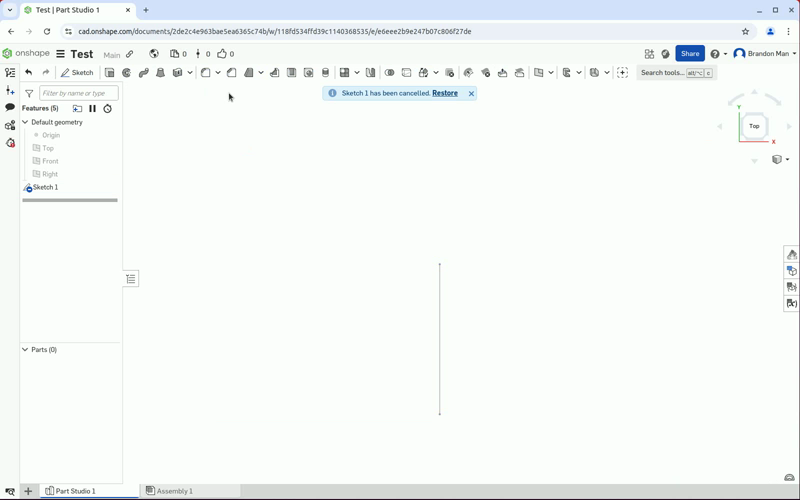
key(shift+h)
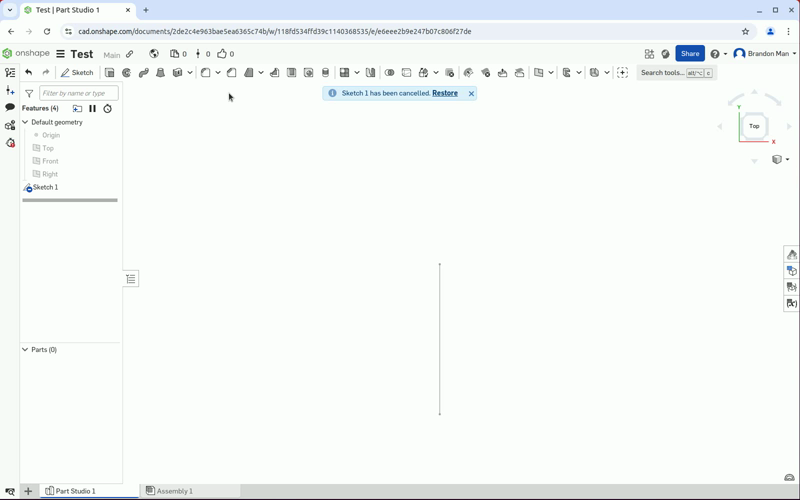
key(shift+s)
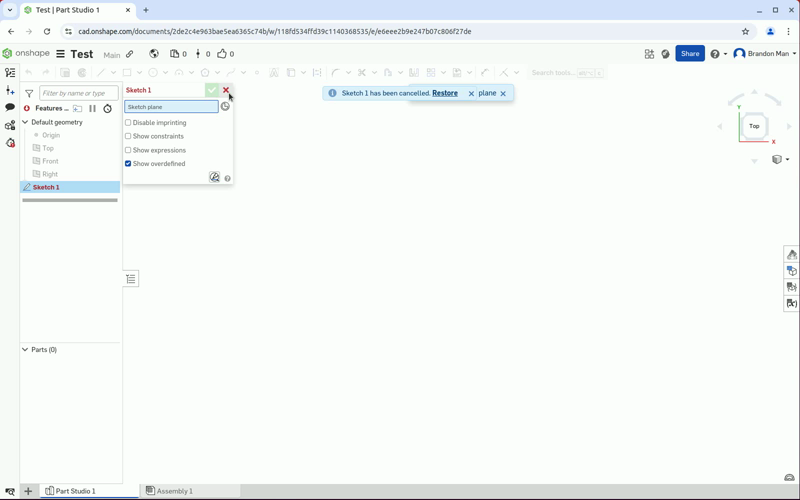
mouse_move(73, 150)
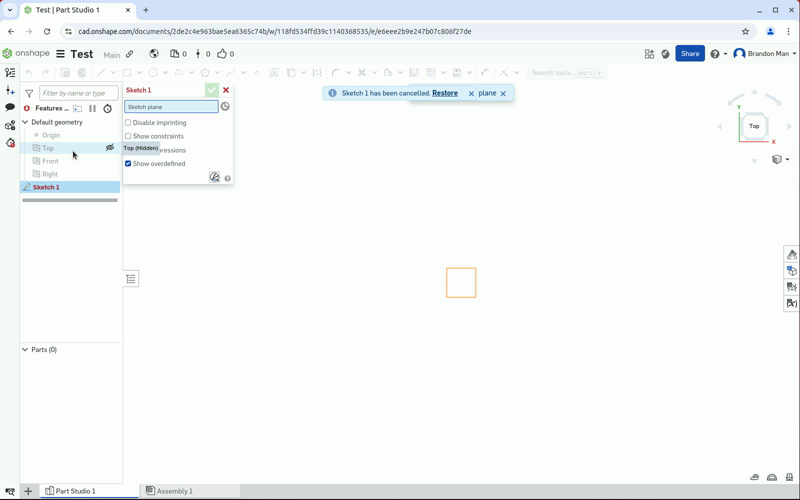
click(73, 150)
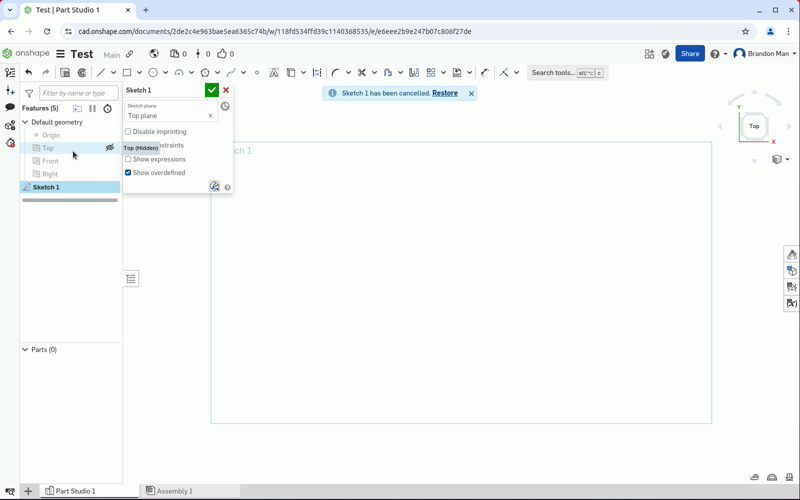
mouse_move(73, 352)
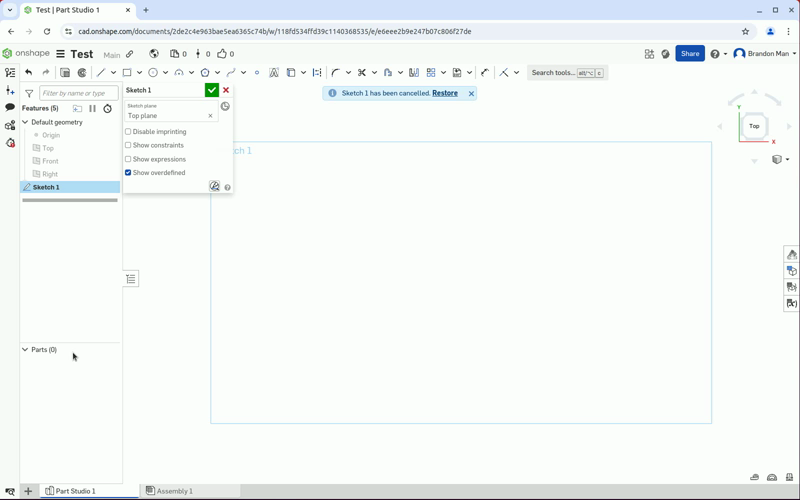
key(y)
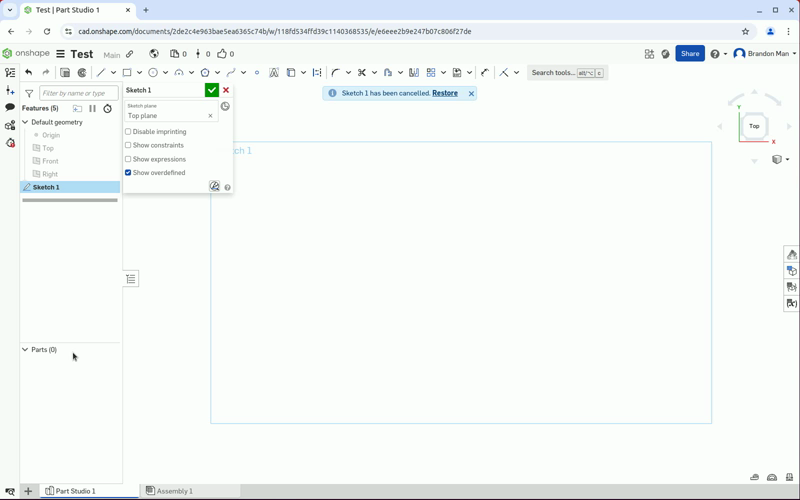
key(l)
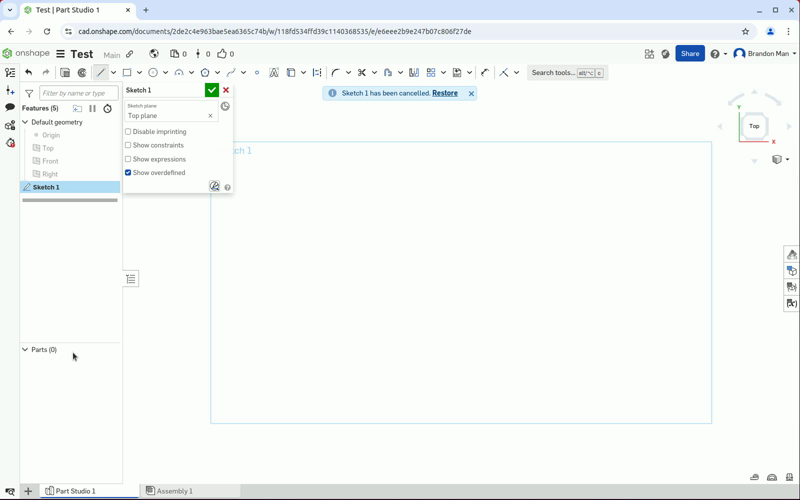
key_down(shift)
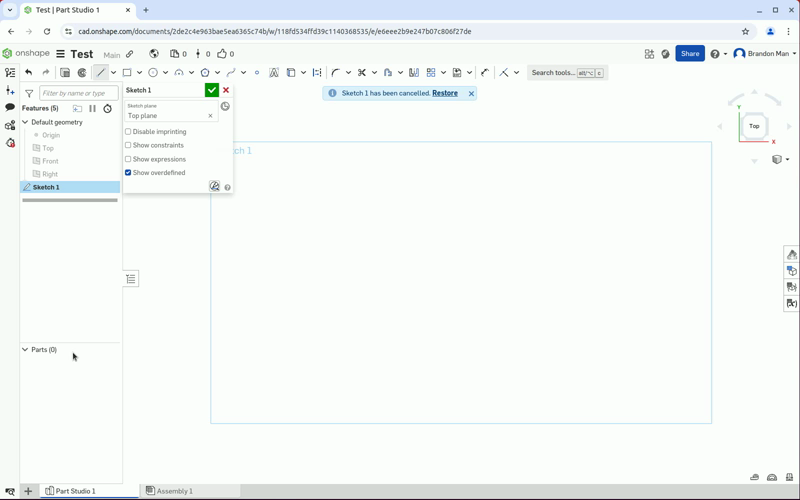
mouse_move(423, 301)
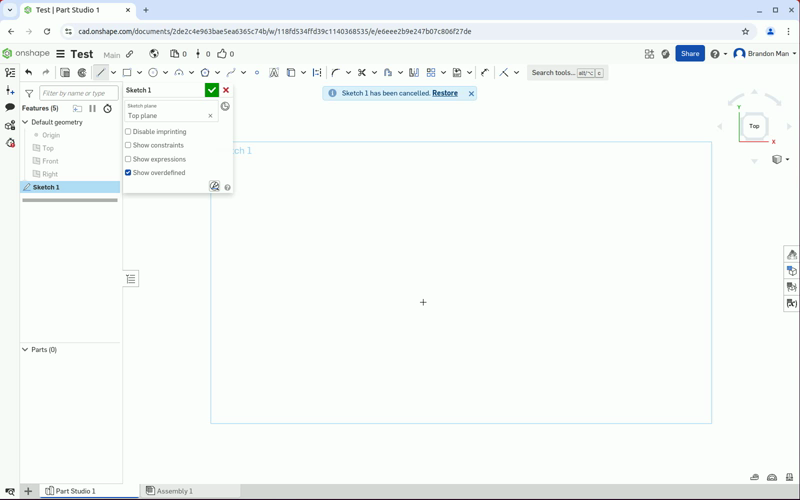
click(423, 301)
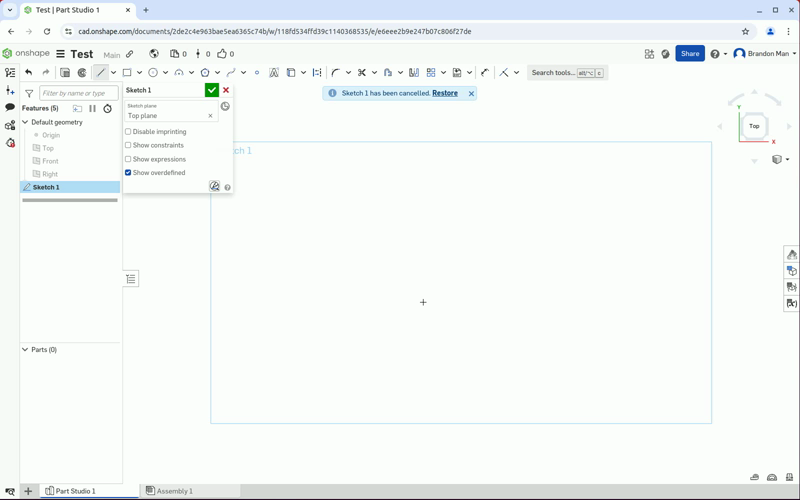
key_up(shift)
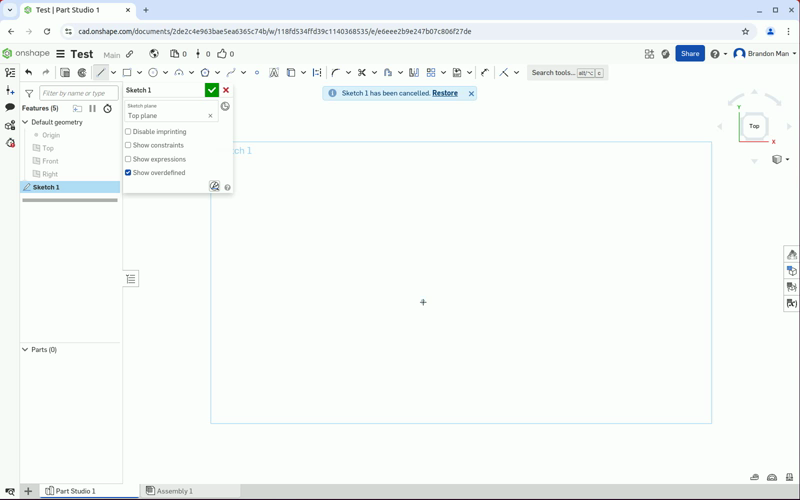
key_down(shift)
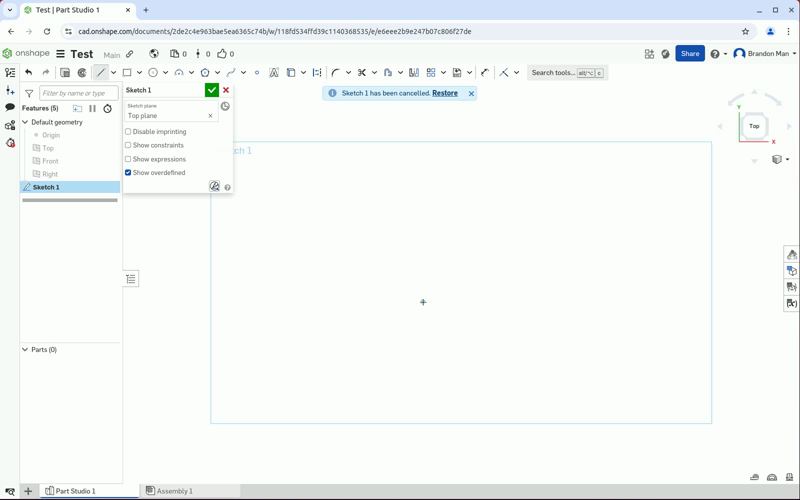
mouse_move(453, 301)
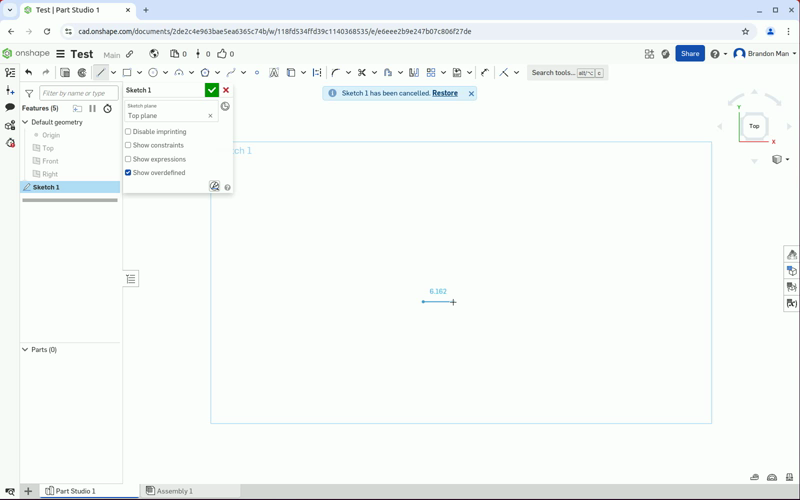
mouse_move(461, 301)
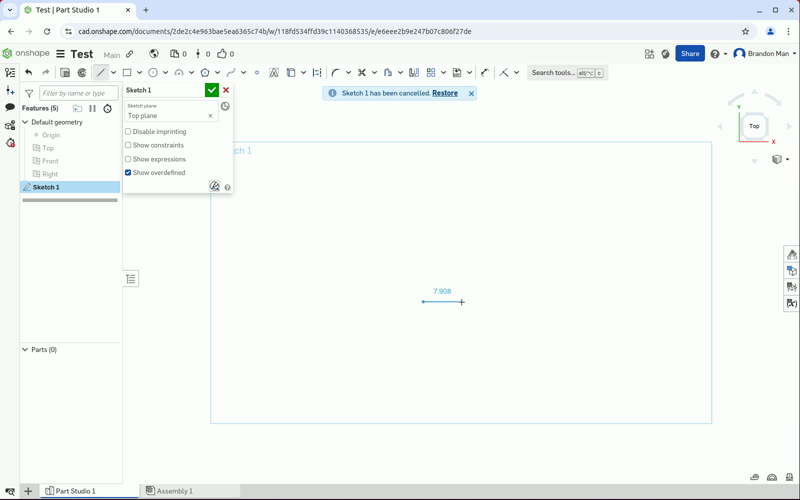
click(461, 301)
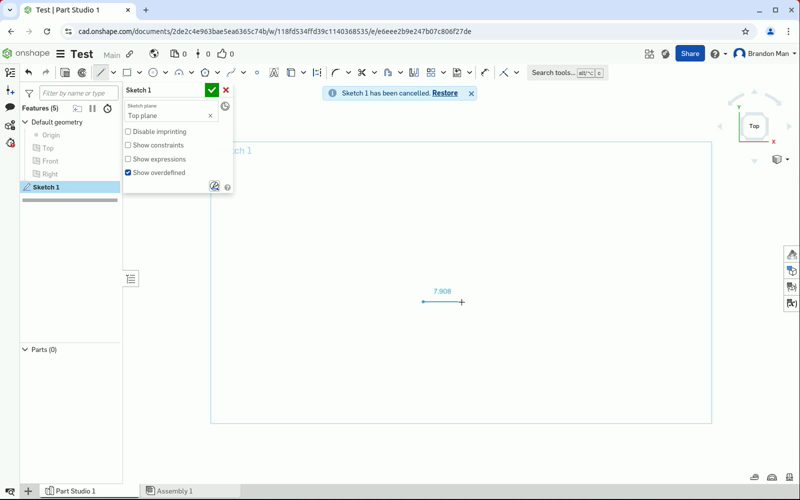
key_up(shift)
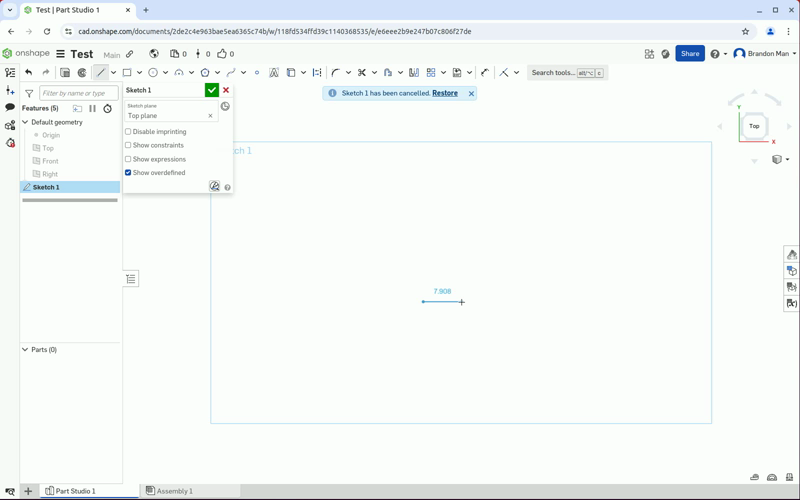
key_down(shift)
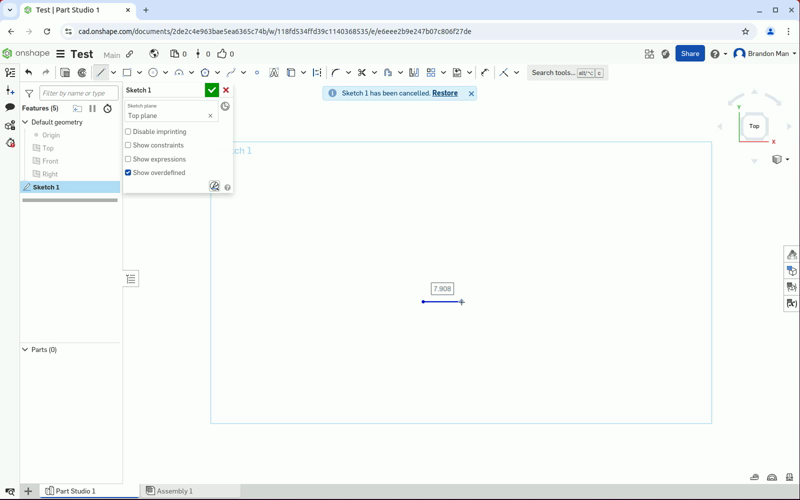
mouse_move(491, 301)
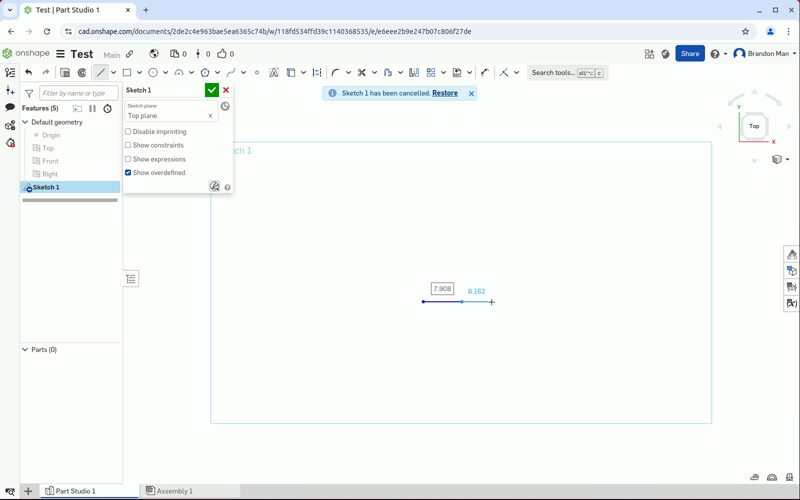
mouse_move(461, 263)
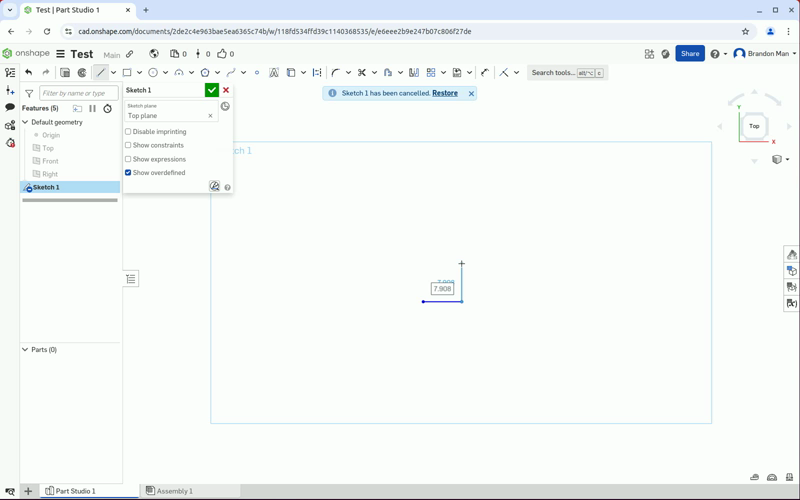
click(461, 263)
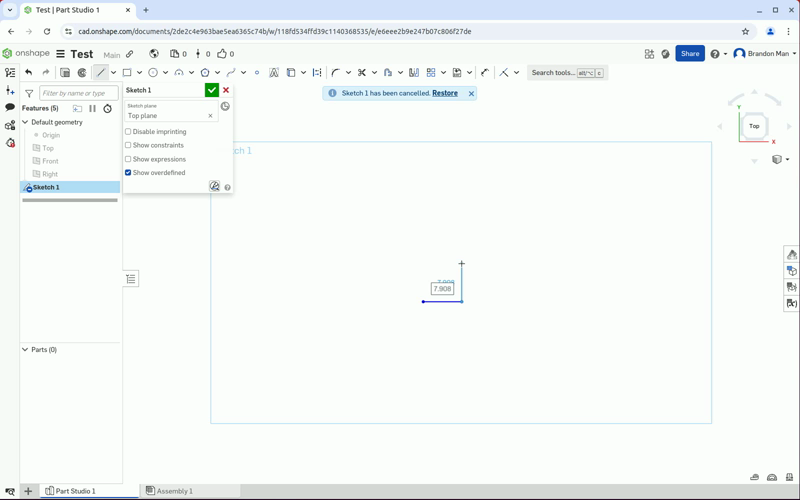
key_up(shift)
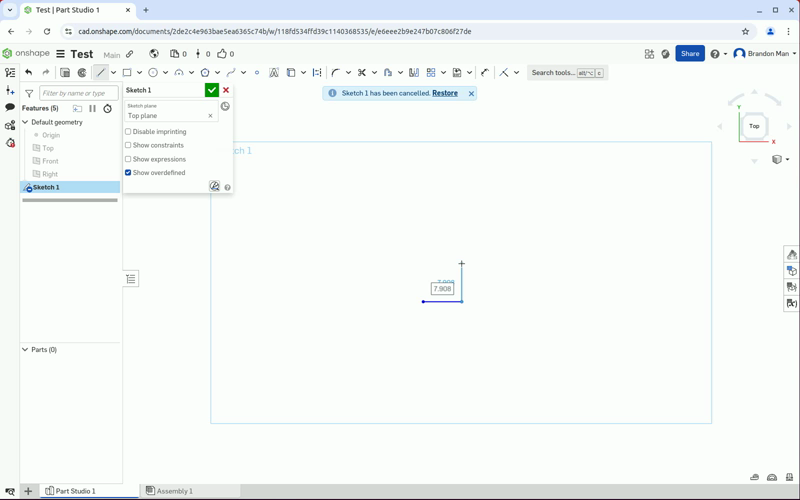
key_down(shift)
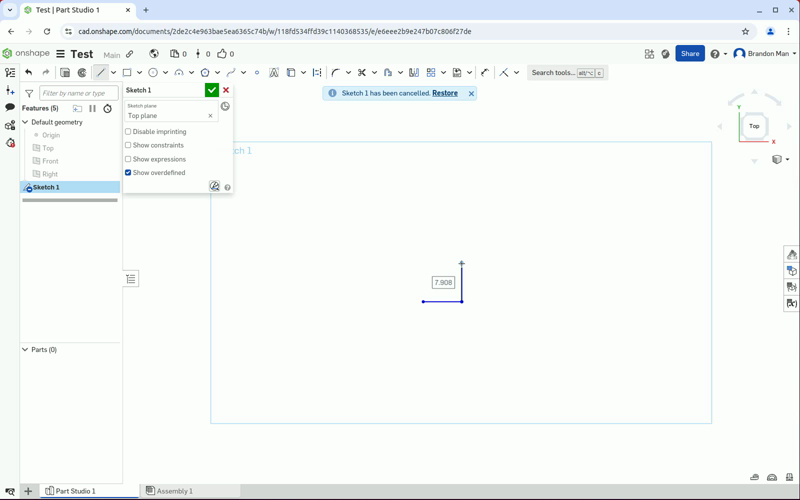
mouse_move(491, 263)
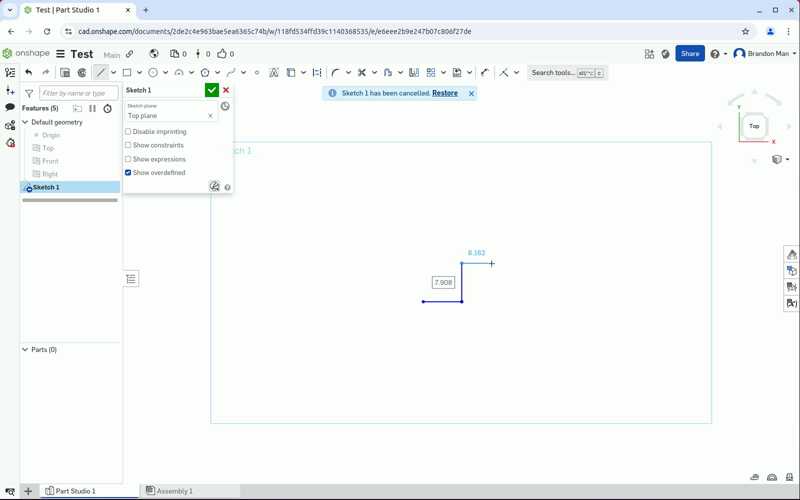
mouse_move(423, 263)
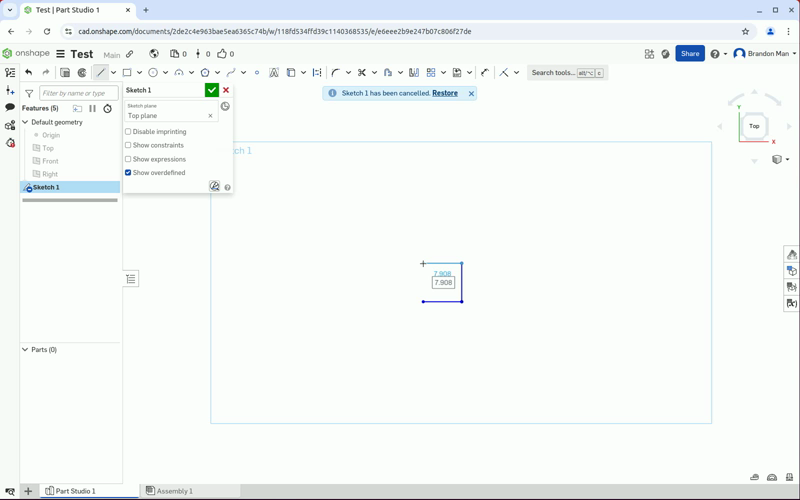
click(423, 263)
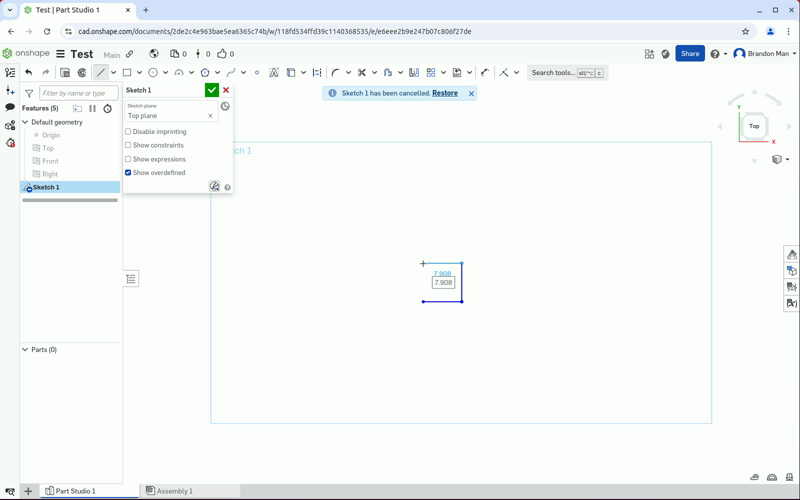
key_up(shift)
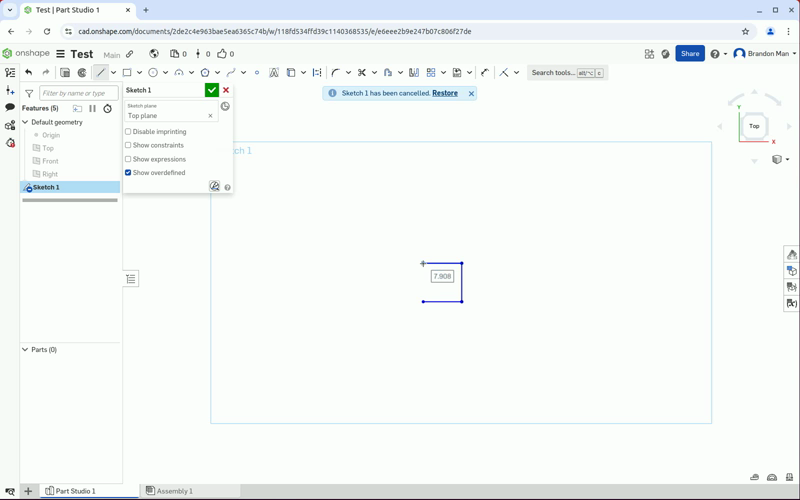
mouse_move(453, 263)
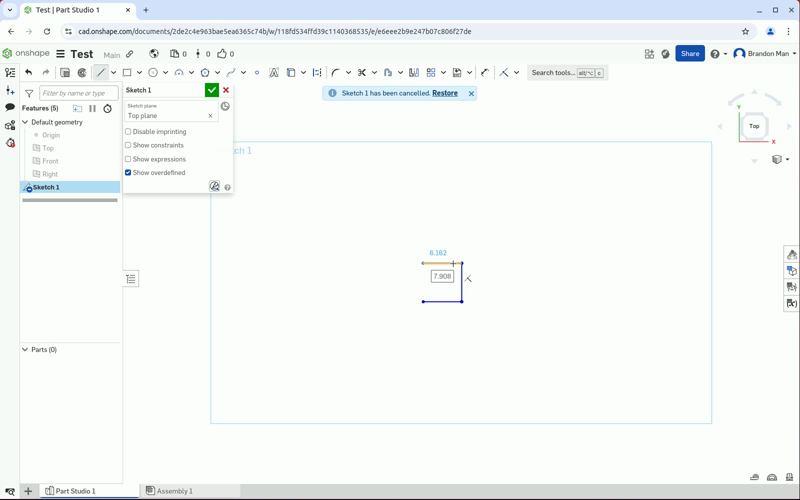
key_down(shift)
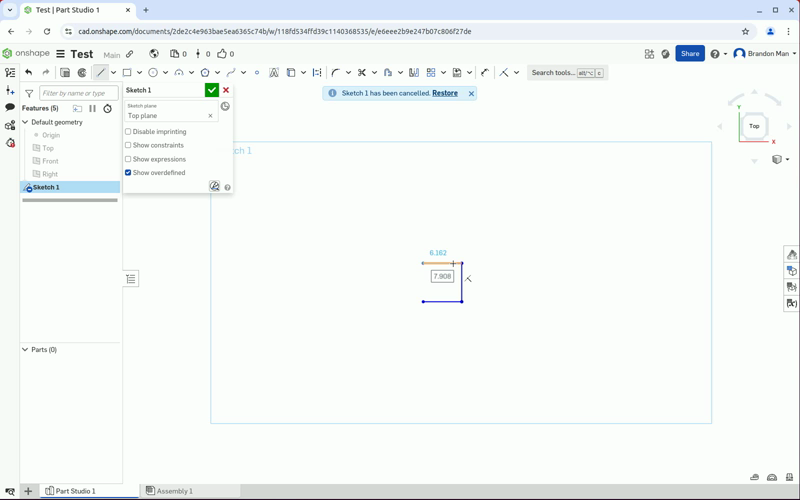
mouse_move(423, 301)
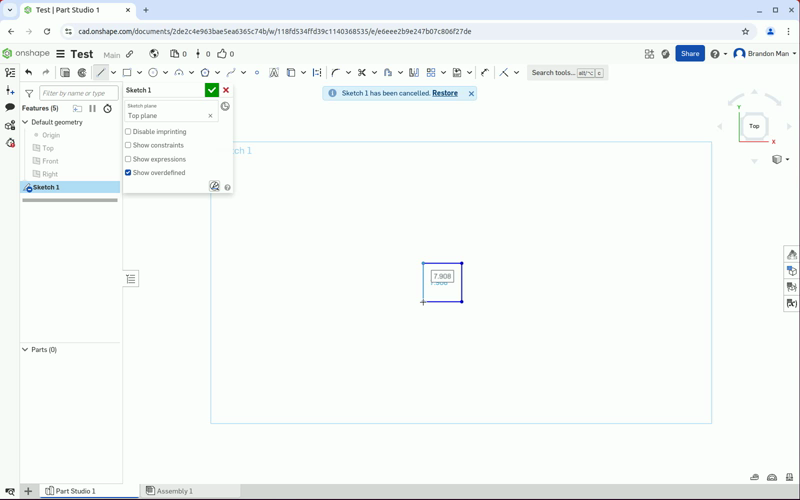
key_up(shift)
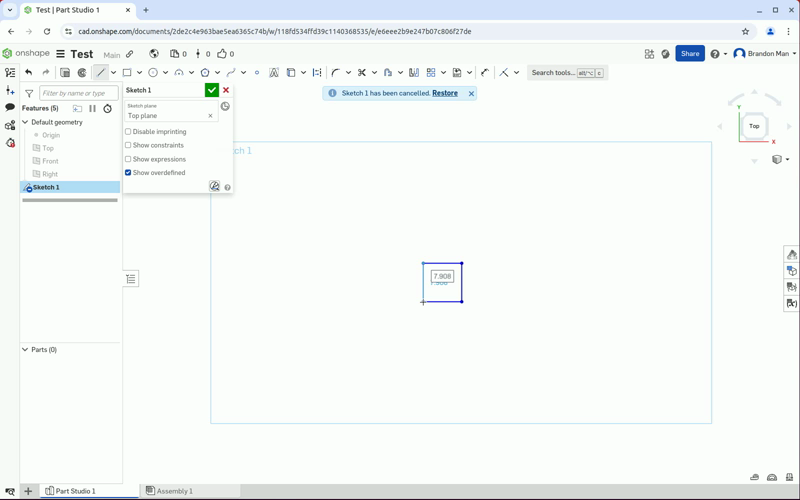
click(423, 301)
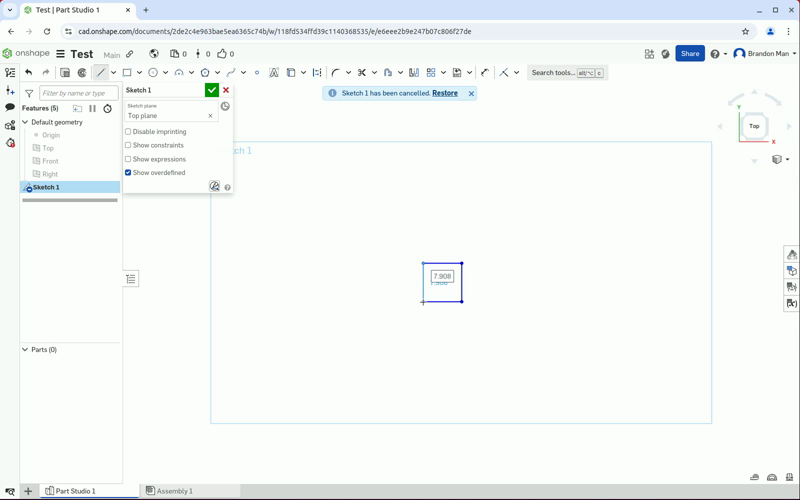
key(esc)
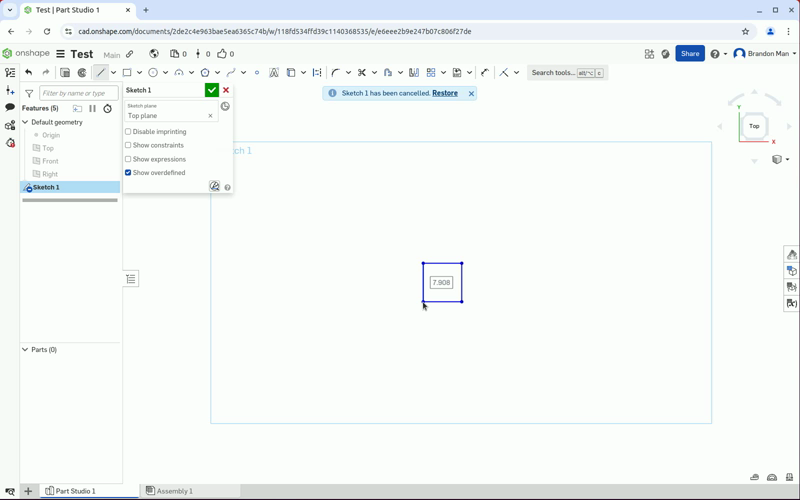
mouse_move(448, 281)
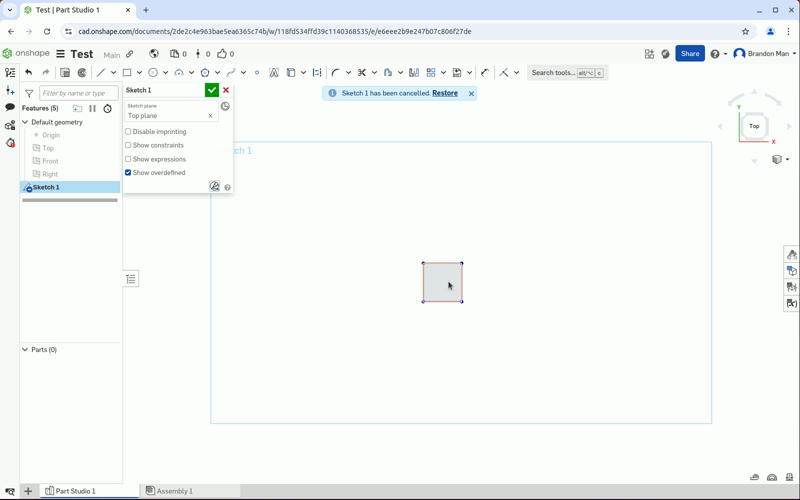
scroll(6)
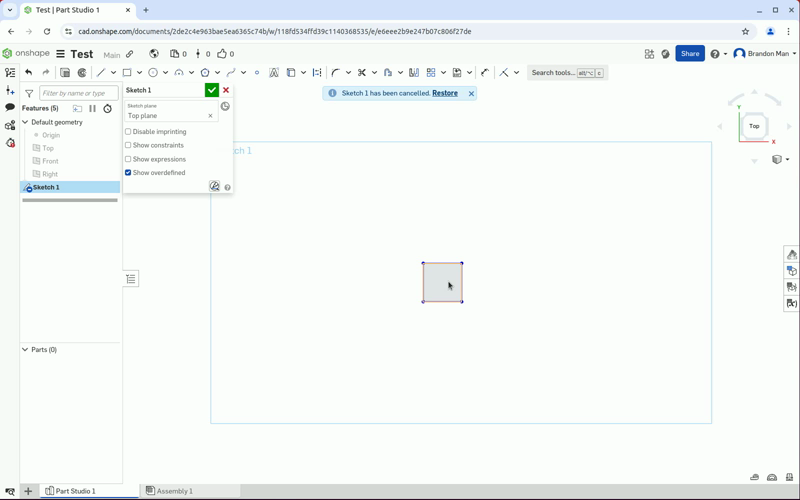
scroll(6)
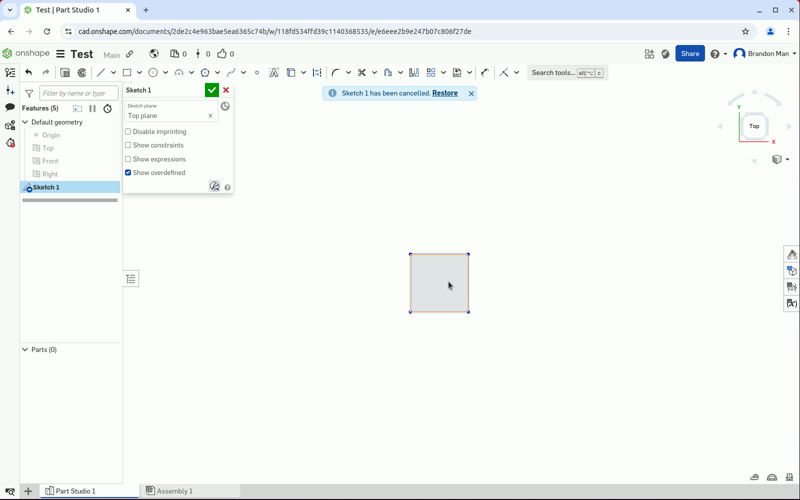
scroll(6)
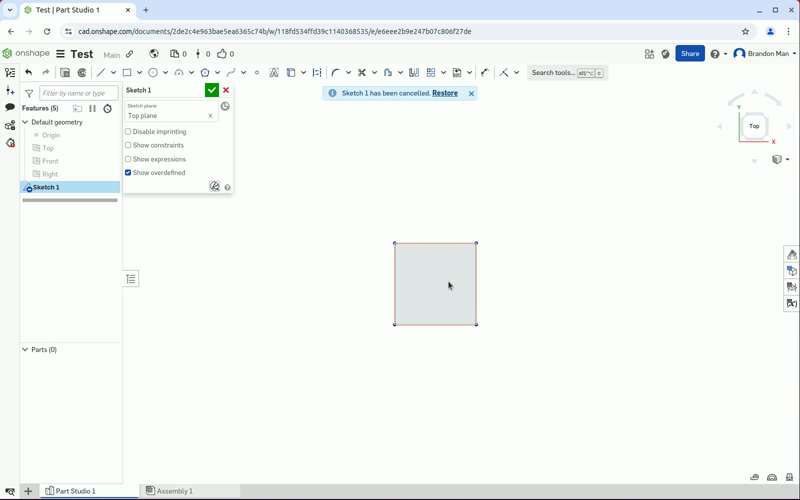
scroll(6)
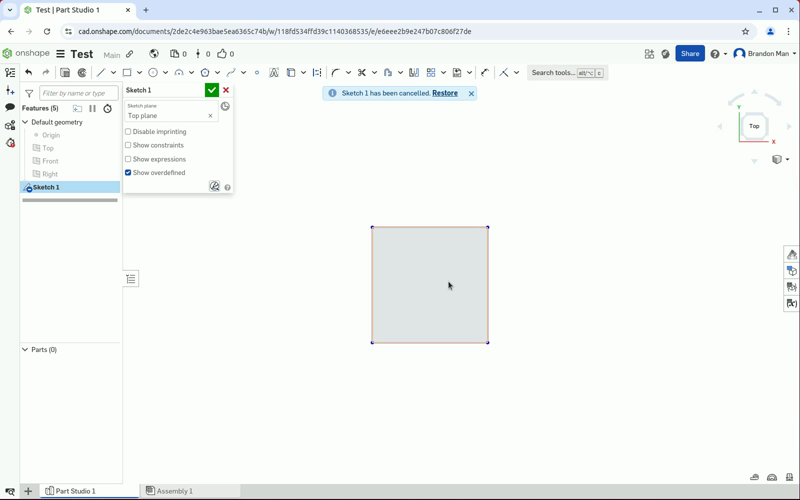
scroll(6)
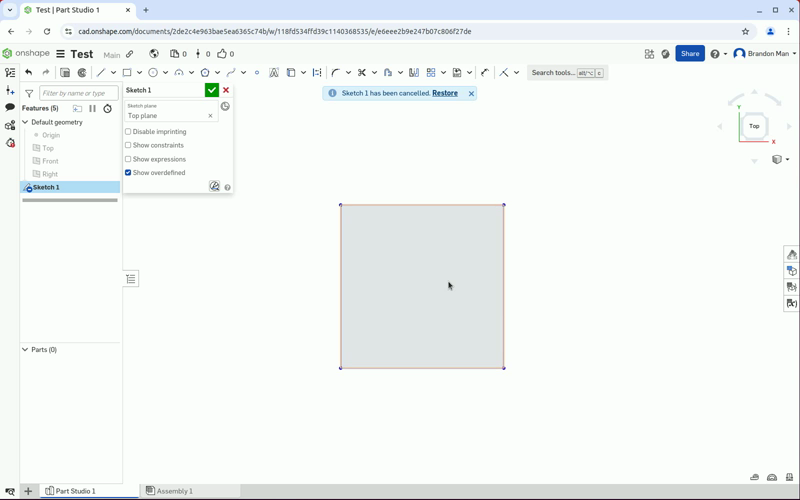
scroll(6)
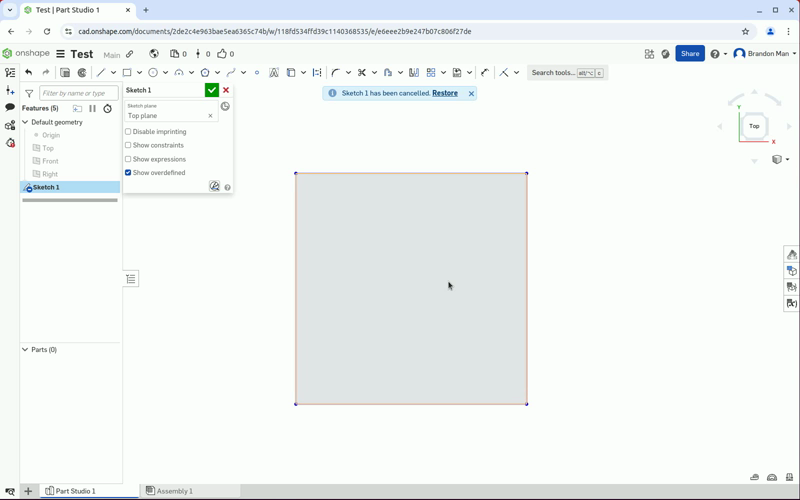
scroll(6)
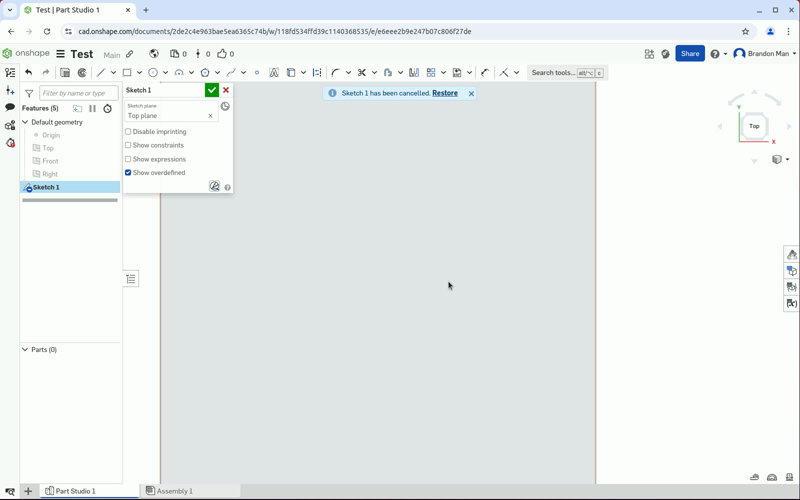
click(448, 281)
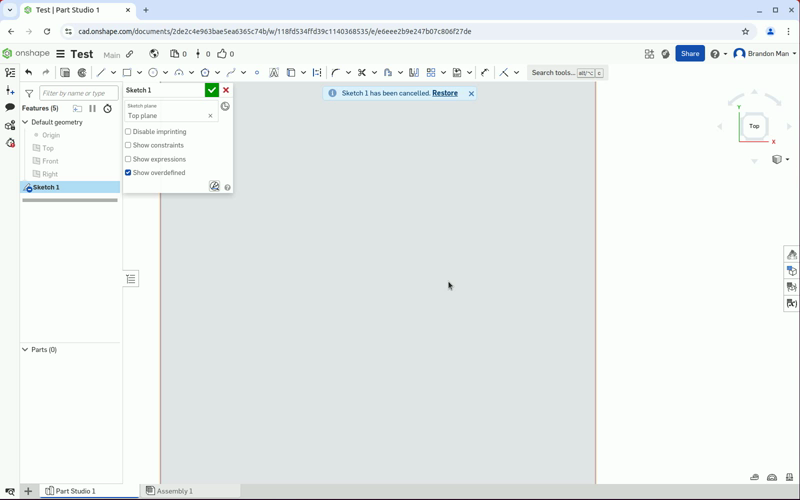
scroll(-6)
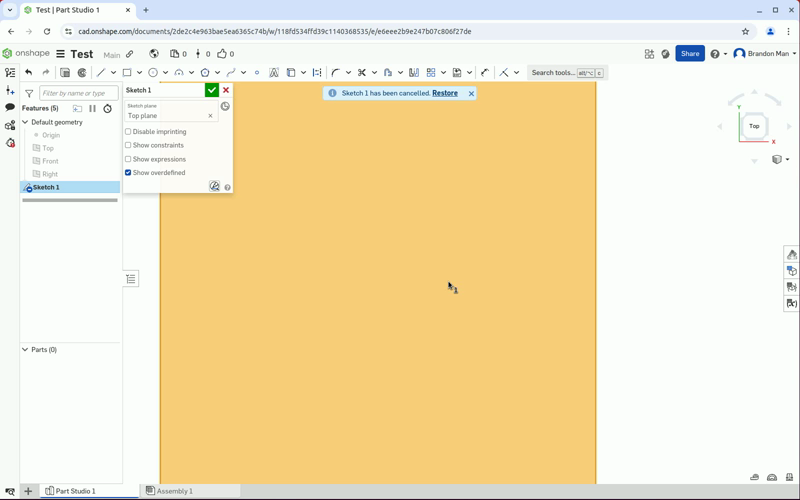
scroll(-6)
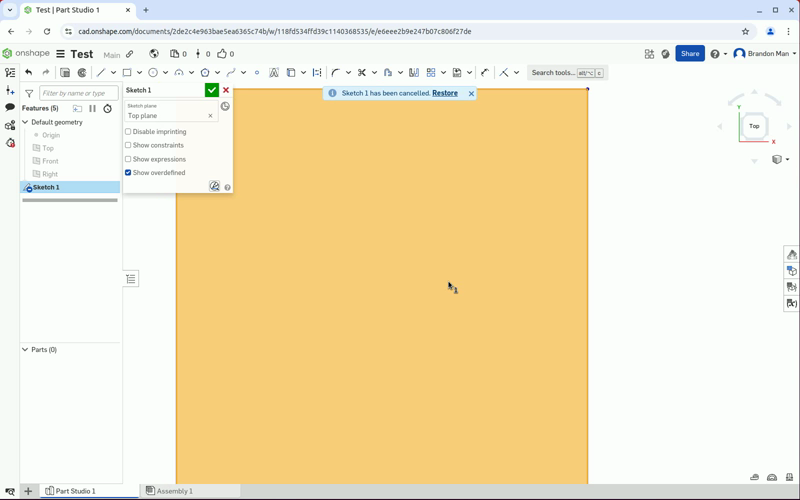
scroll(-6)
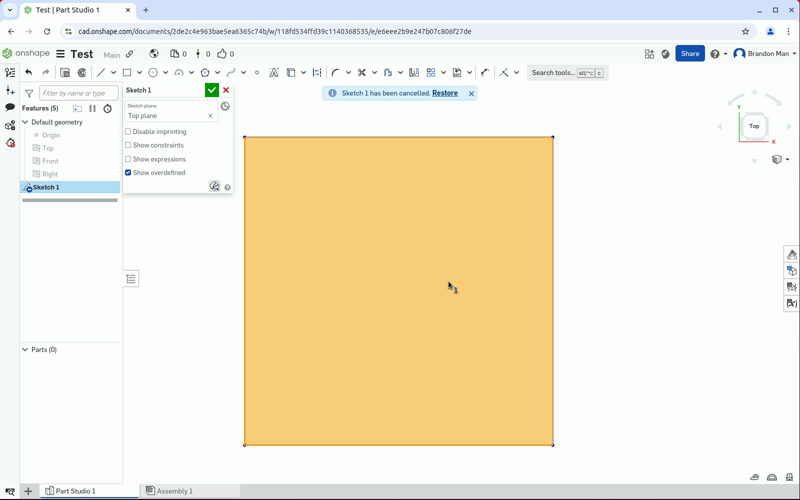
scroll(-6)
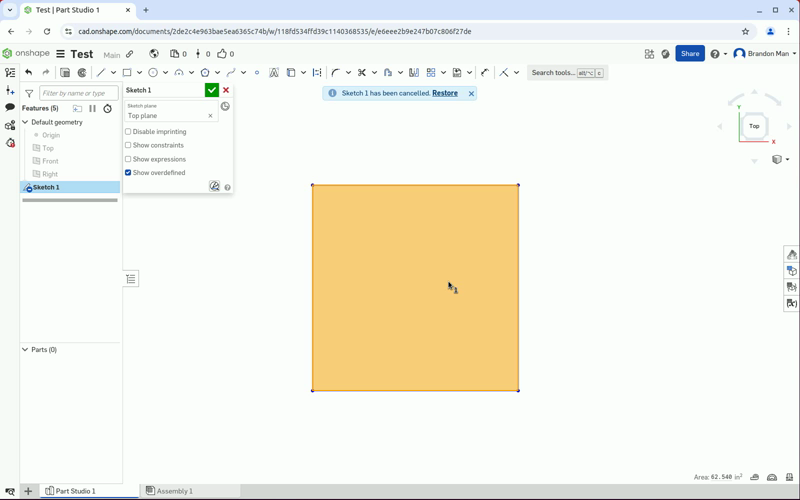
scroll(-6)
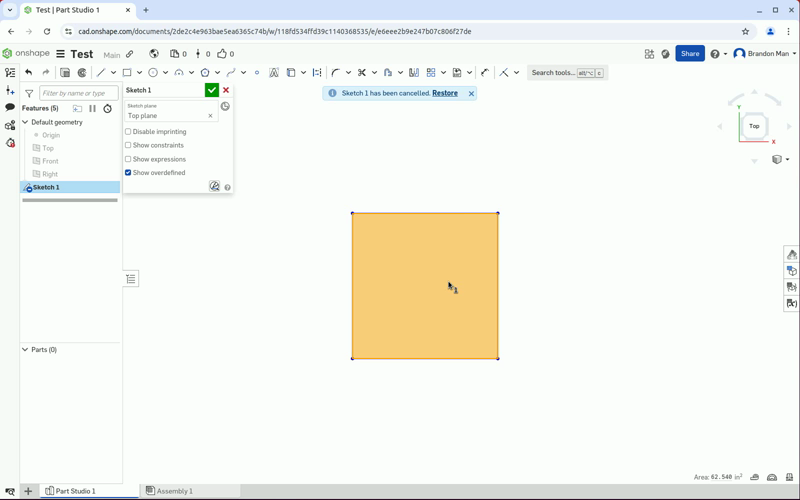
scroll(-6)
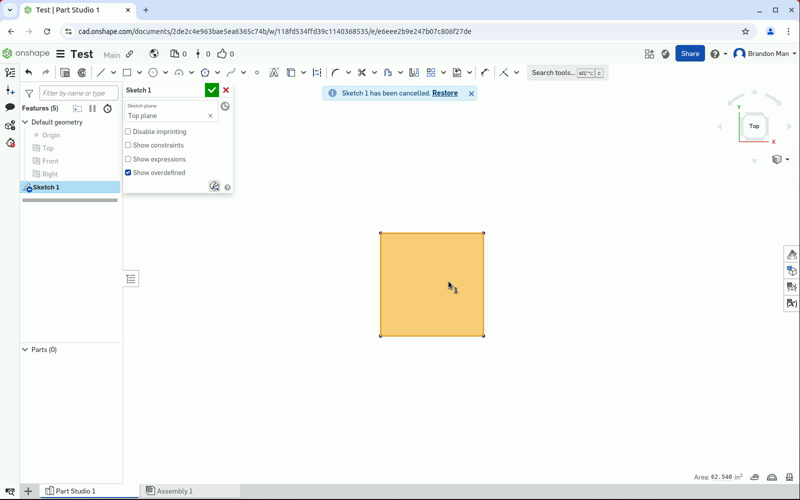
scroll(-6)
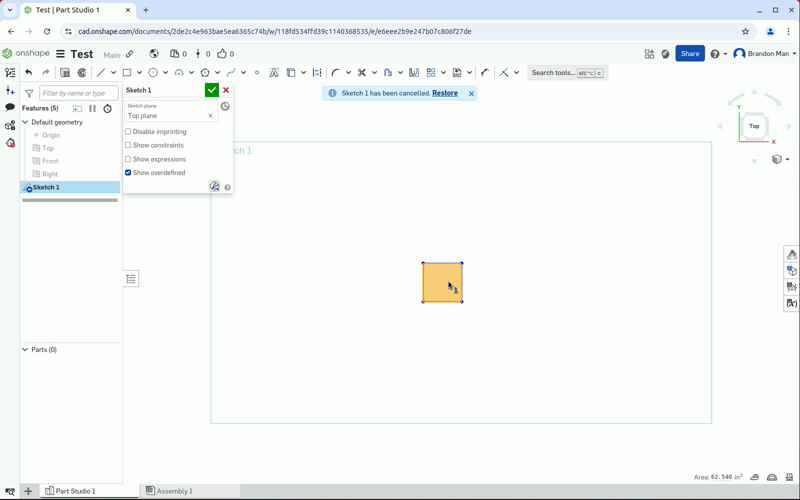
mouse_move(73, 352)
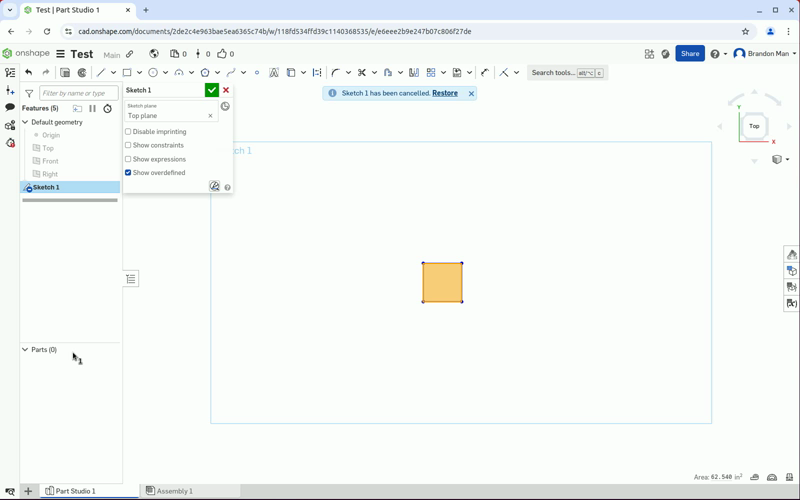
key(shift+y)
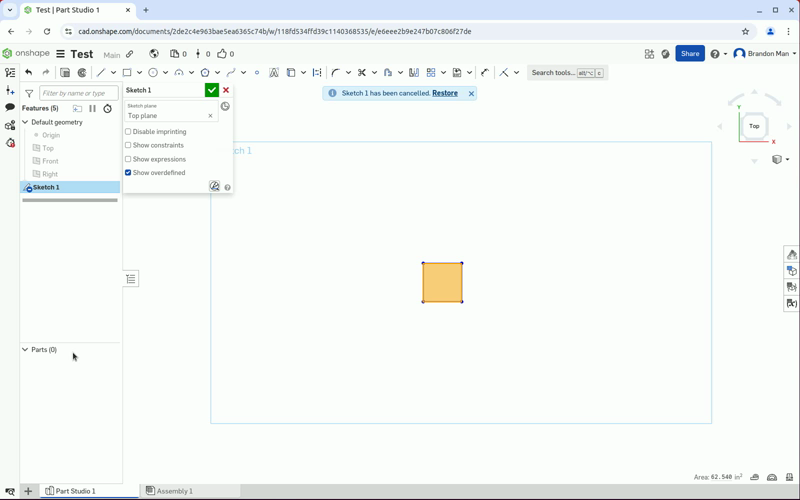
key(shift+e)
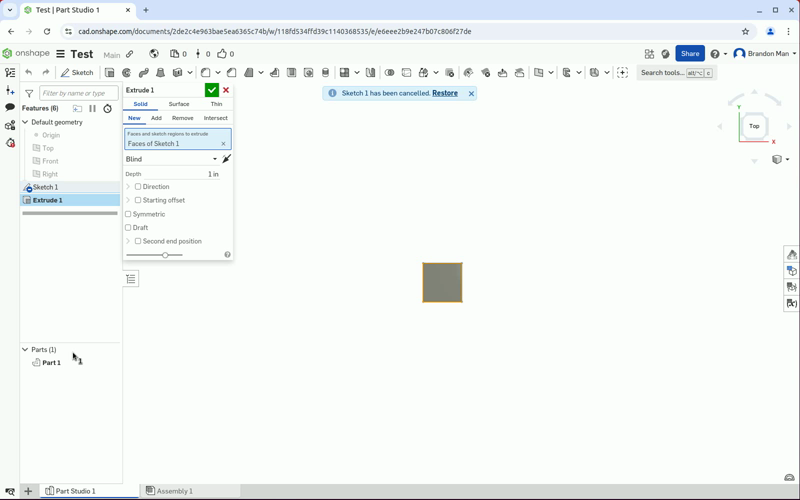
mouse_move(143, 106)
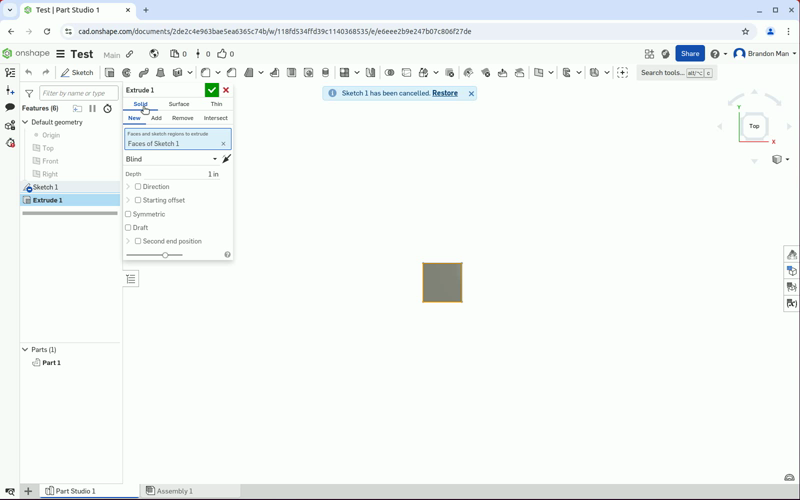
click(143, 106)
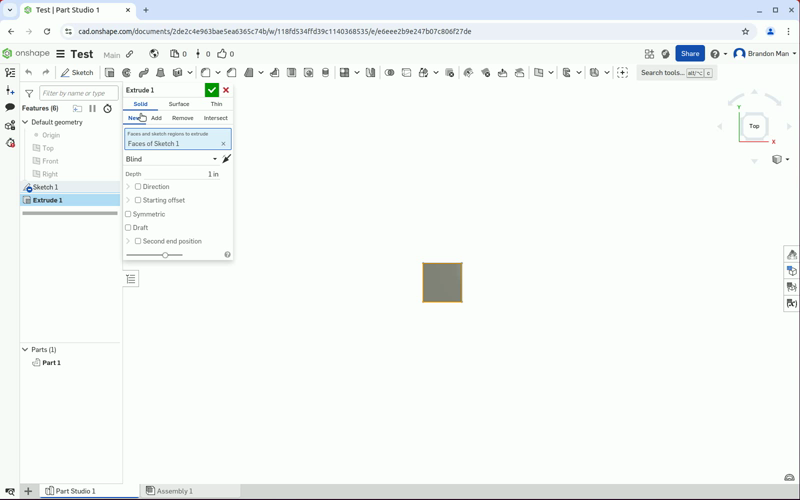
mouse_move(137, 120)
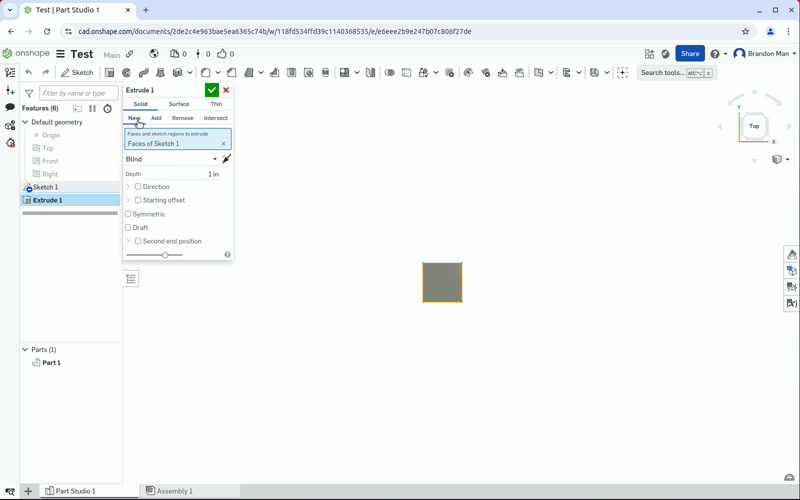
click(137, 120)
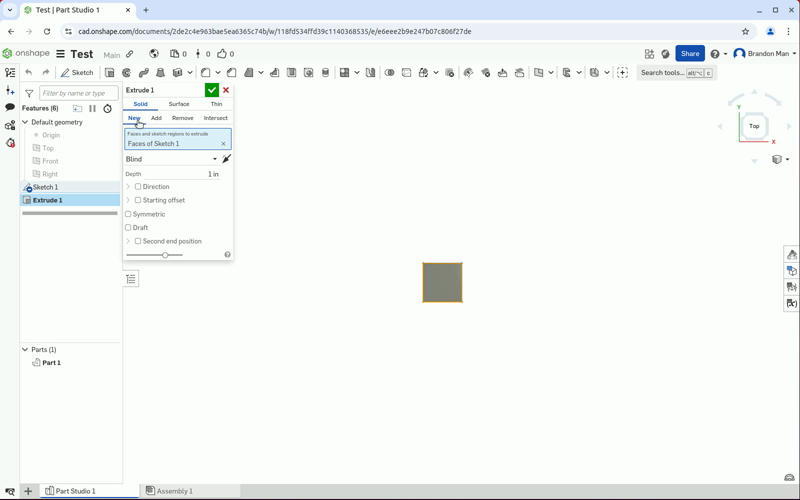
key(tab, 4)
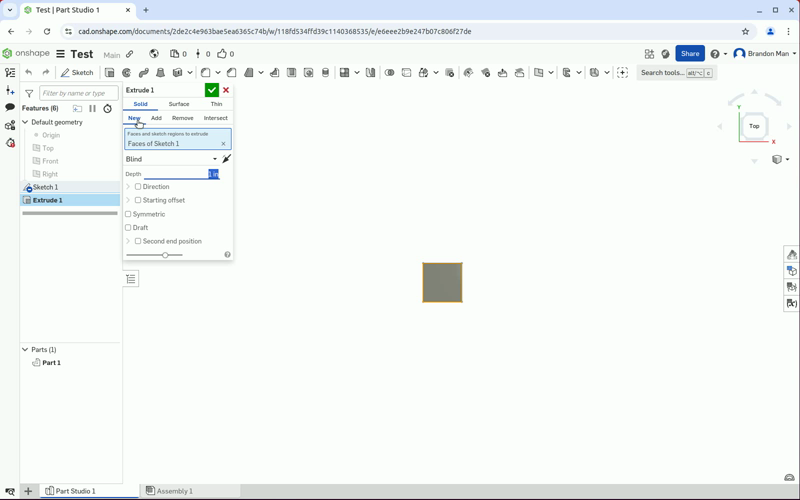
text(17.331)
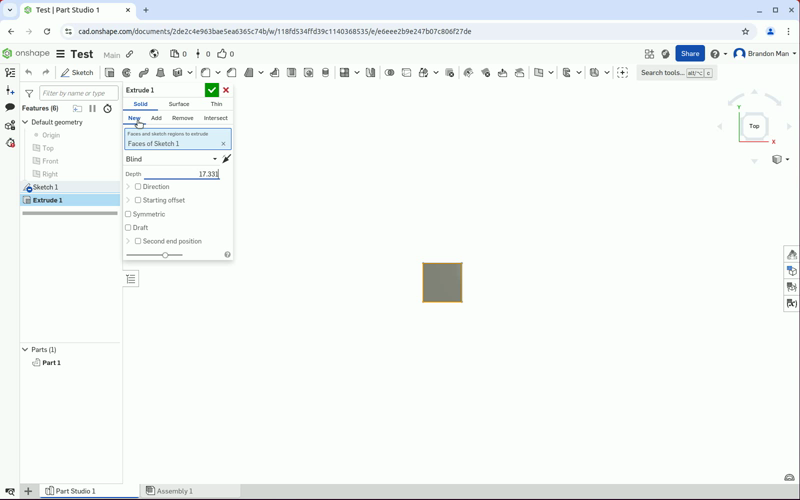
key(enter)
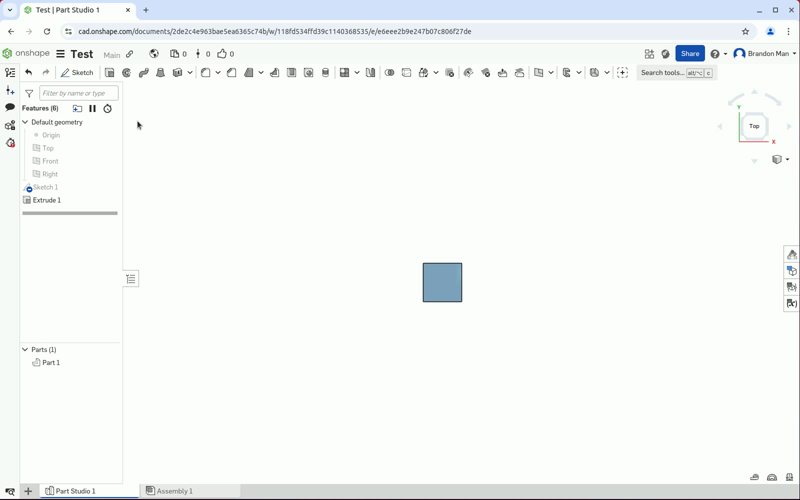
key(shift+h)
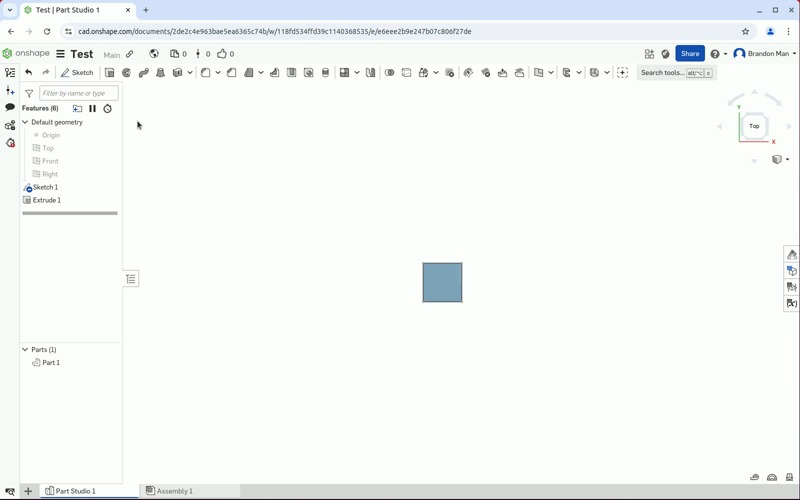
key(shift+h)
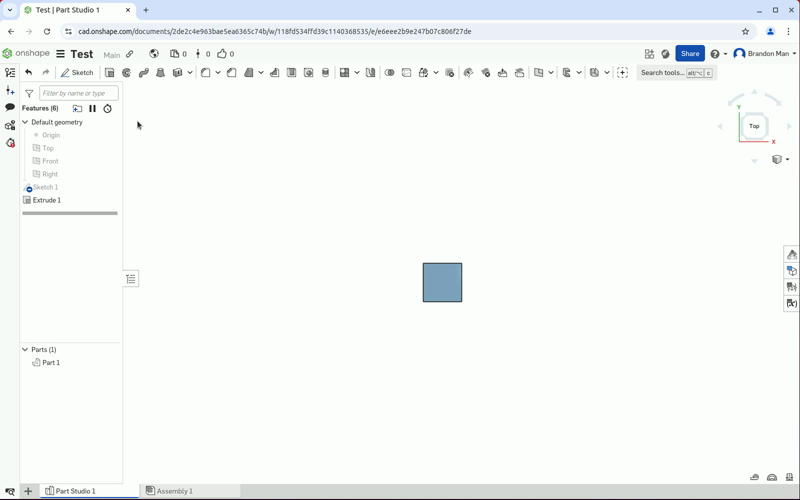
mouse_move(73, 189)
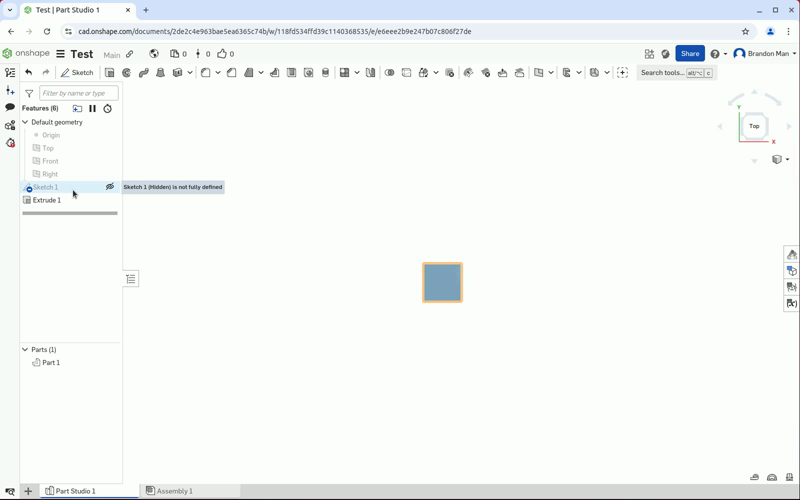
click(73, 189)
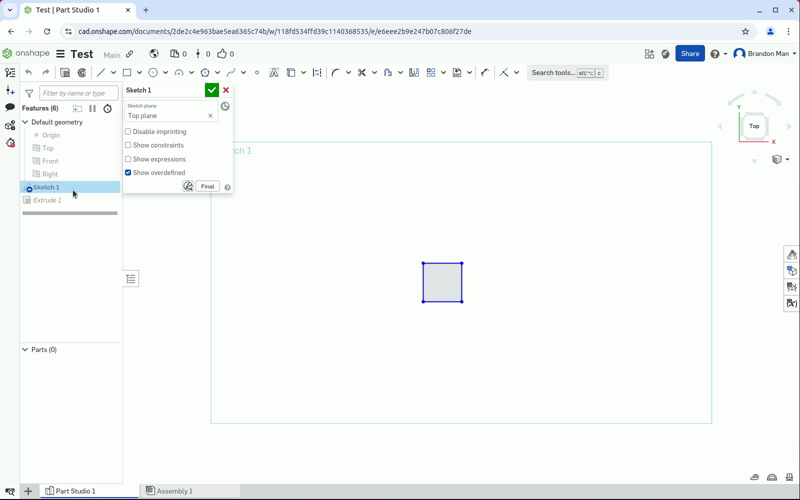
mouse_move(229, 92)
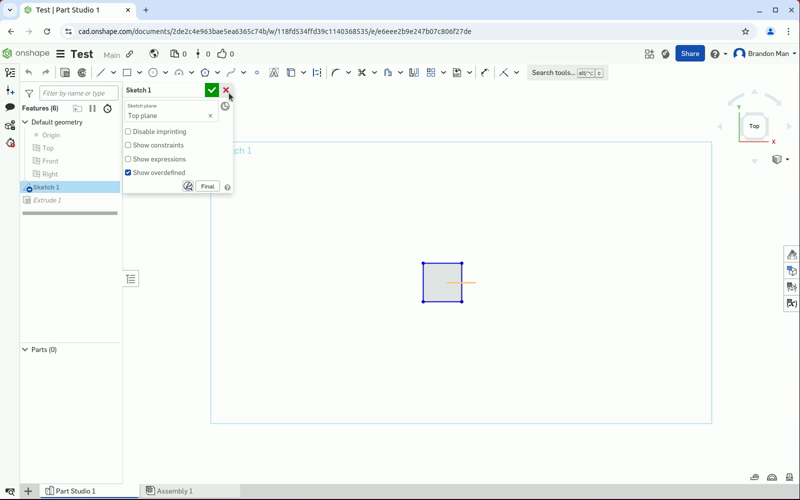
click(229, 92)
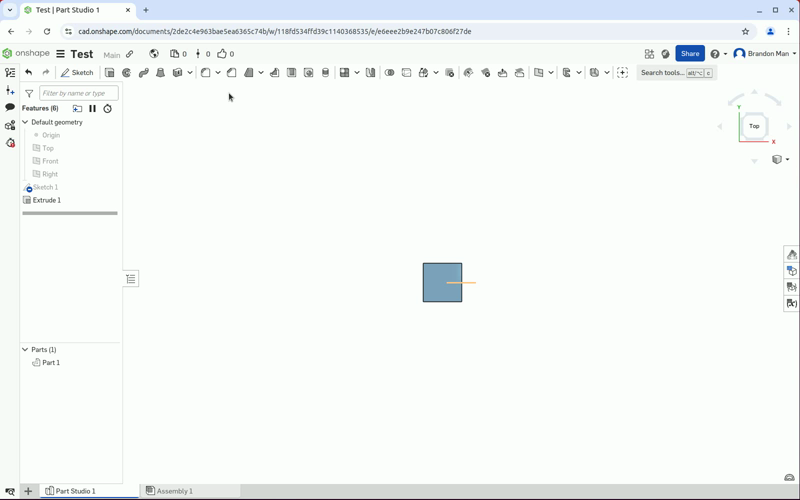
mouse_move(73, 352)
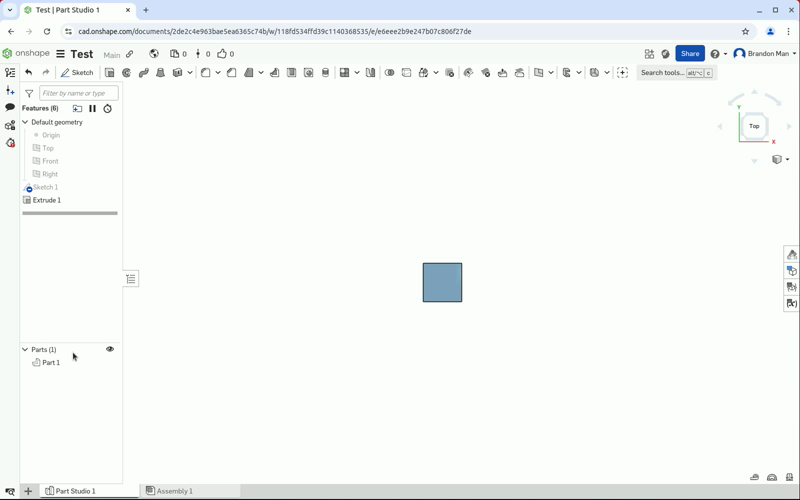
key(y)
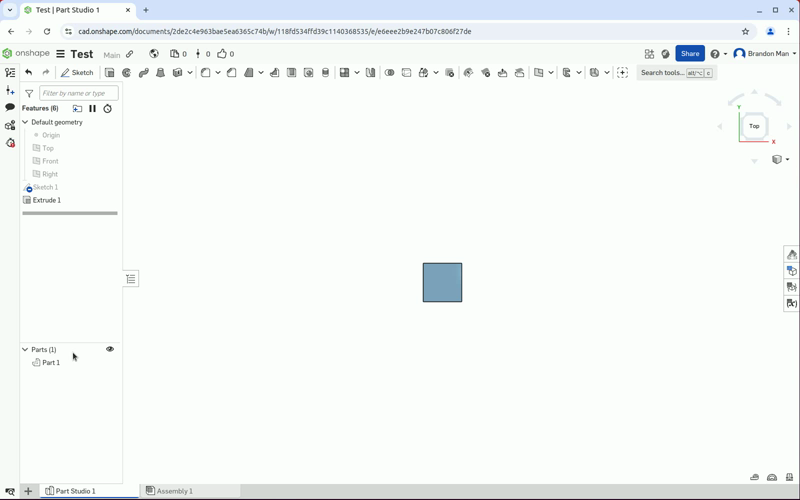
key(shift+p)
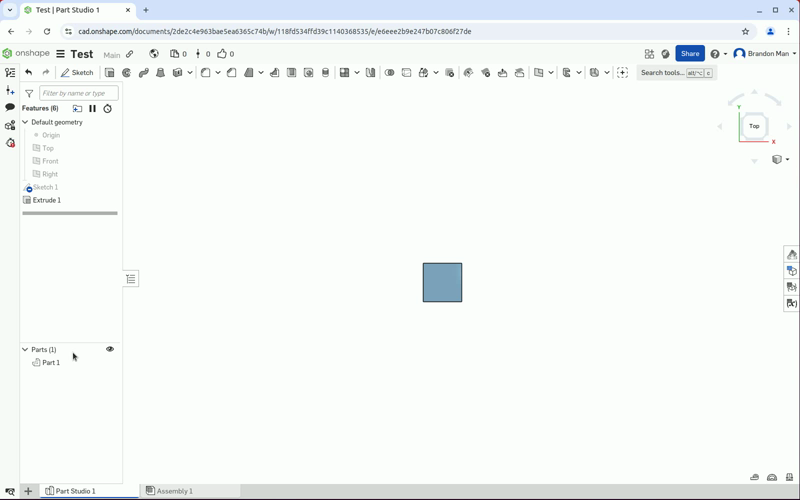
key(space)
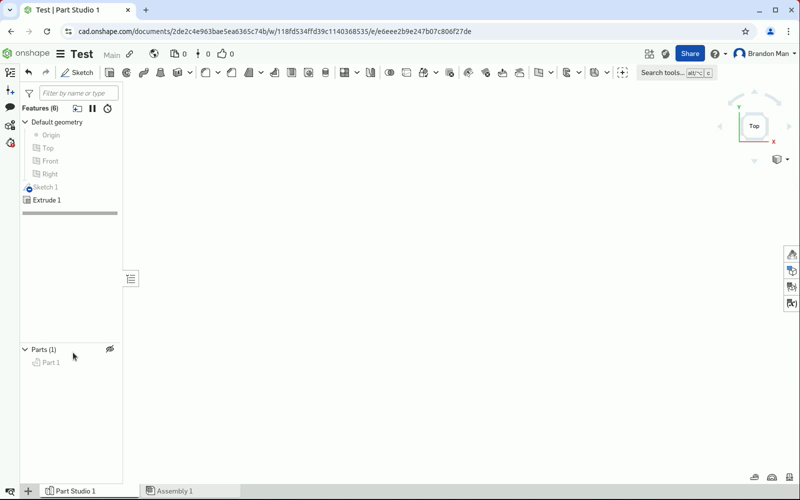
key_down(shift)
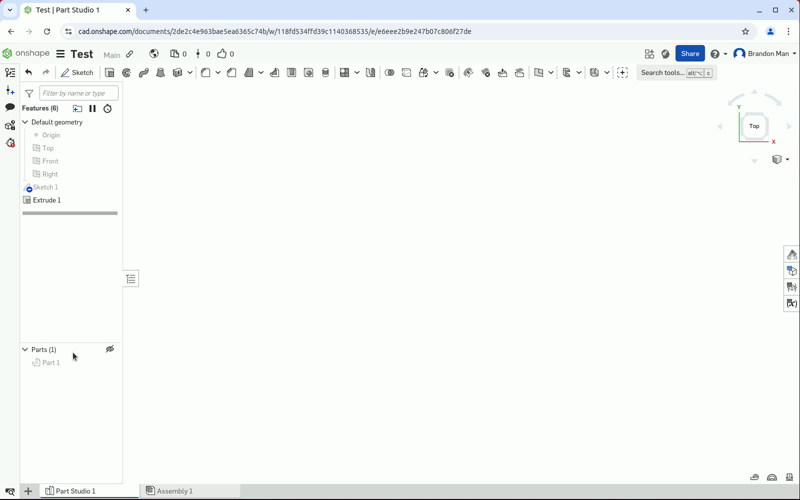
key(up)
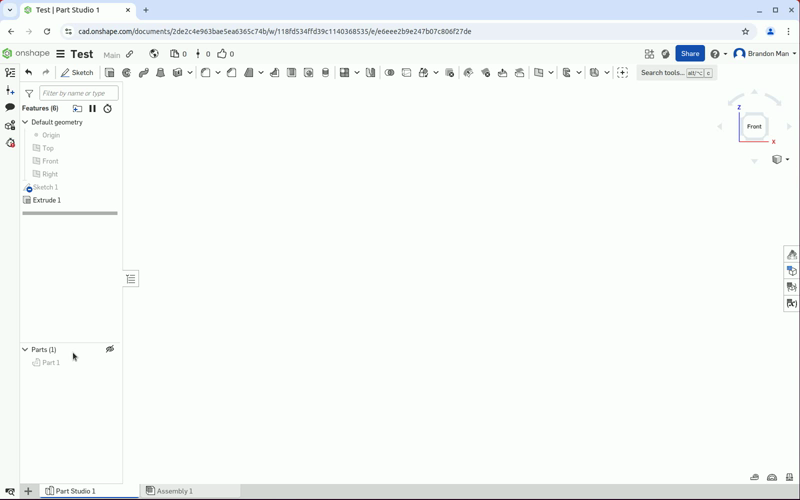
key_up(shift)
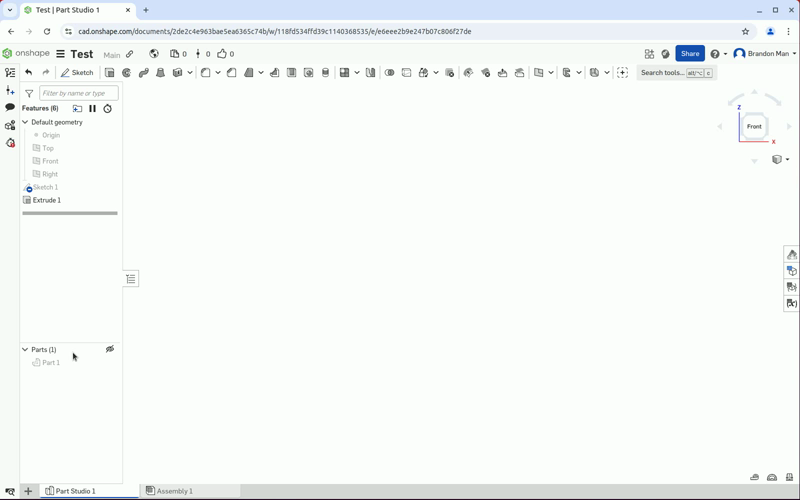
mouse_move(73, 352)
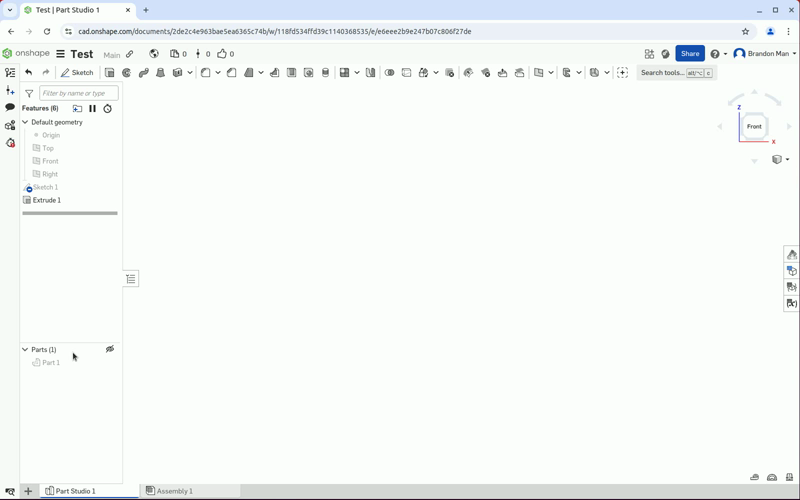
key(shift+y)
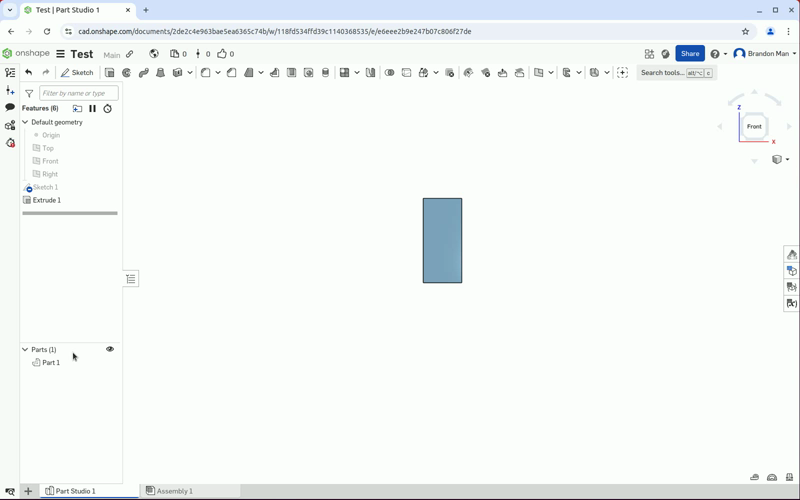
mouse_move(541, 75)
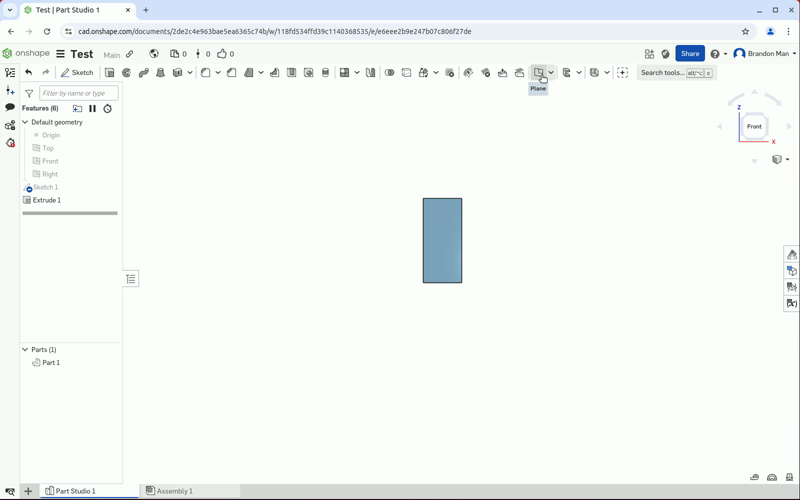
click(541, 75)
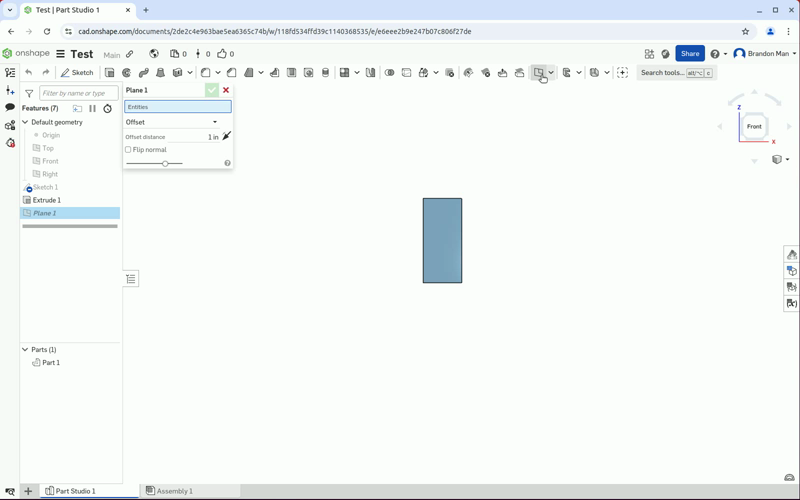
mouse_move(73, 163)
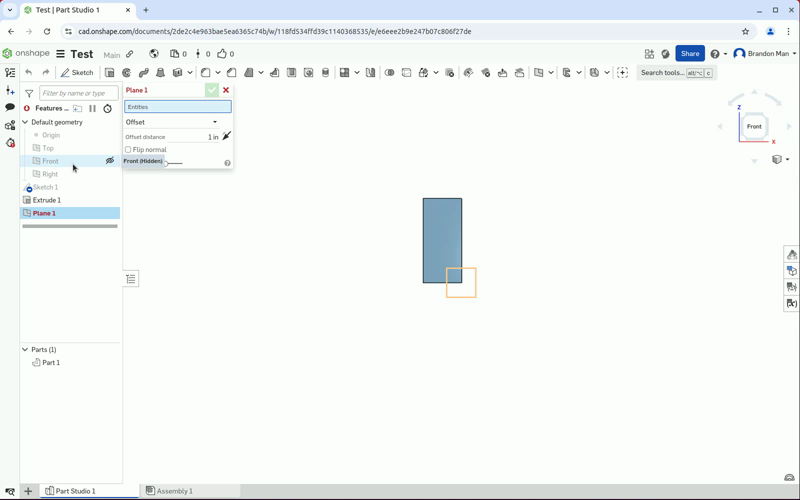
click(73, 163)
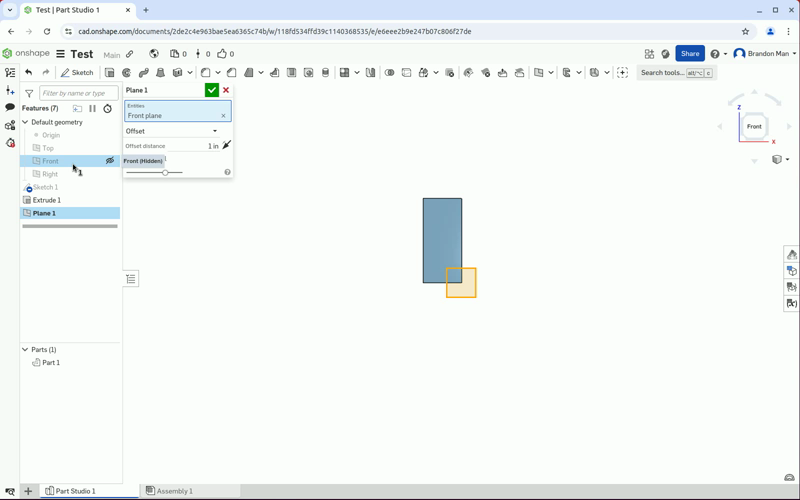
key(tab, 2)
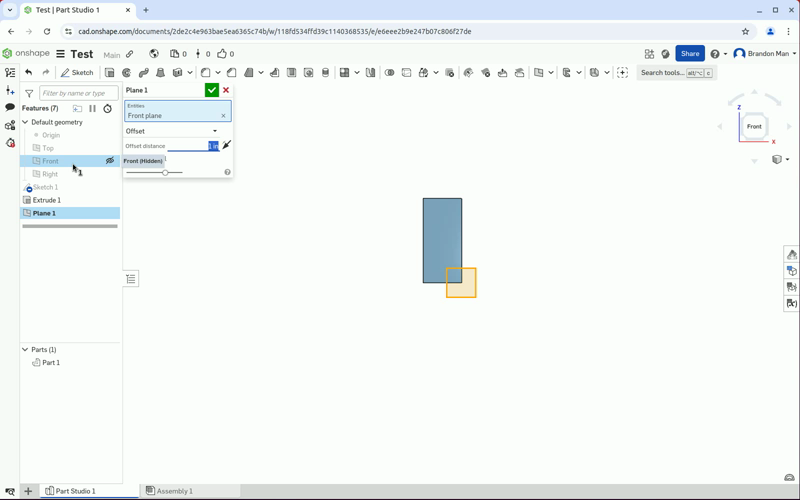
text(3.851)
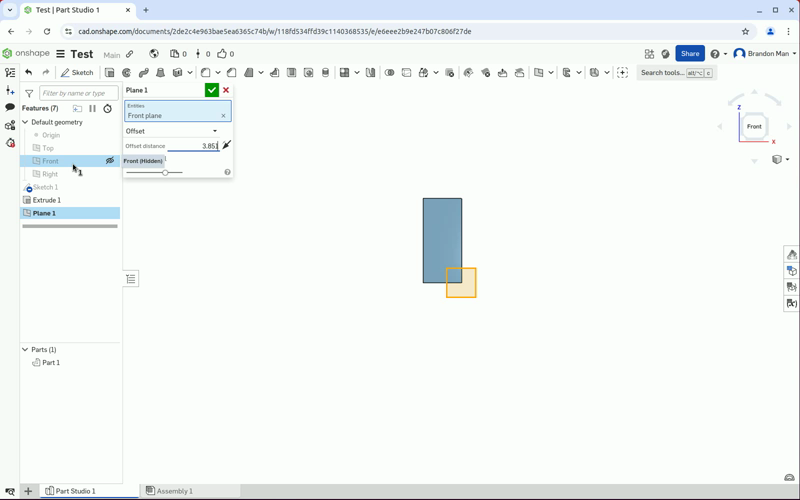
key(enter, 2)
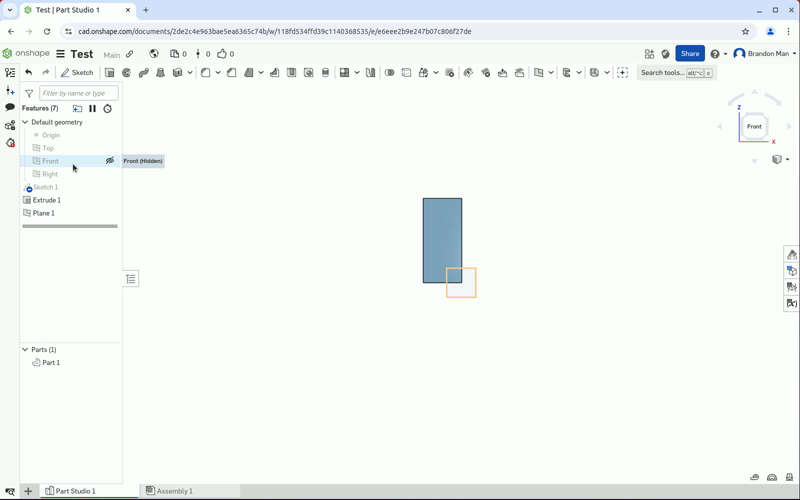
key(shift+s)
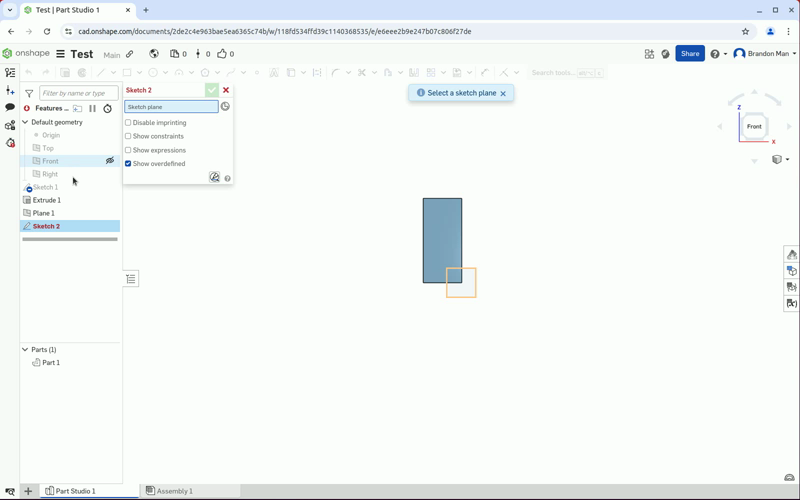
mouse_move(73, 215)
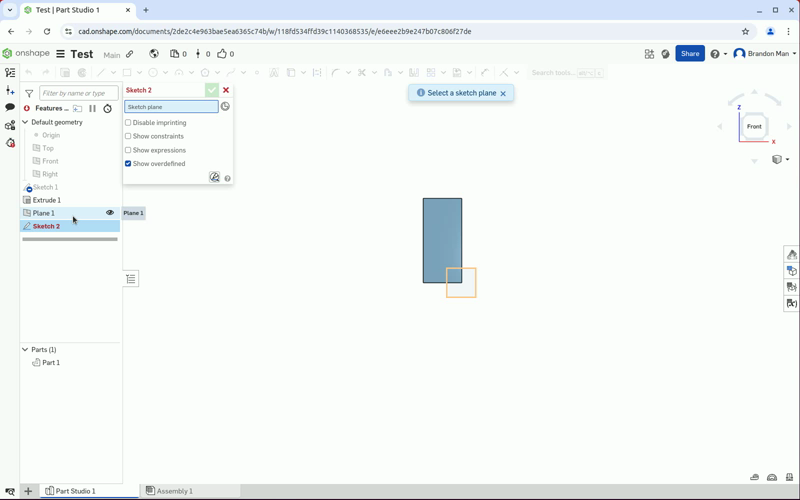
click(73, 215)
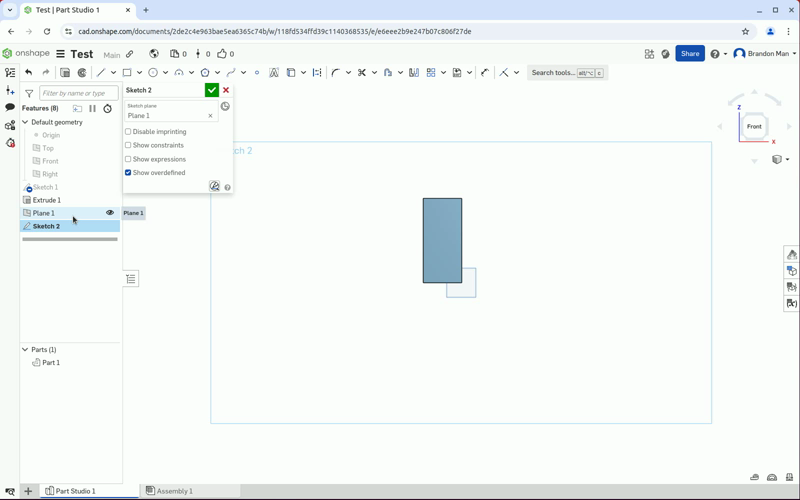
mouse_move(73, 352)
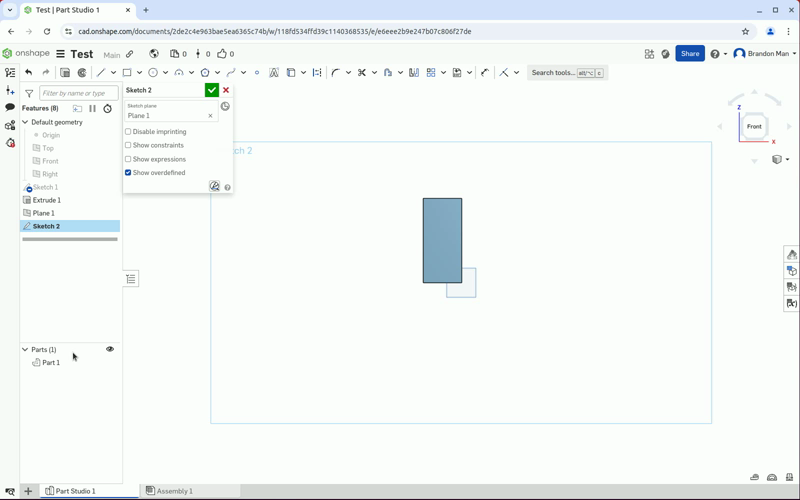
key(y)
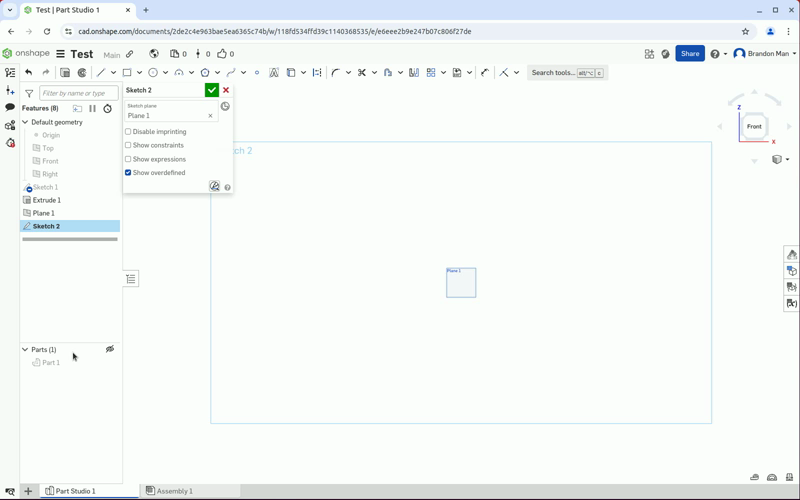
key(c)
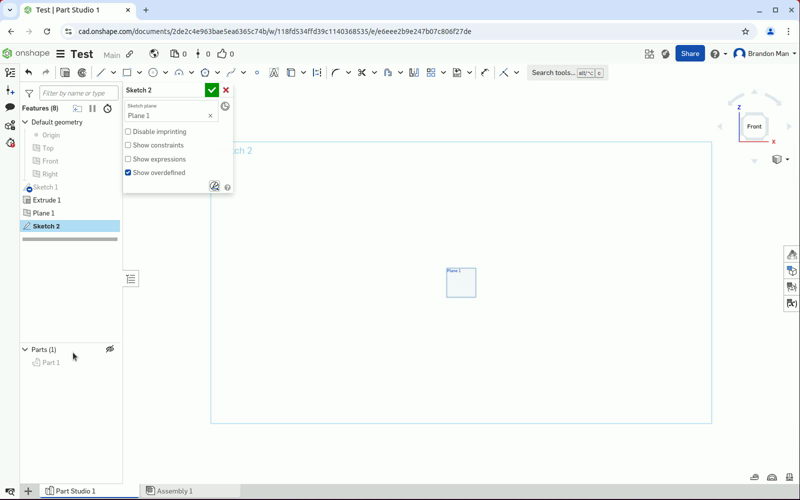
key_down(shift)
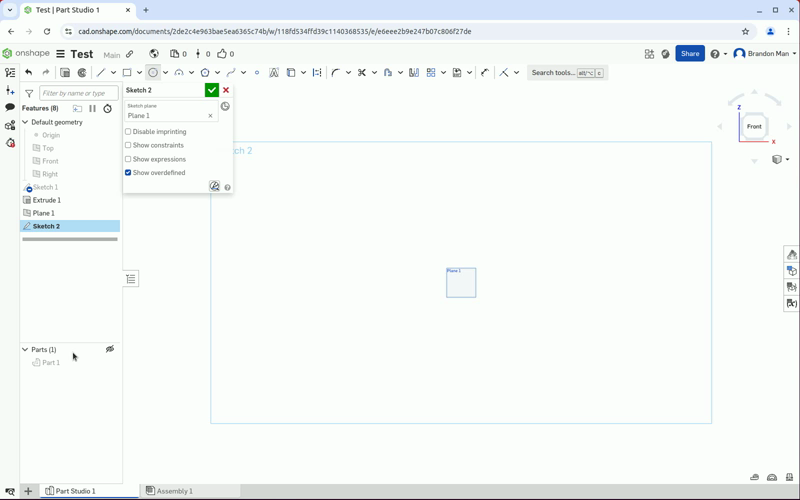
mouse_move(442, 240)
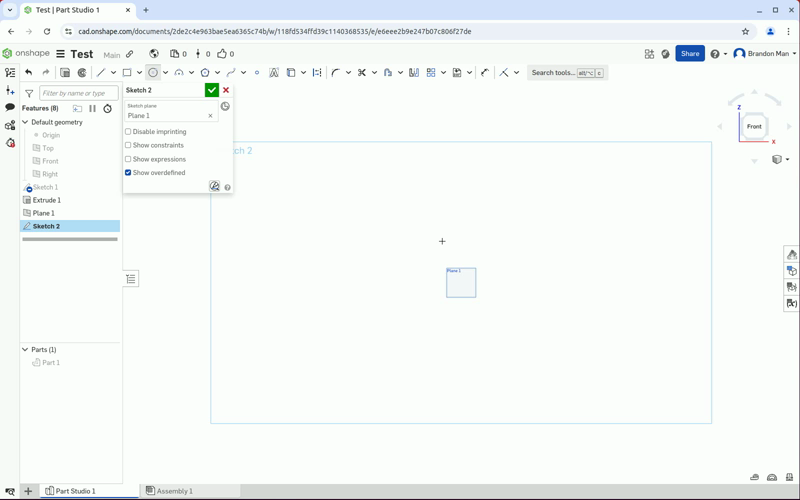
click(442, 240)
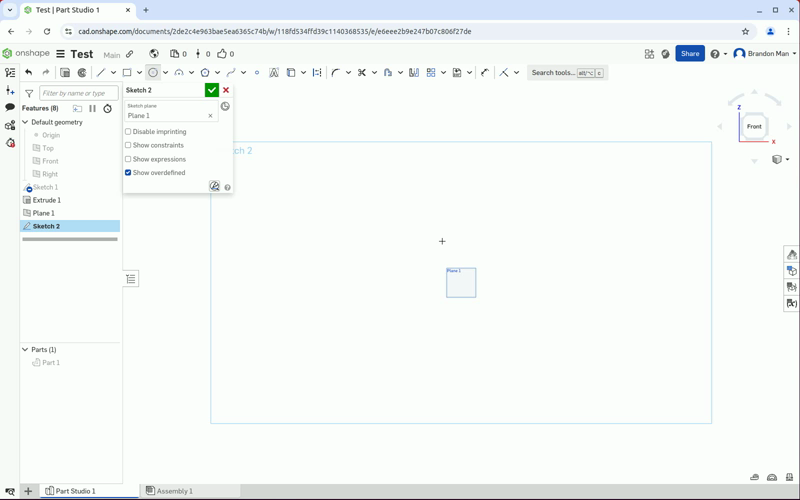
key_up(shift)
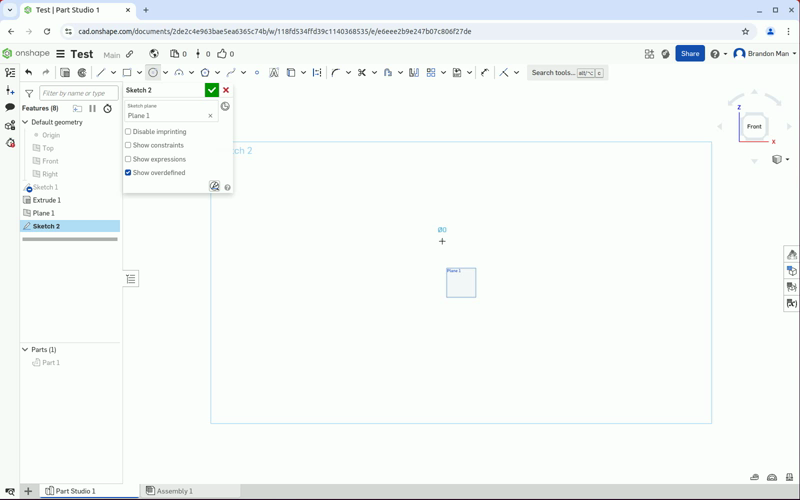
mouse_move(452, 240)
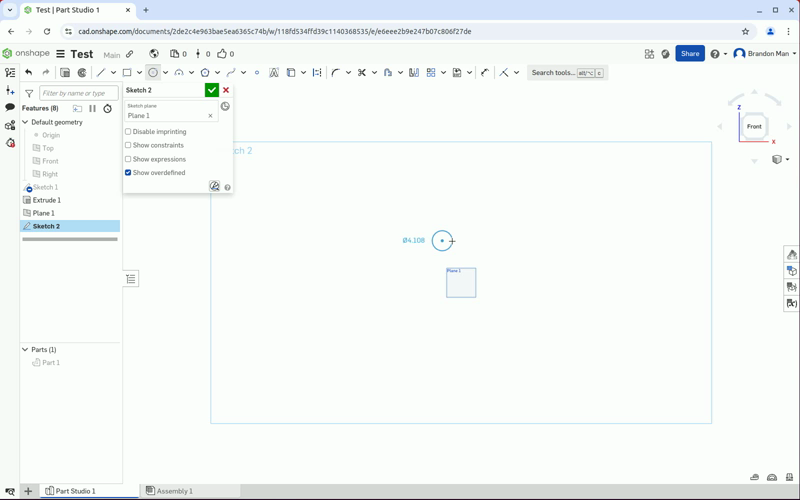
click(452, 240)
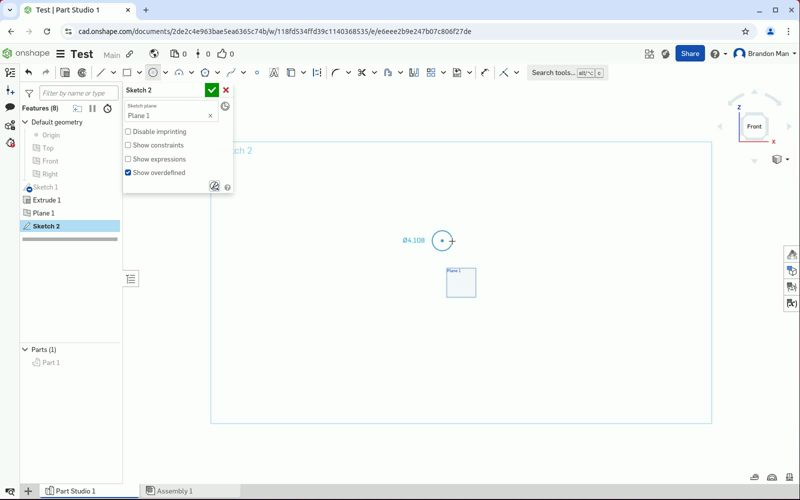
key(esc)
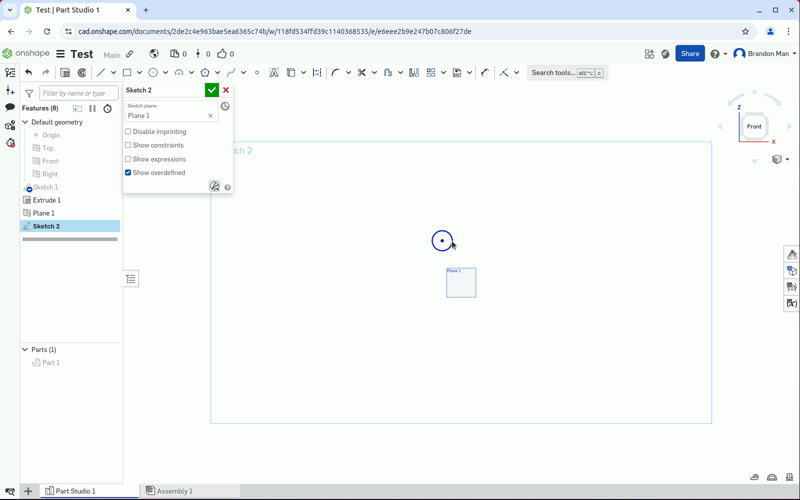
mouse_move(451, 241)
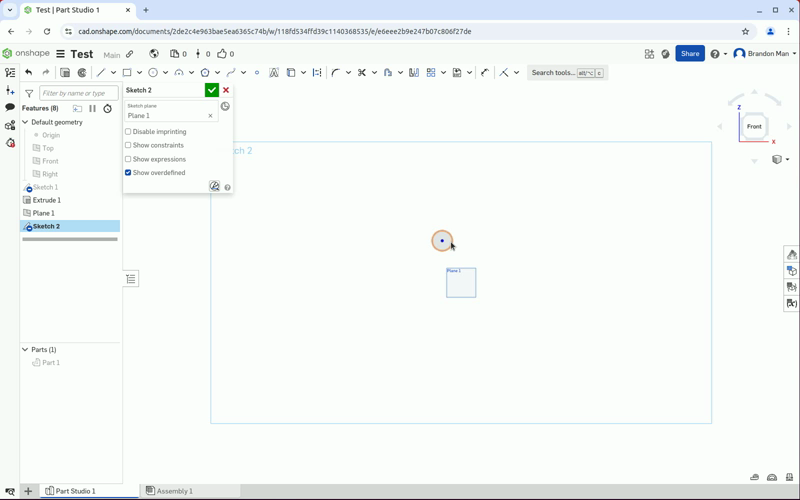
scroll(6)
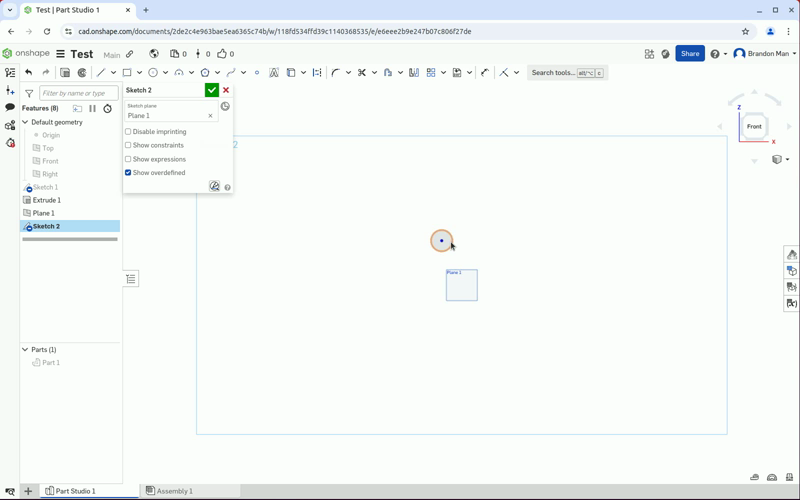
scroll(6)
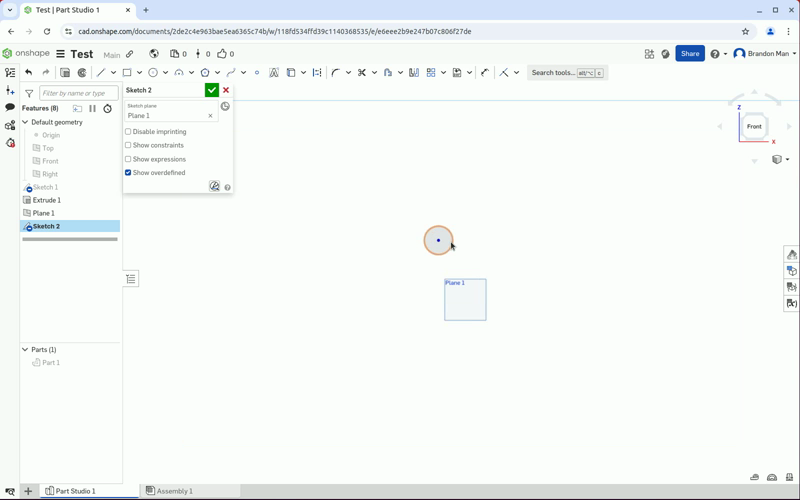
scroll(6)
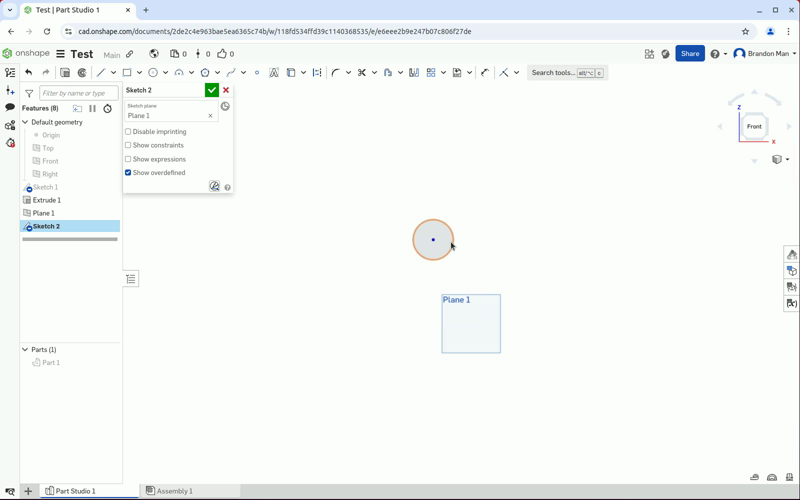
scroll(6)
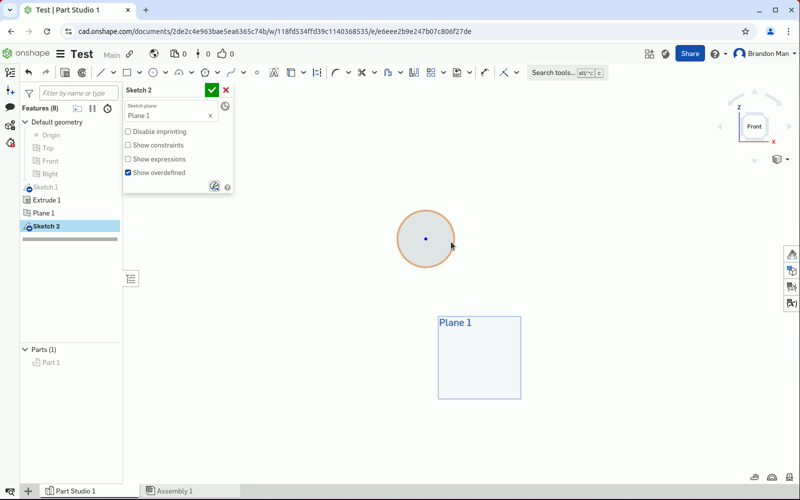
scroll(6)
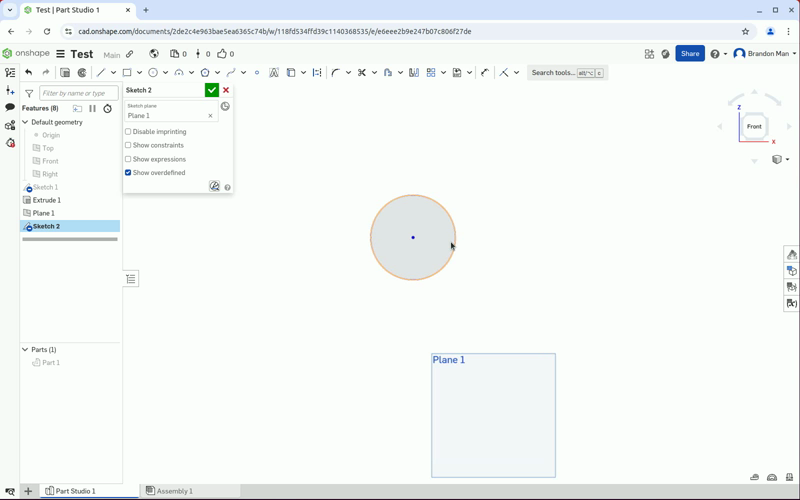
scroll(6)
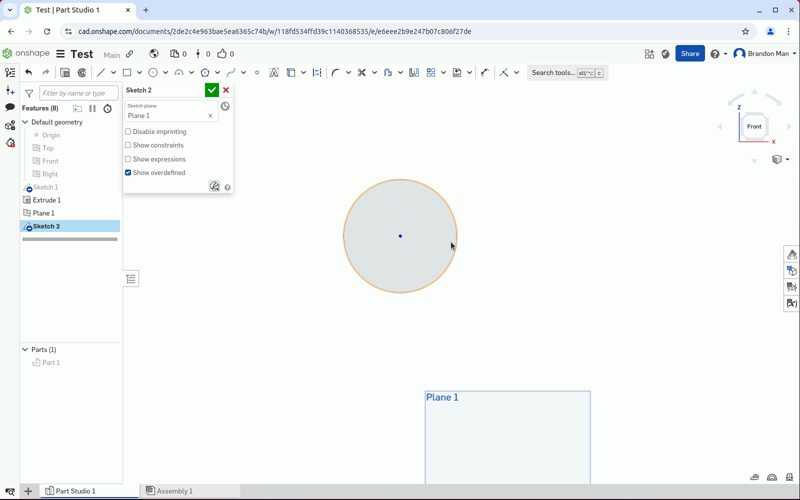
scroll(6)
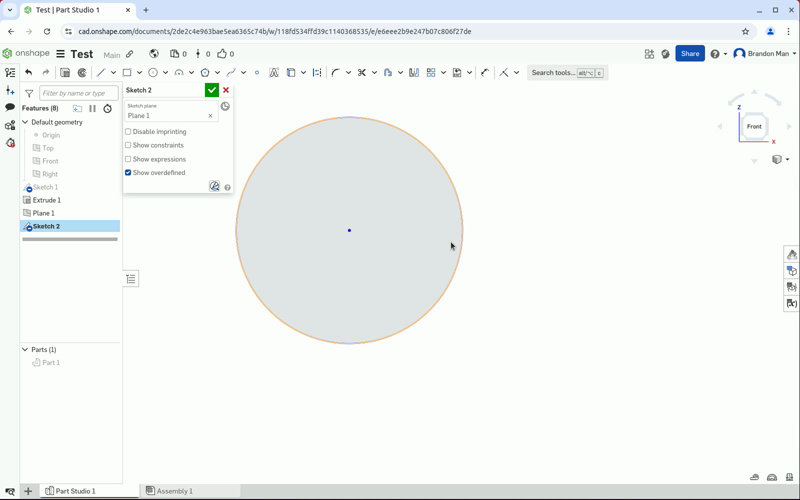
click(451, 241)
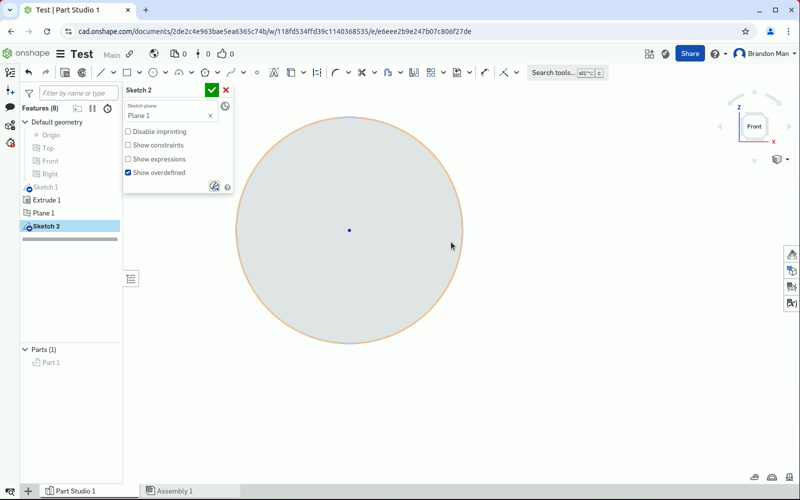
scroll(-6)
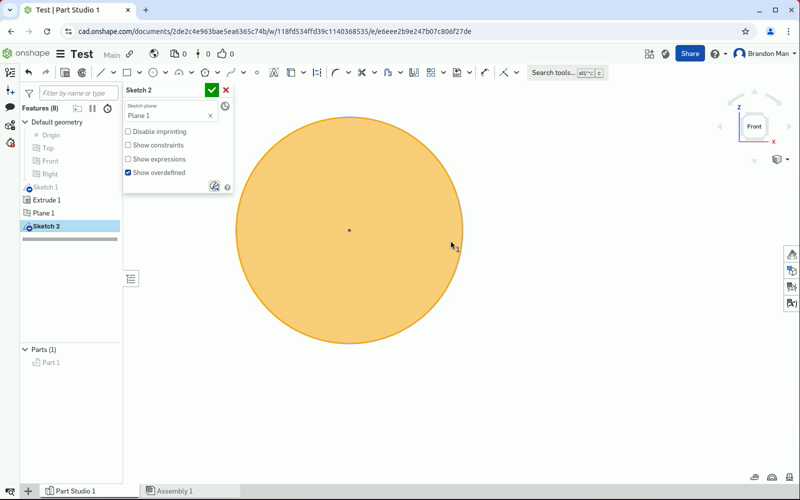
scroll(-6)
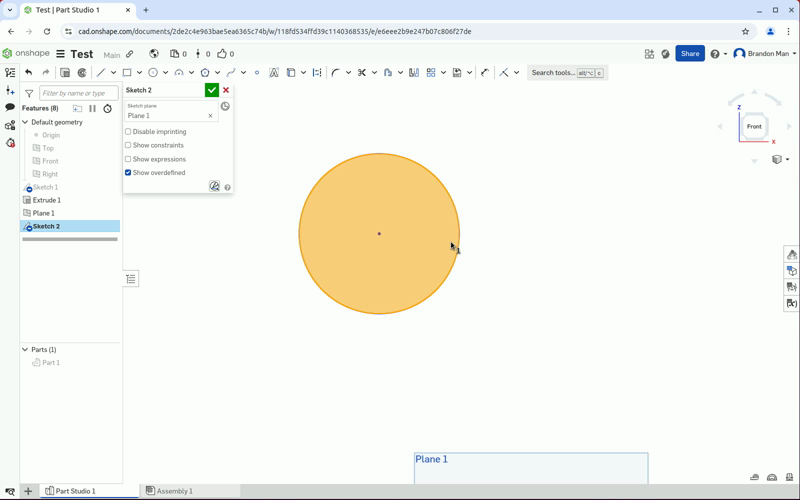
scroll(-6)
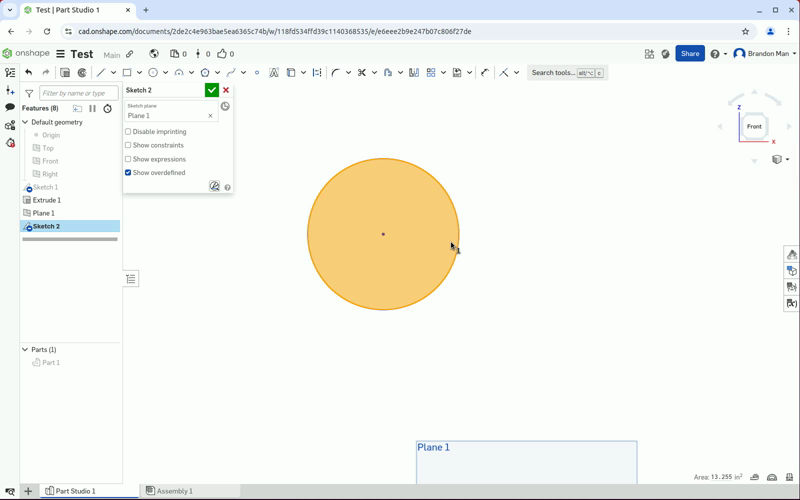
scroll(-6)
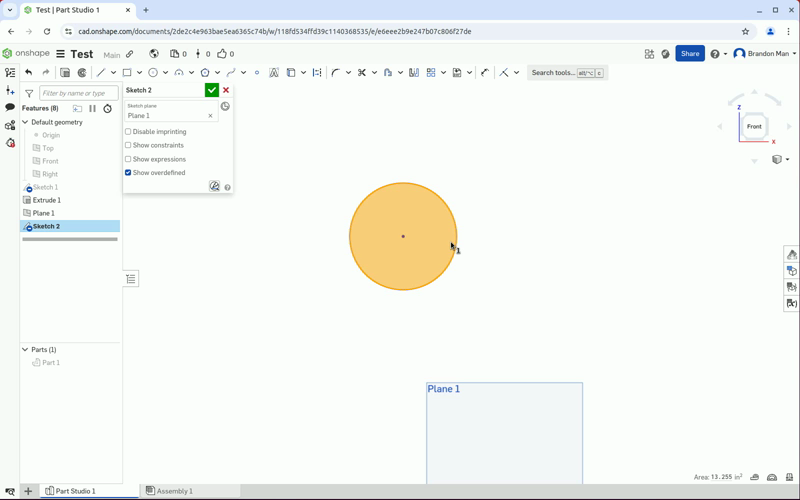
scroll(-6)
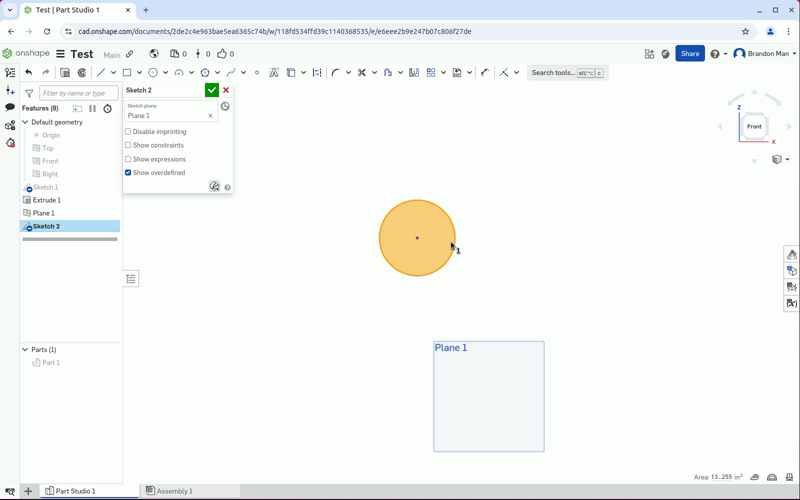
scroll(-6)
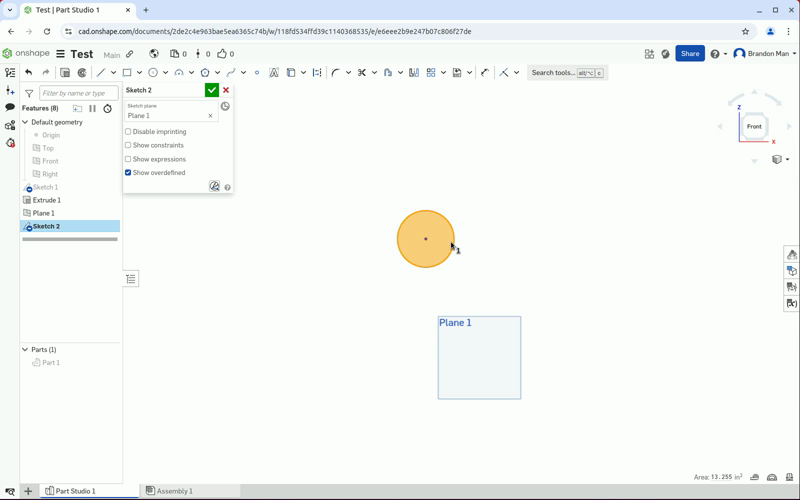
scroll(-6)
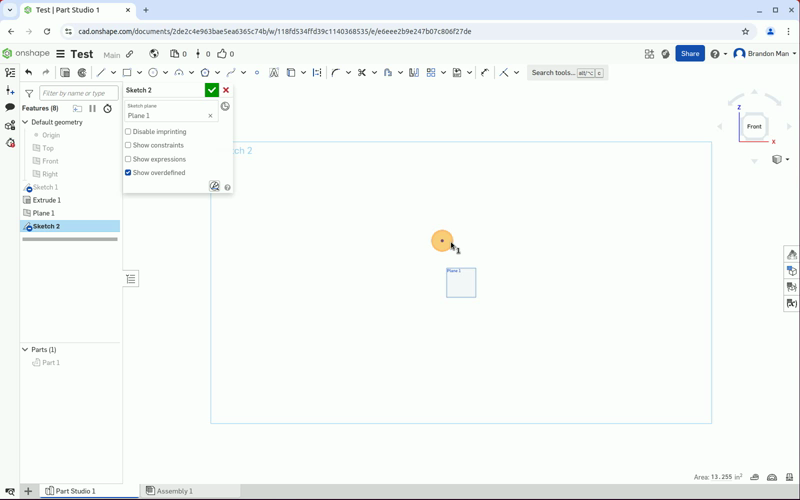
mouse_move(73, 352)
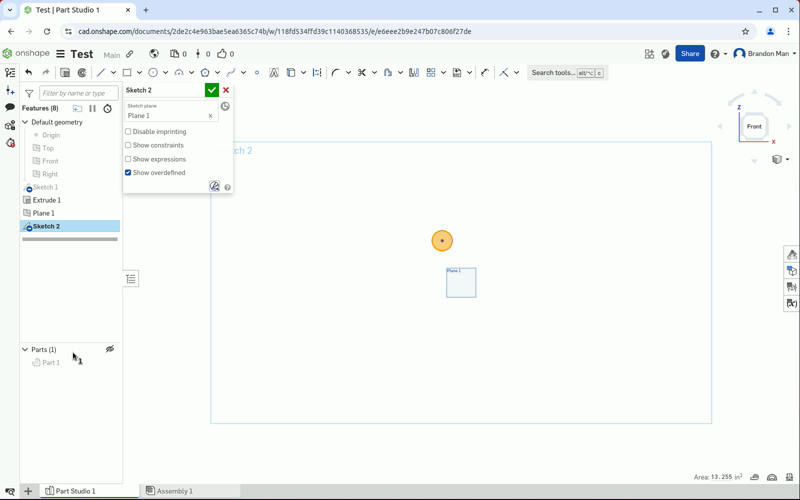
key(shift+y)
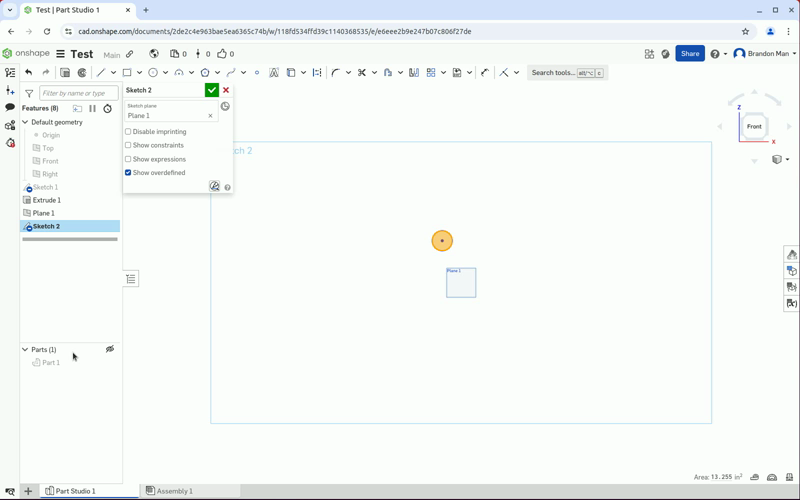
key(shift+e)
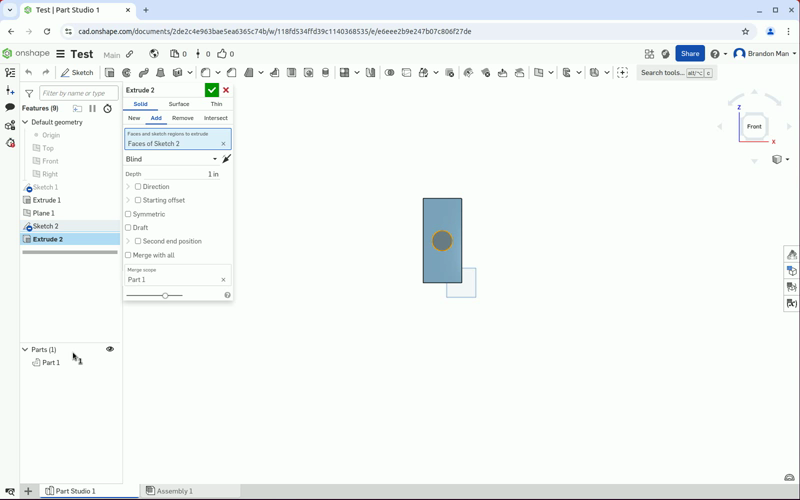
mouse_move(143, 106)
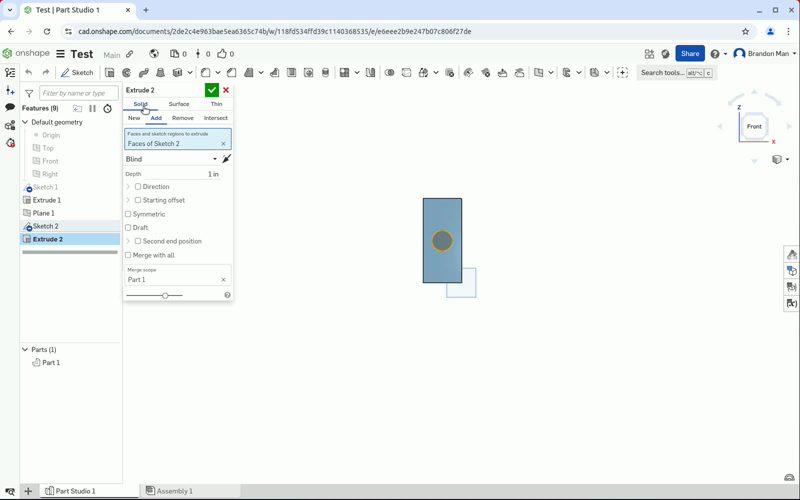
click(143, 106)
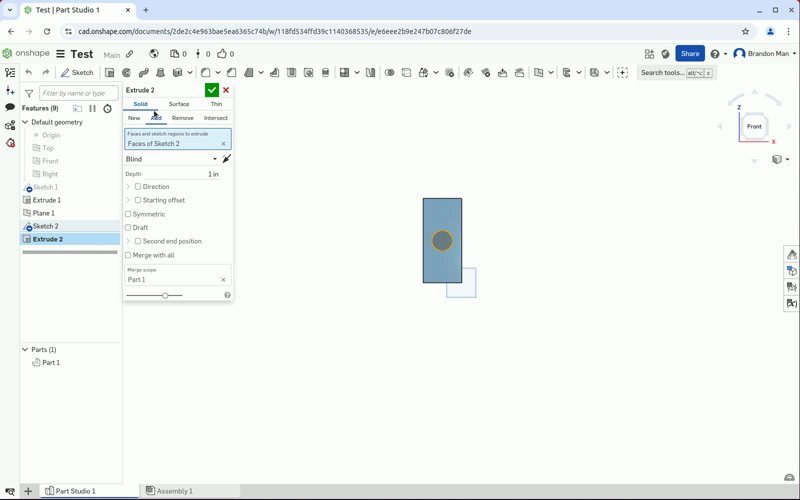
mouse_move(186, 120)
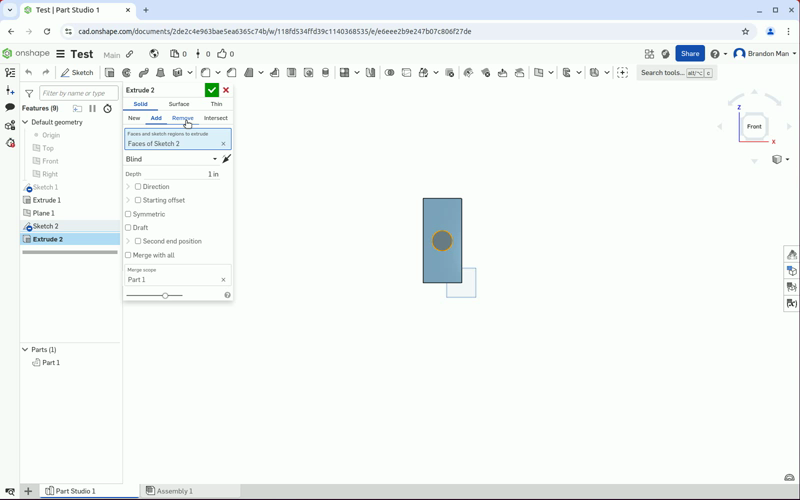
click(186, 120)
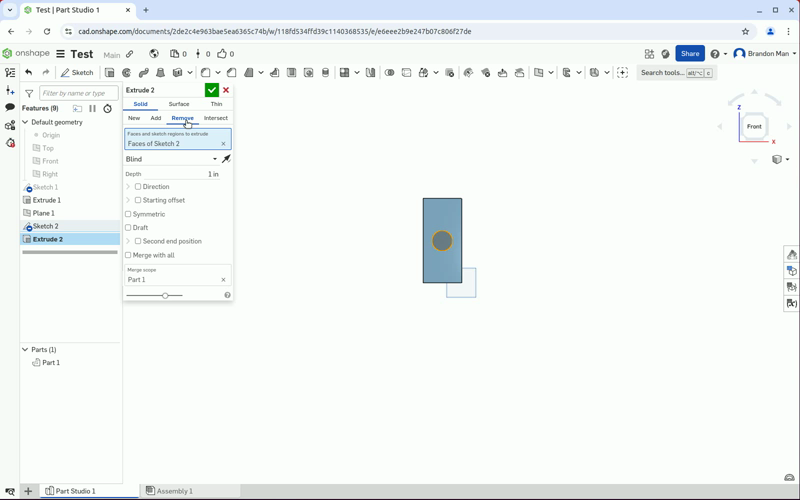
key(tab, 4)
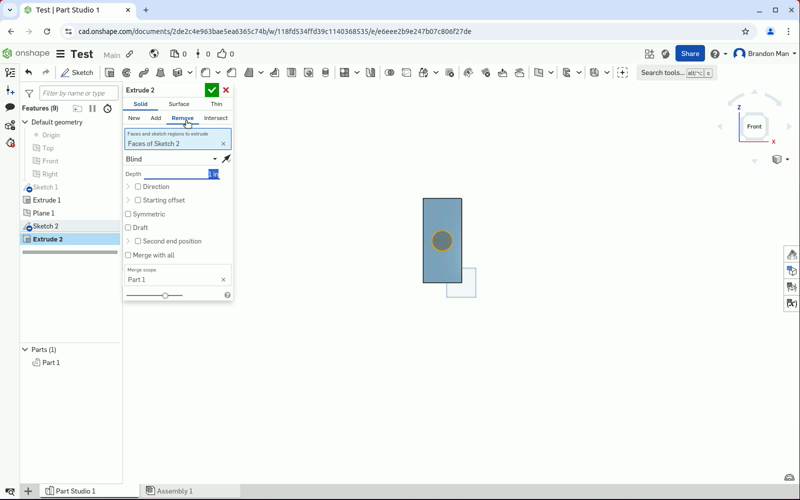
text(11.554)
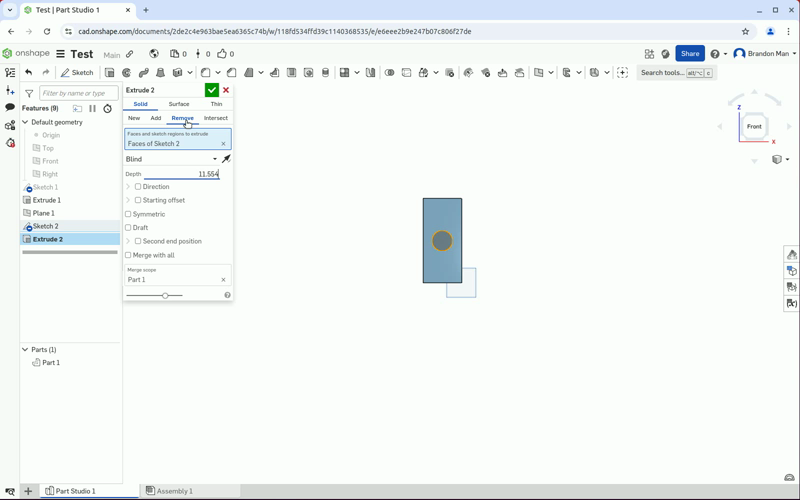
key(tab, 6)
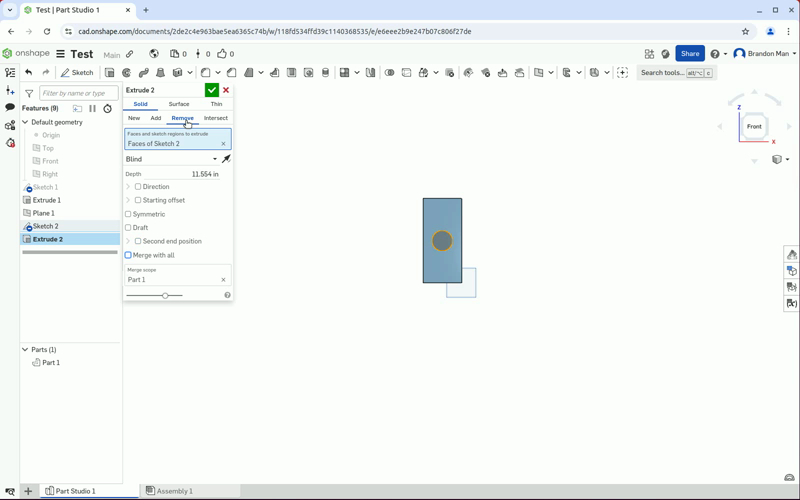
key(space)
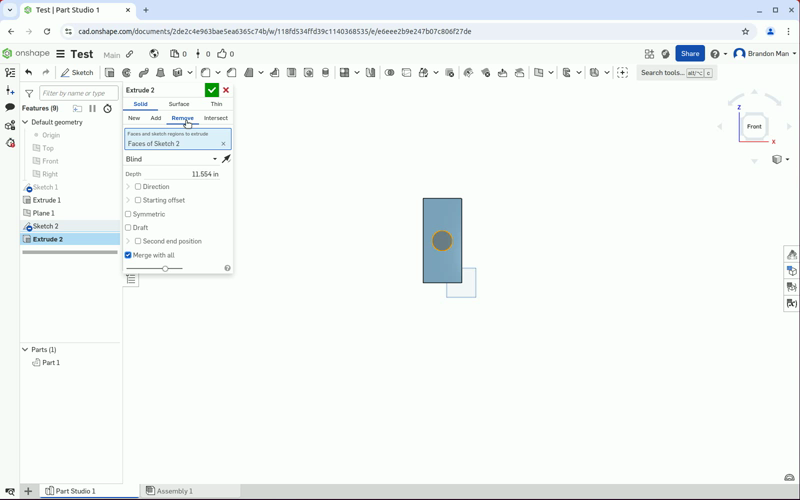
key(enter)
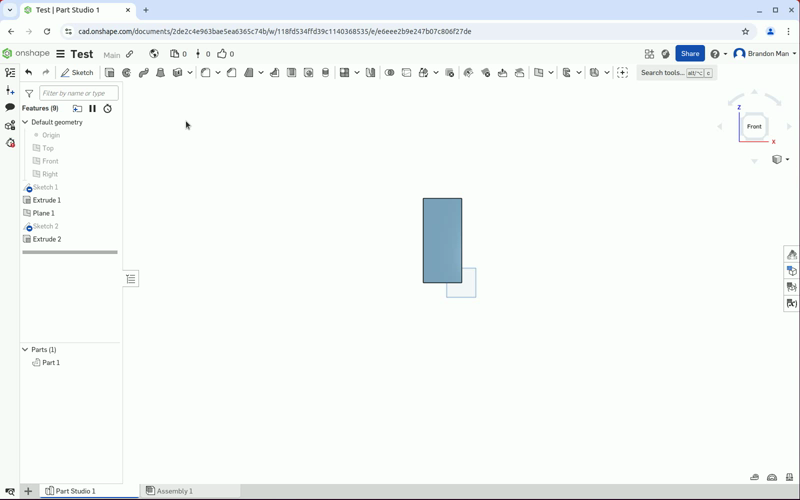
key(shift+h)
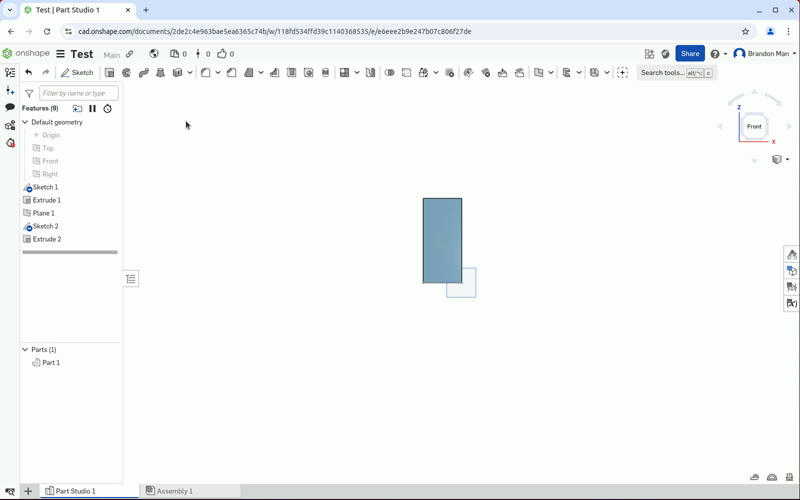
key(shift+h)
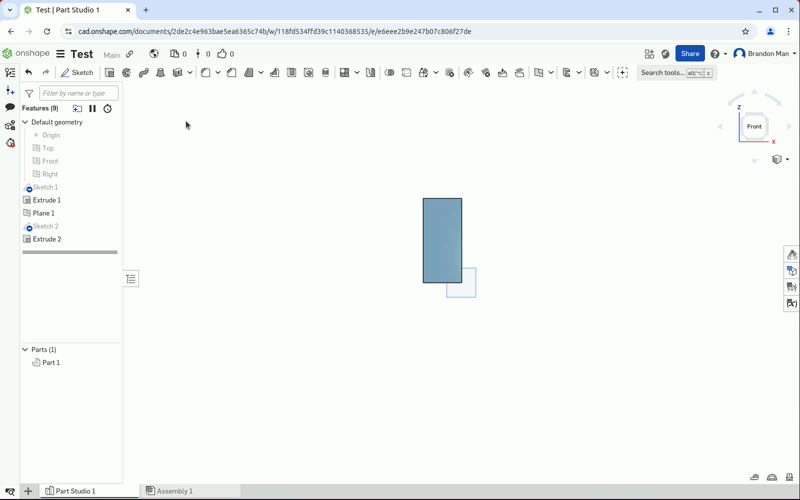
mouse_move(73, 189)
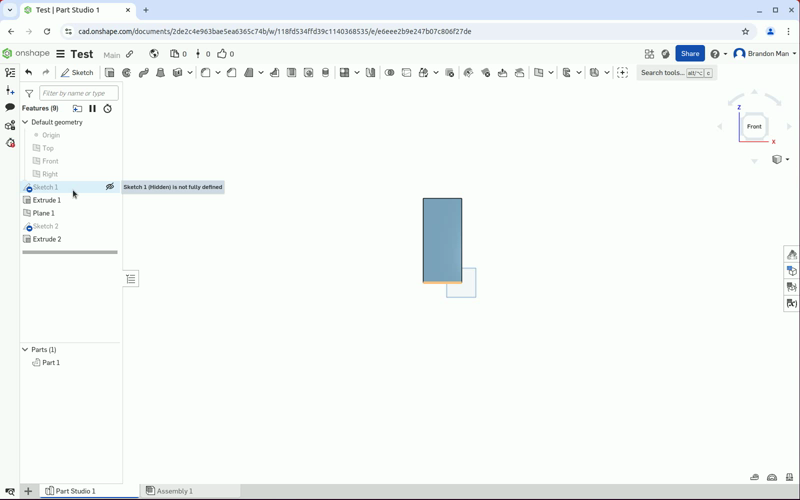
click(73, 189)
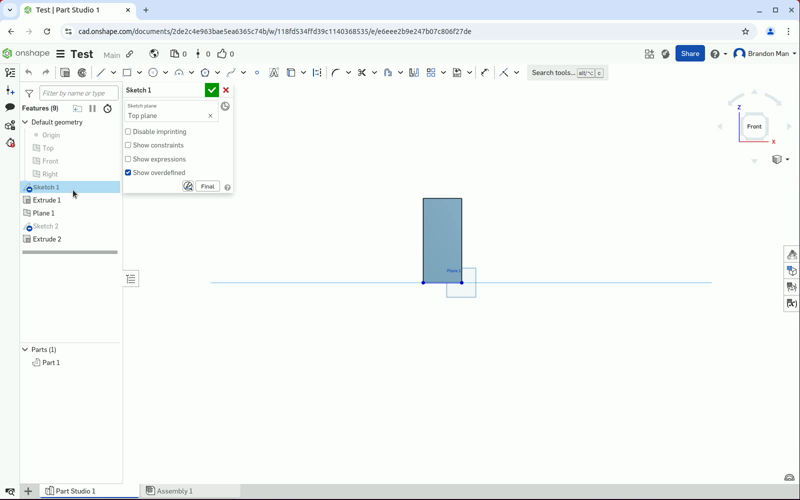
mouse_move(229, 92)
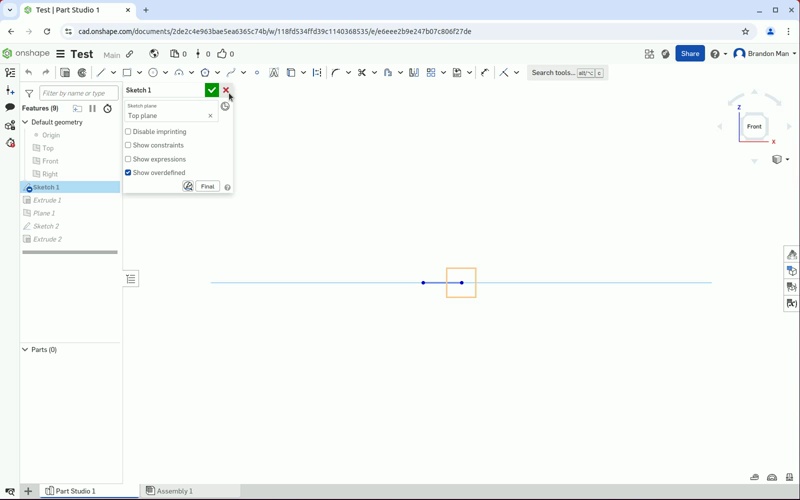
click(229, 92)
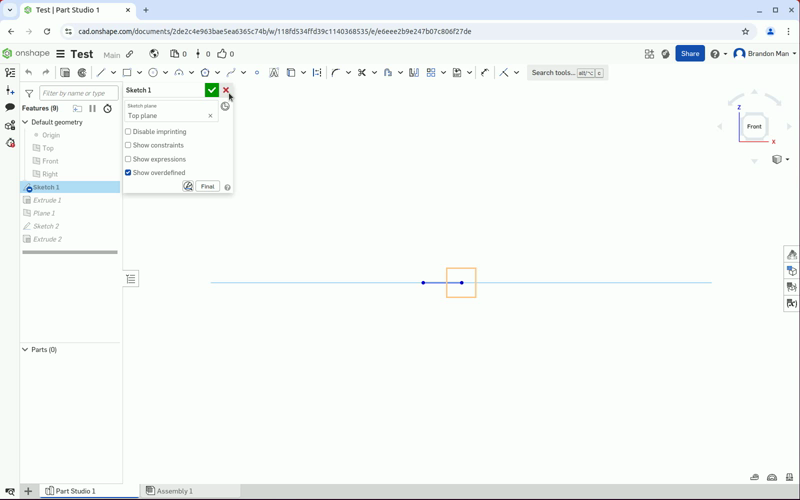
key(shift+s)
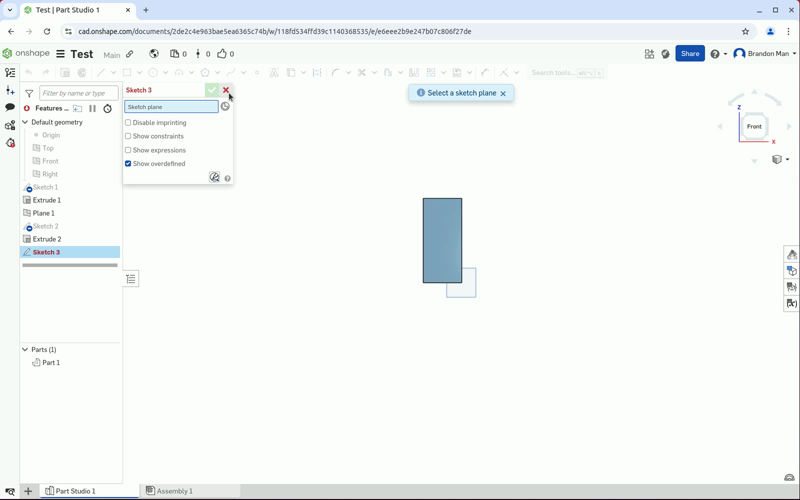
mouse_move(73, 215)
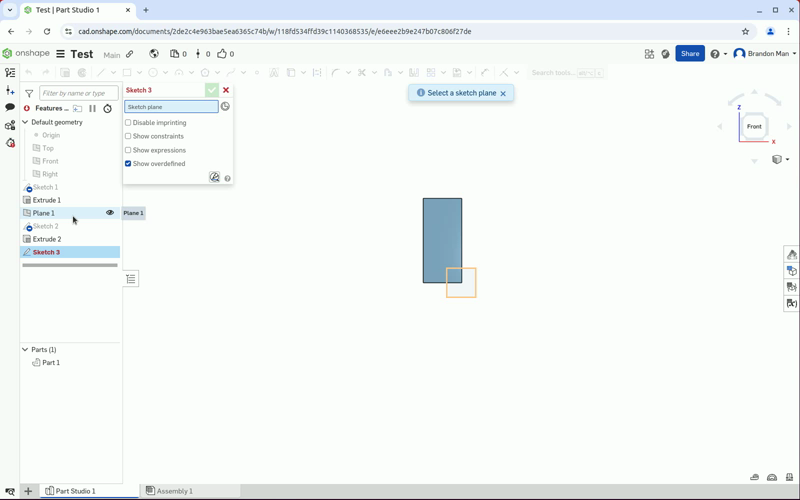
click(73, 215)
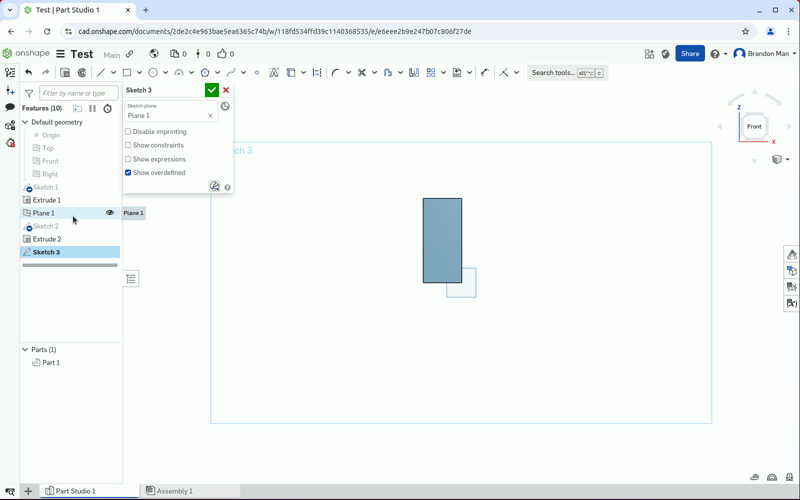
mouse_move(73, 352)
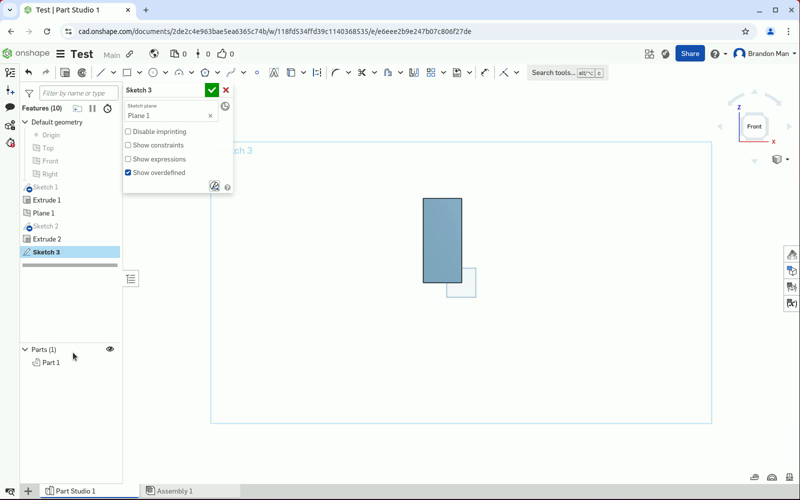
key(y)
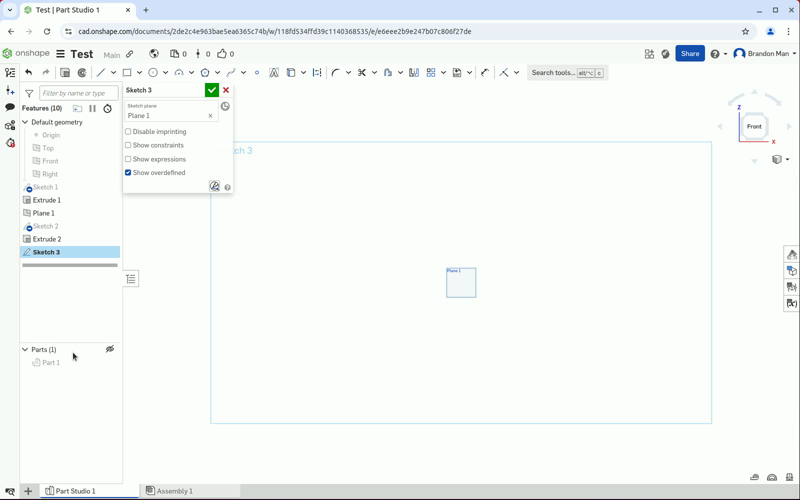
key(c)
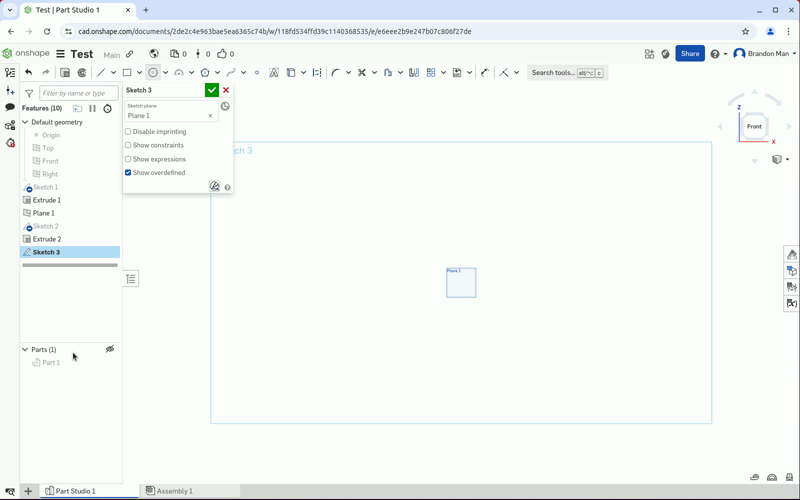
key_down(shift)
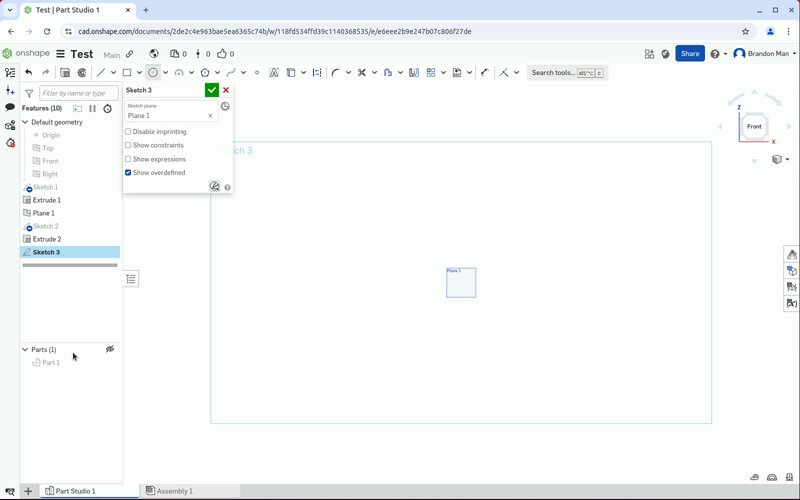
mouse_move(442, 240)
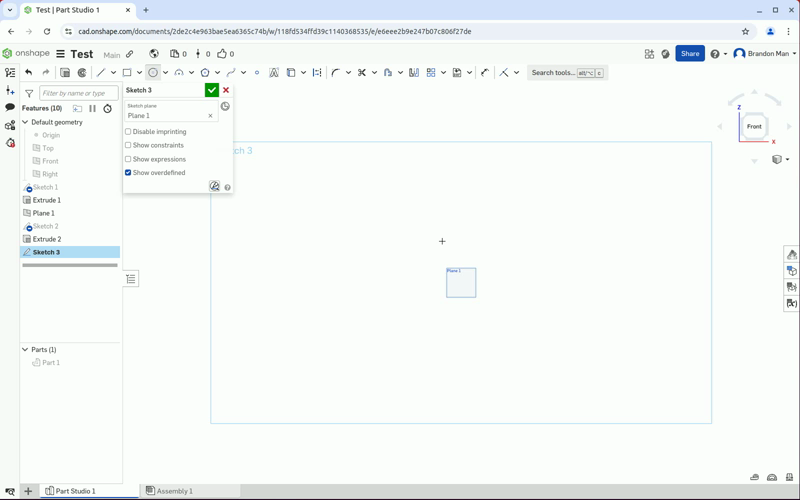
click(442, 240)
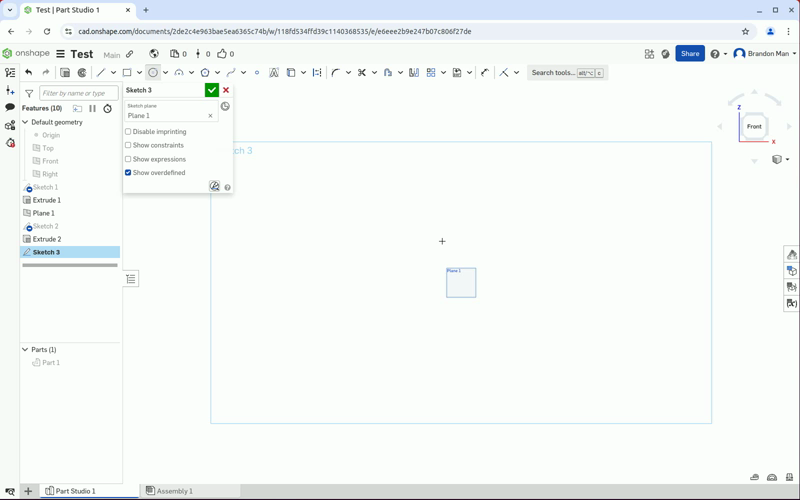
key_up(shift)
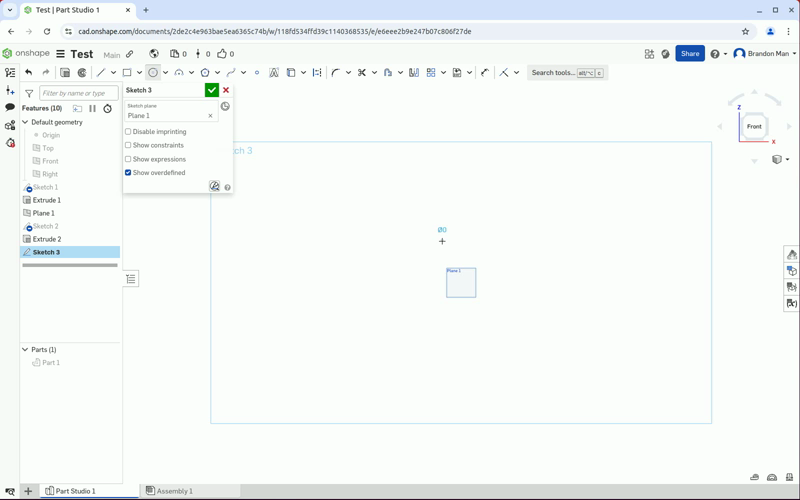
mouse_move(456, 240)
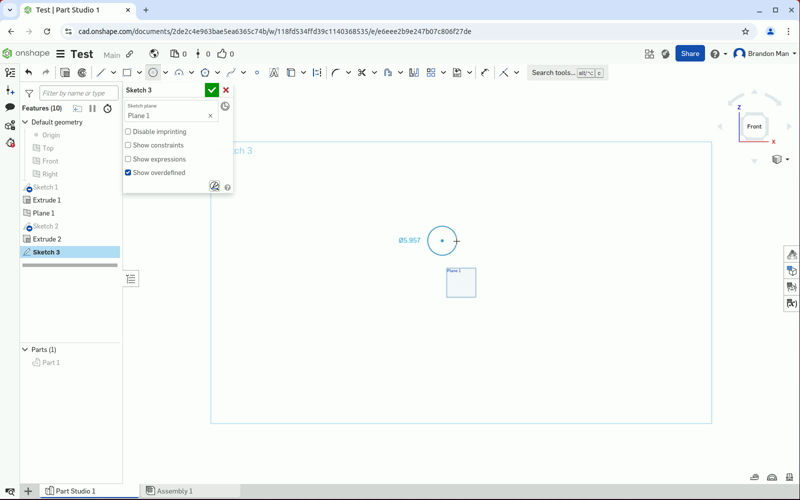
click(456, 240)
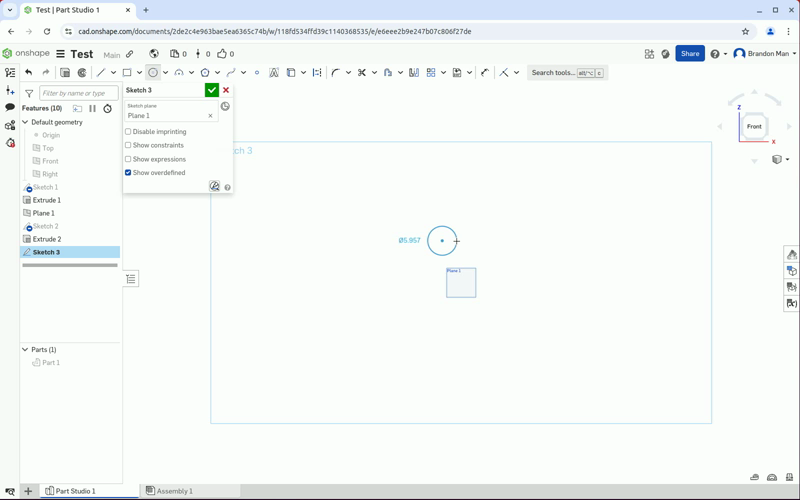
key(esc)
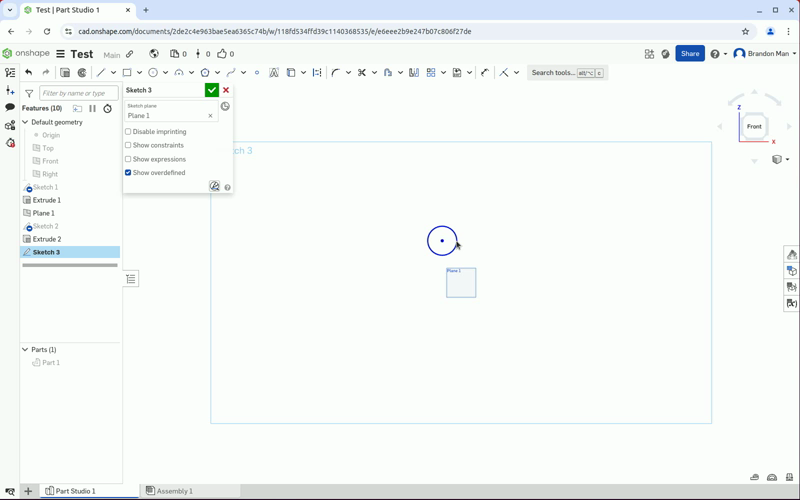
key(c)
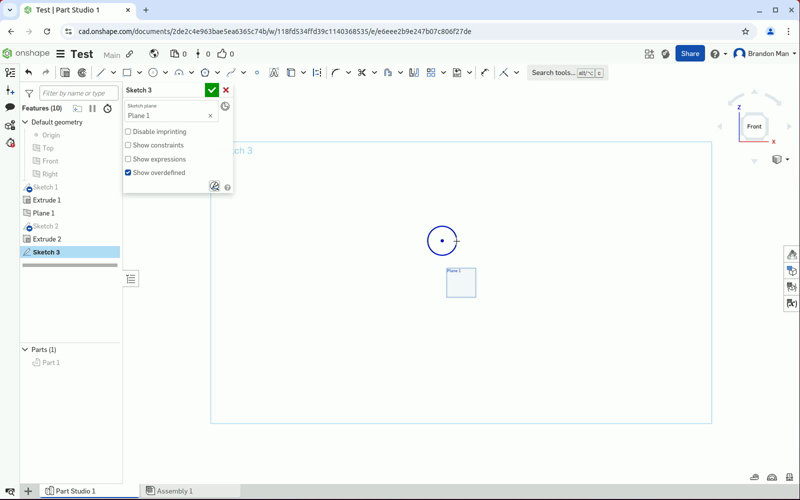
key_down(shift)
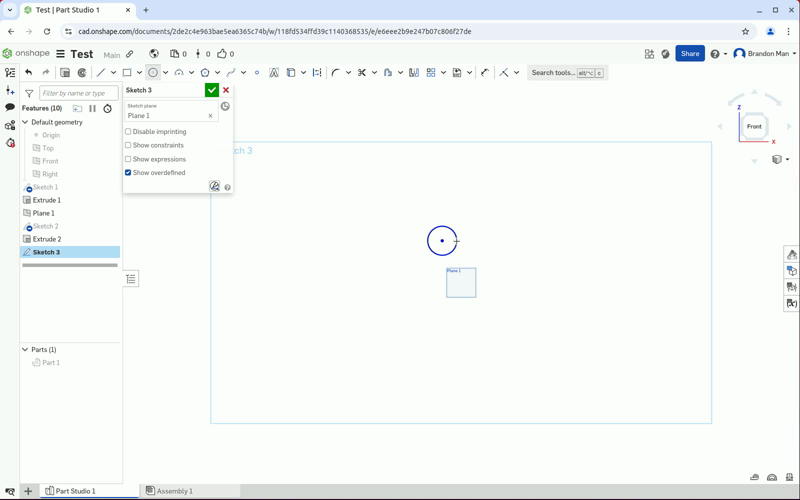
mouse_move(442, 240)
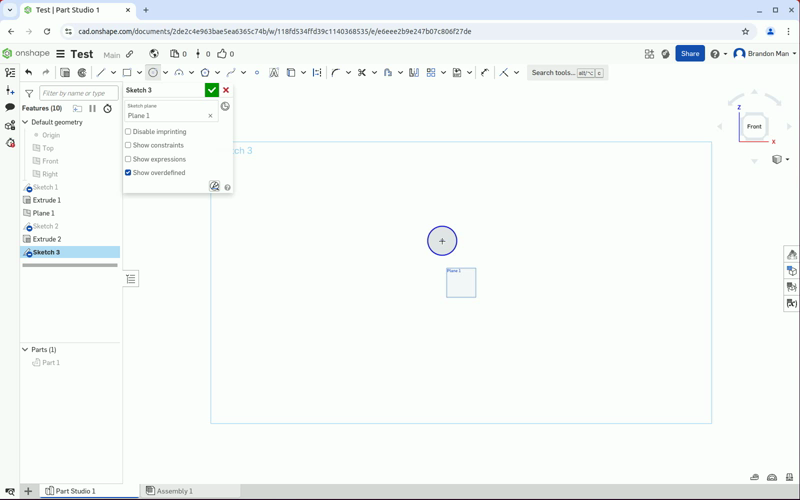
click(442, 240)
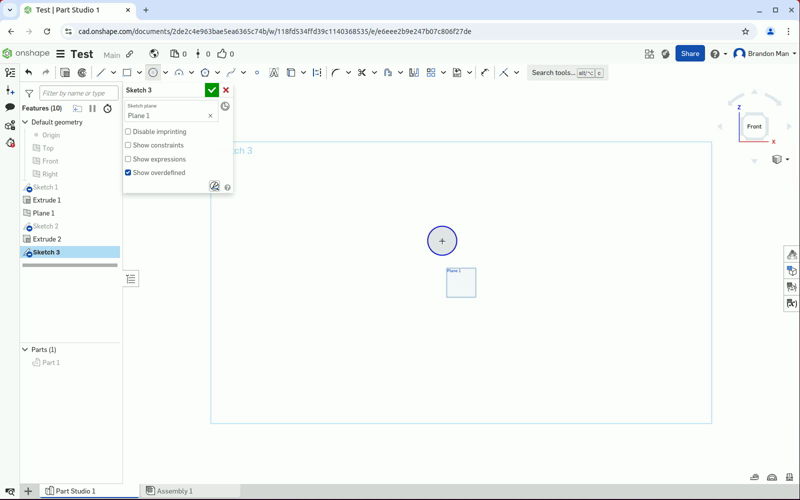
key_up(shift)
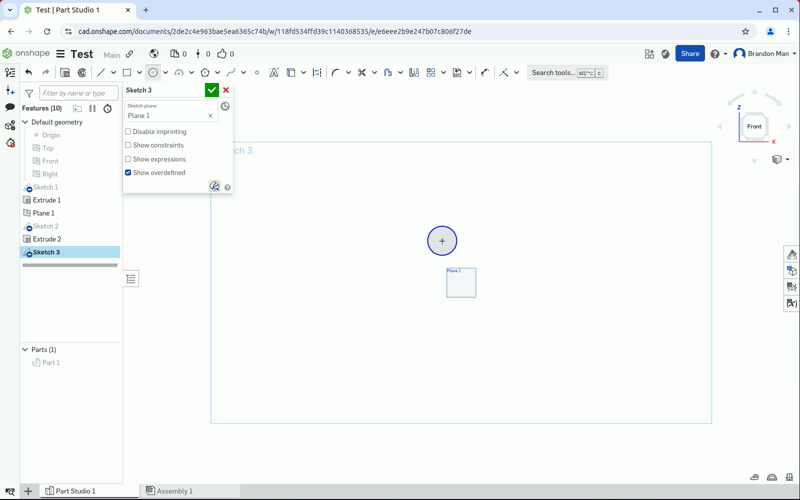
mouse_move(452, 240)
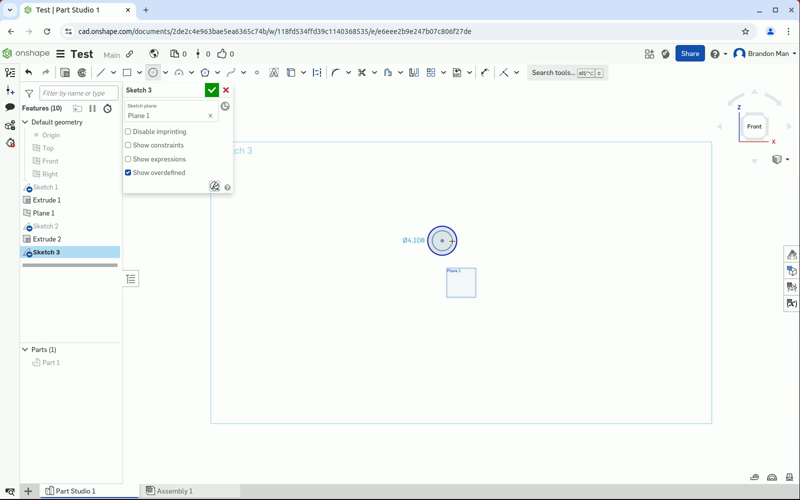
click(452, 240)
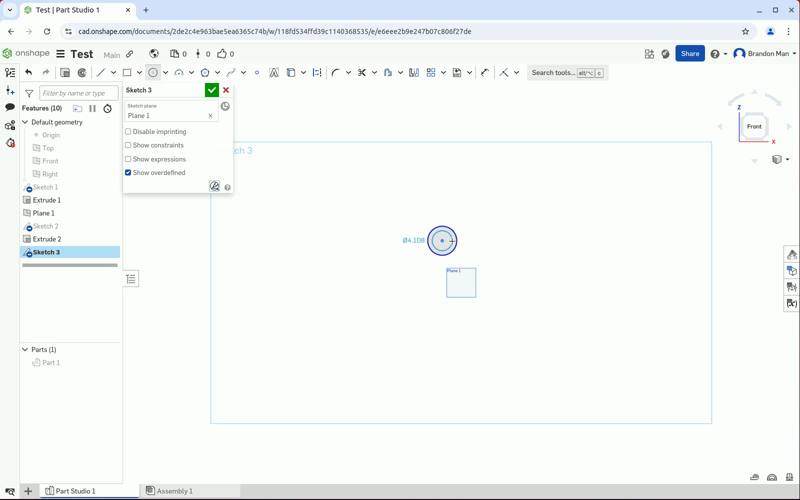
key(esc)
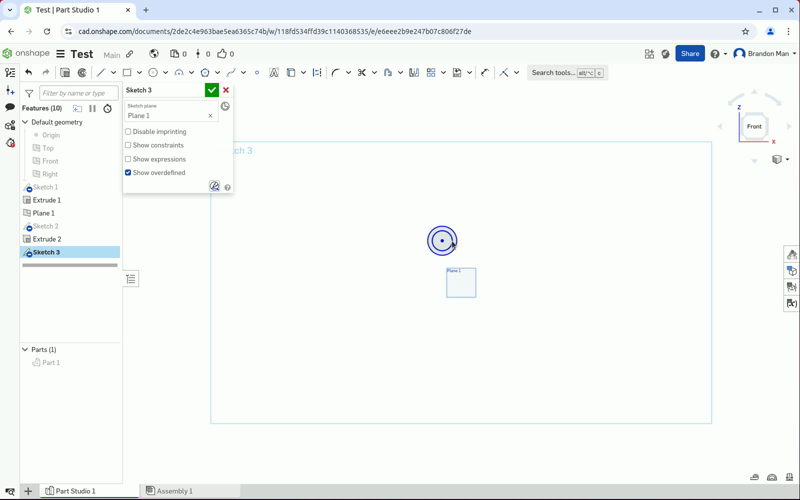
mouse_move(433, 232)
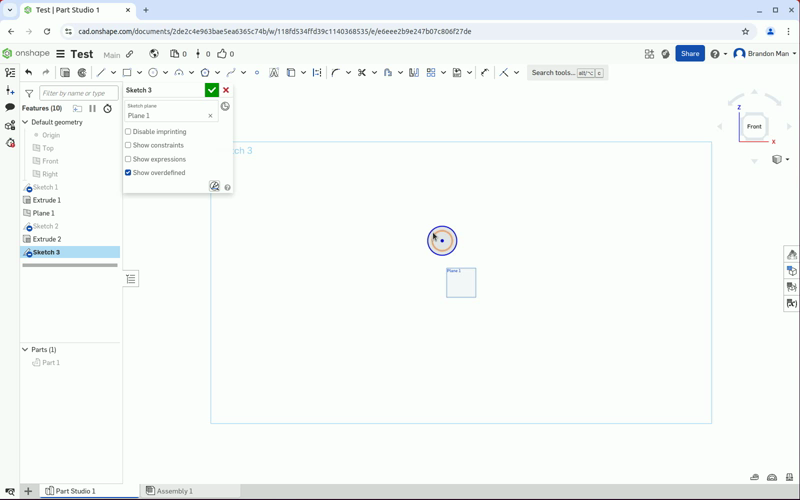
scroll(6)
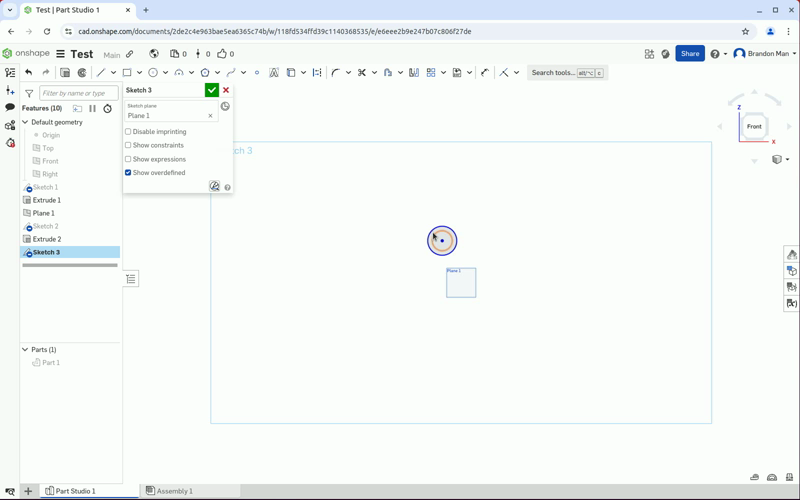
scroll(6)
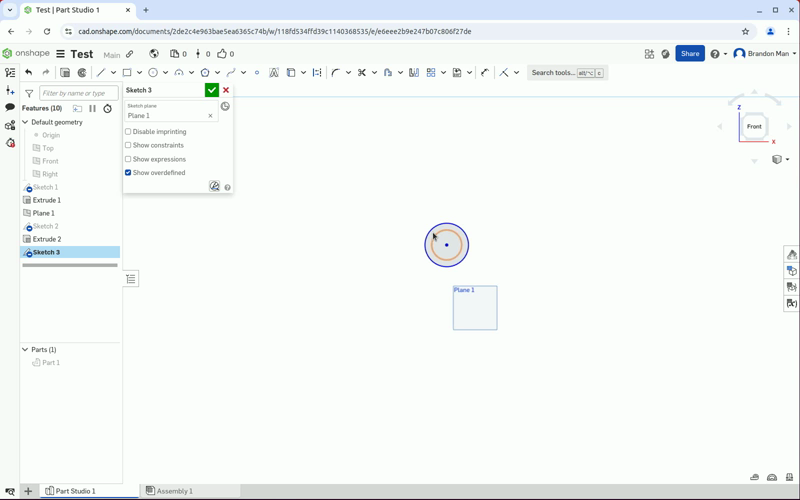
scroll(6)
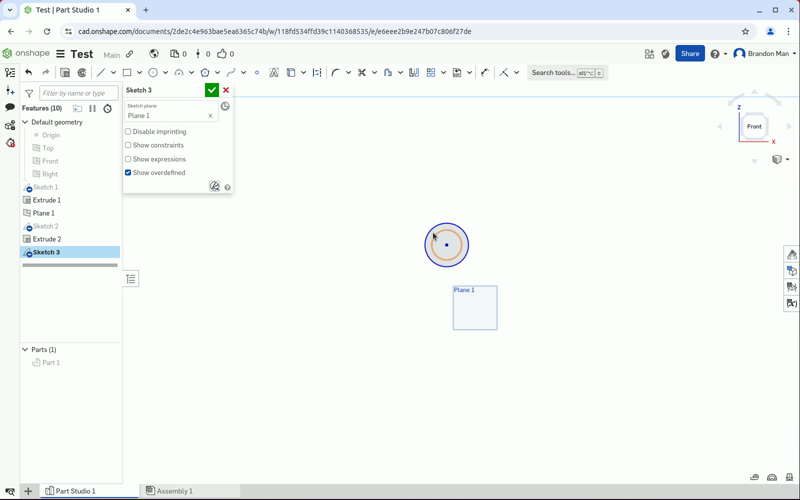
scroll(6)
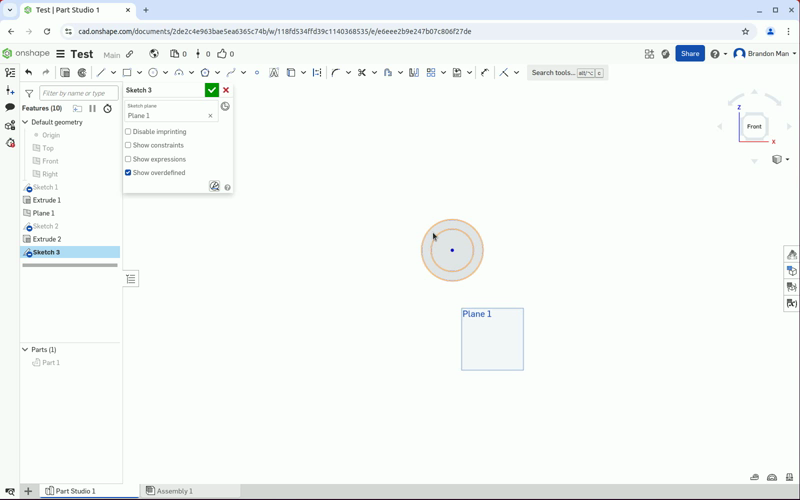
scroll(6)
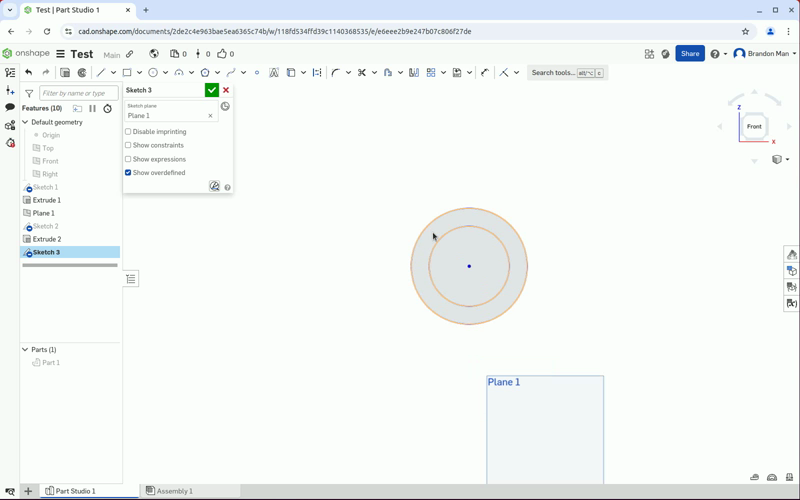
scroll(6)
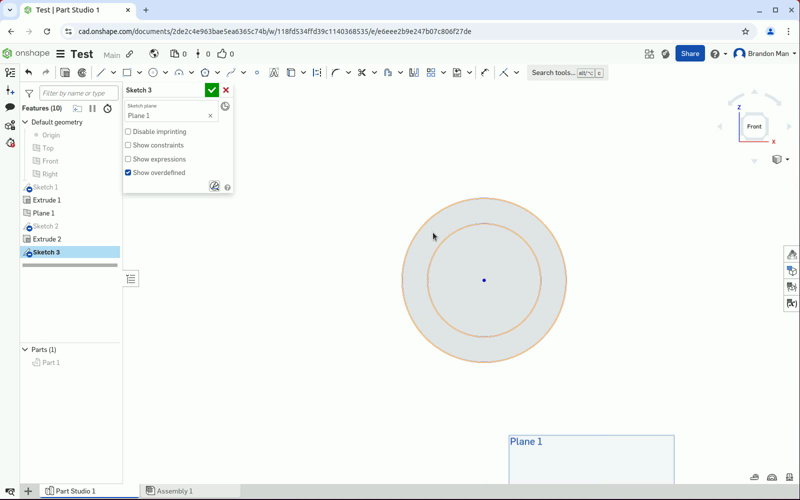
scroll(6)
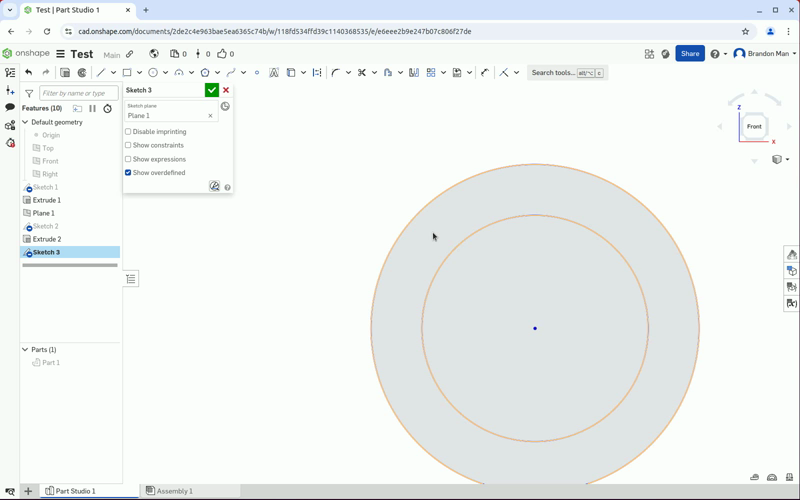
click(433, 232)
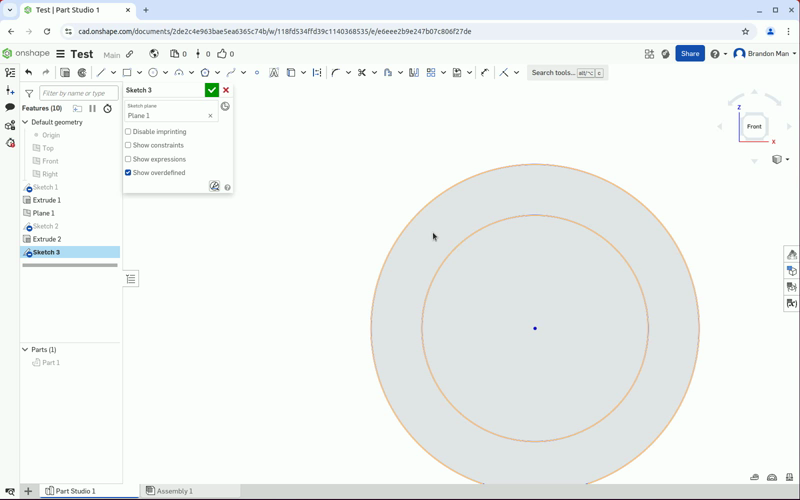
scroll(-6)
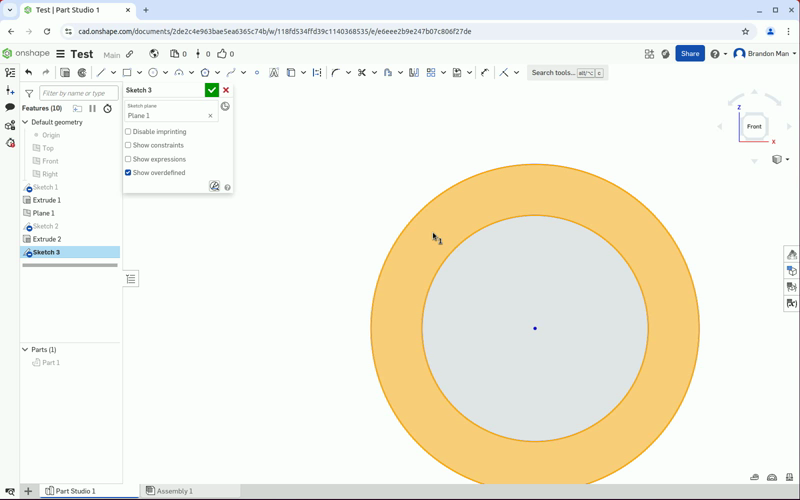
scroll(-6)
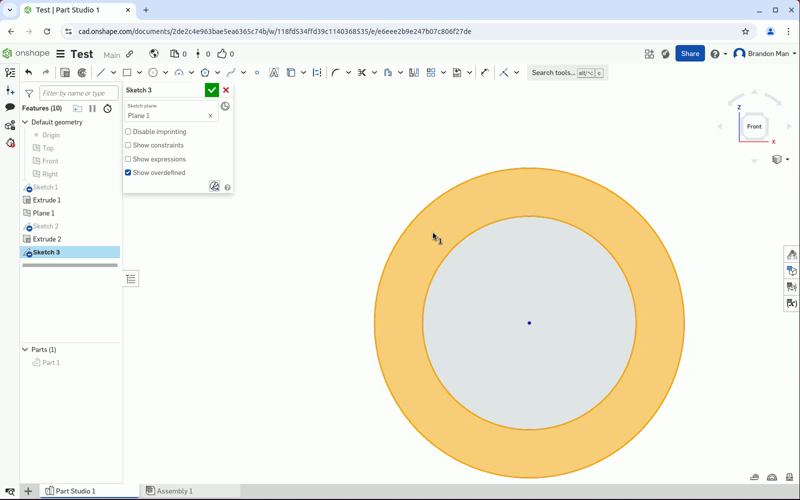
scroll(-6)
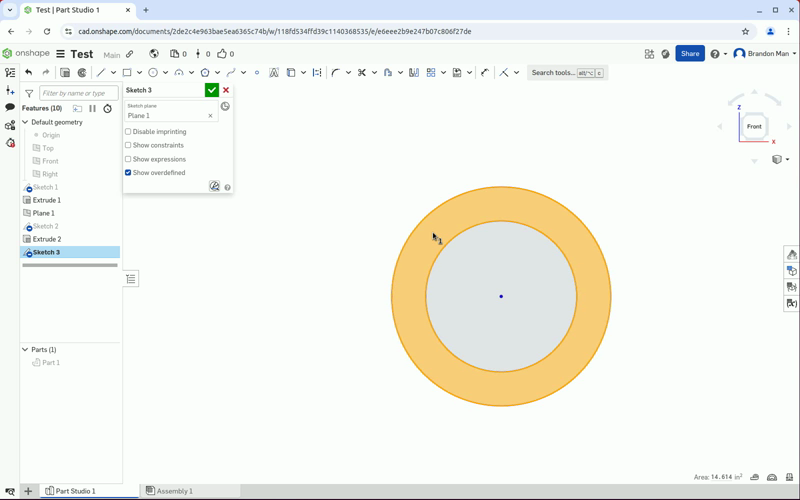
scroll(-6)
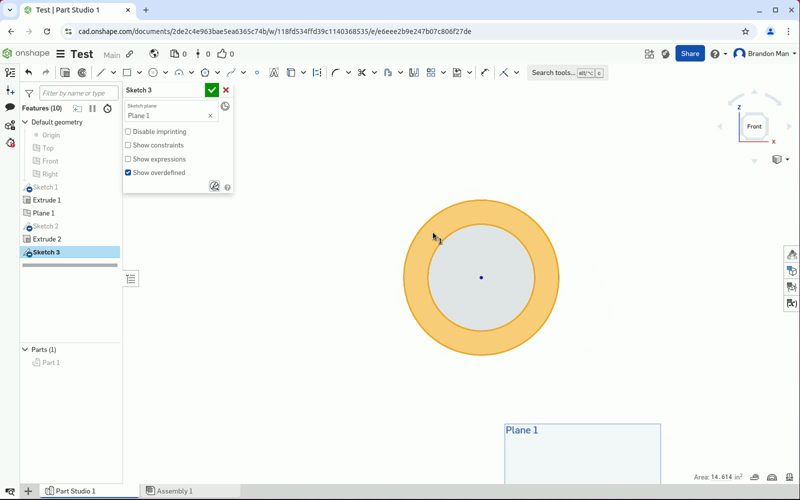
scroll(-6)
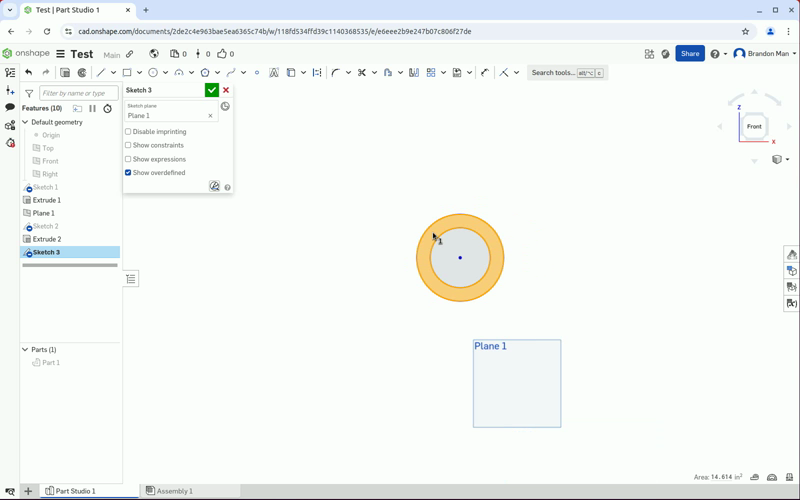
scroll(-6)
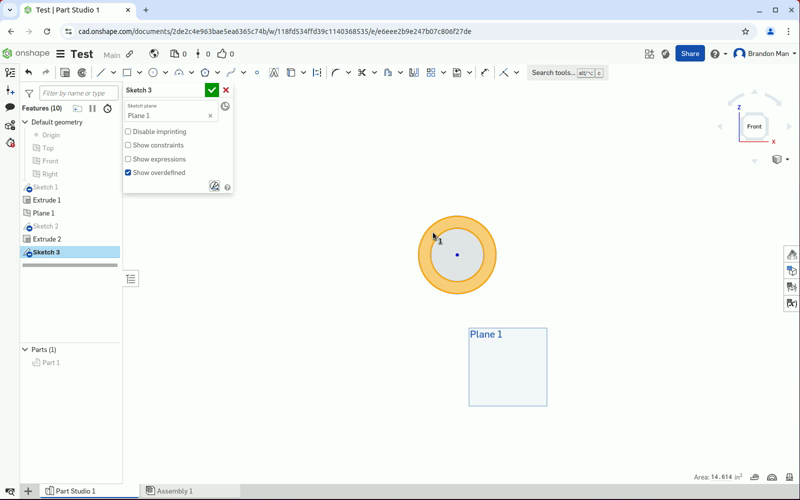
scroll(-6)
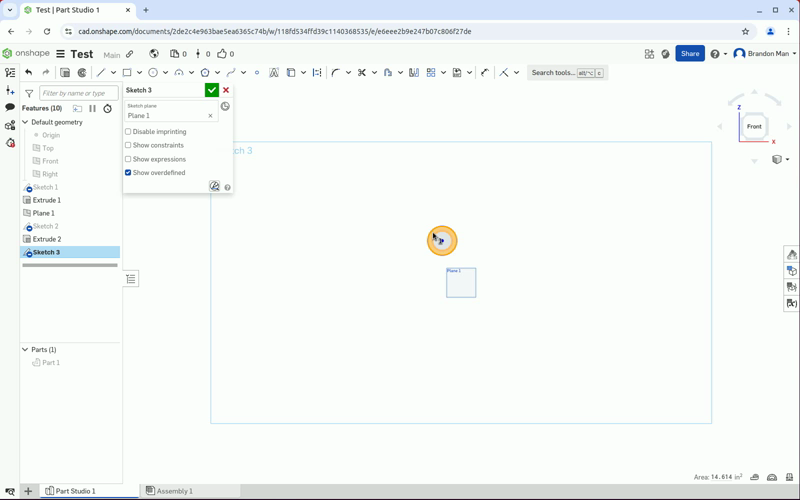
mouse_move(73, 352)
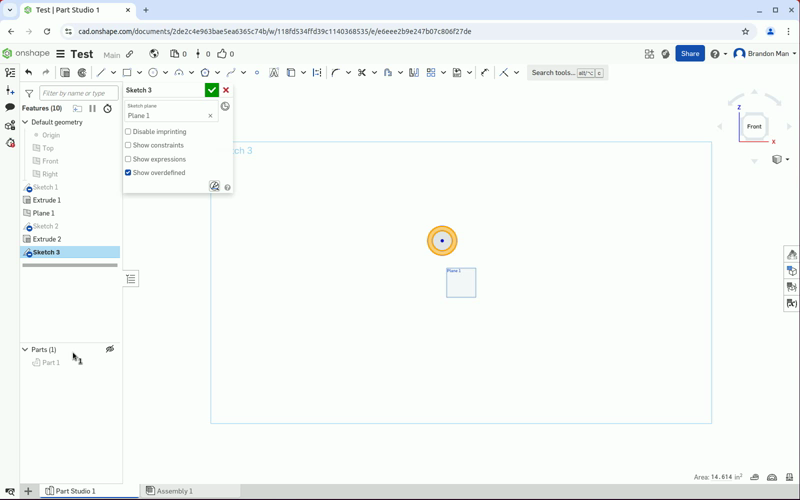
key(shift+y)
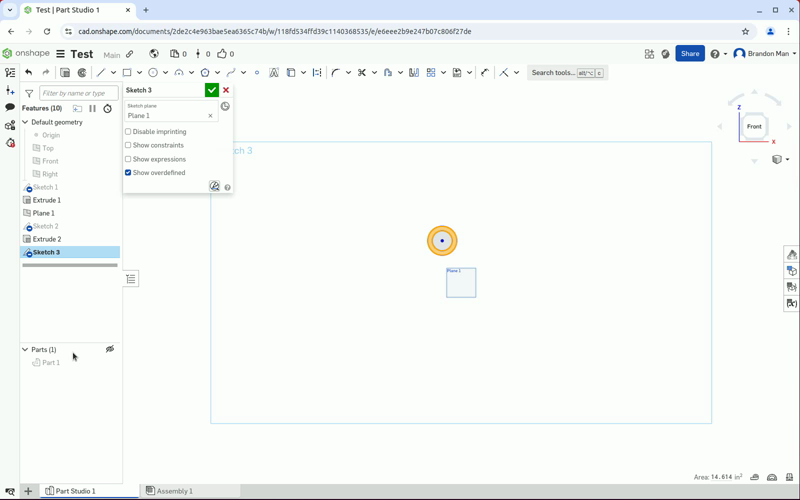
key(shift+e)
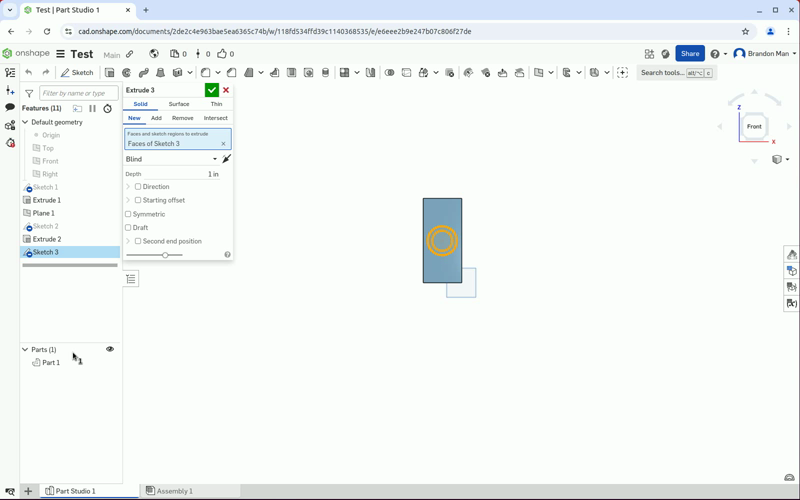
mouse_move(143, 106)
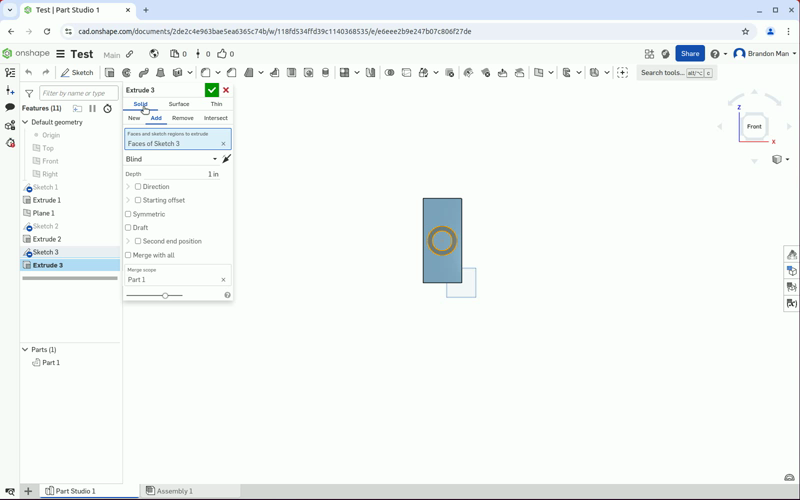
click(143, 106)
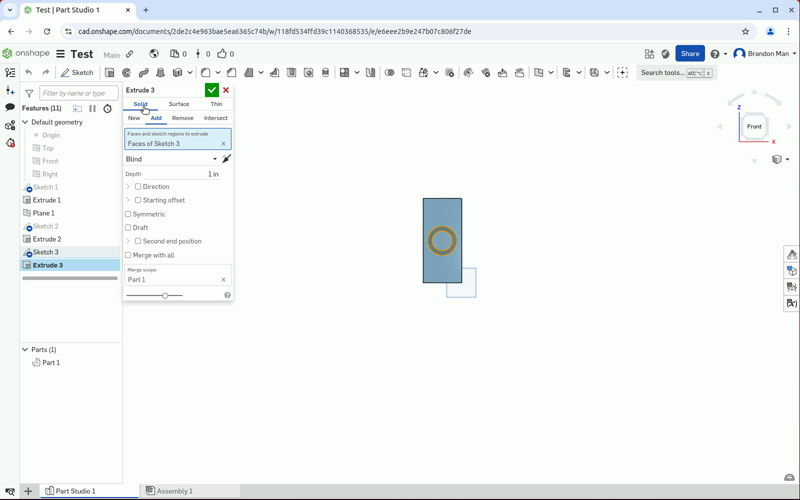
mouse_move(137, 120)
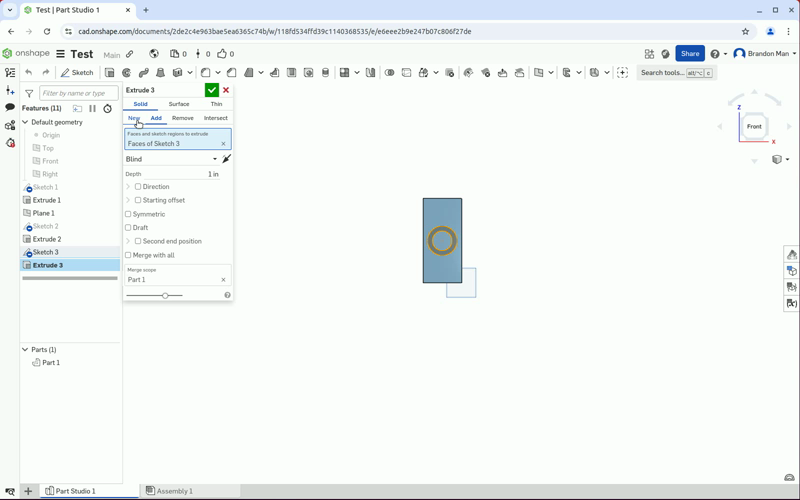
click(137, 120)
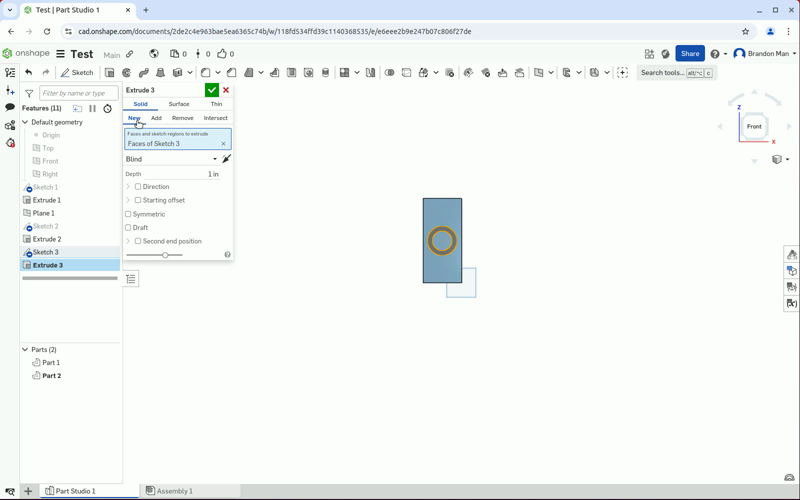
key(tab, 4)
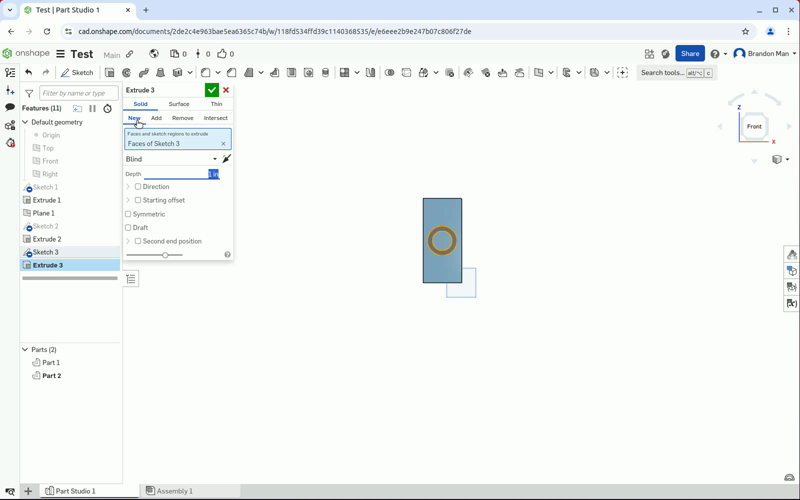
text(1.926)
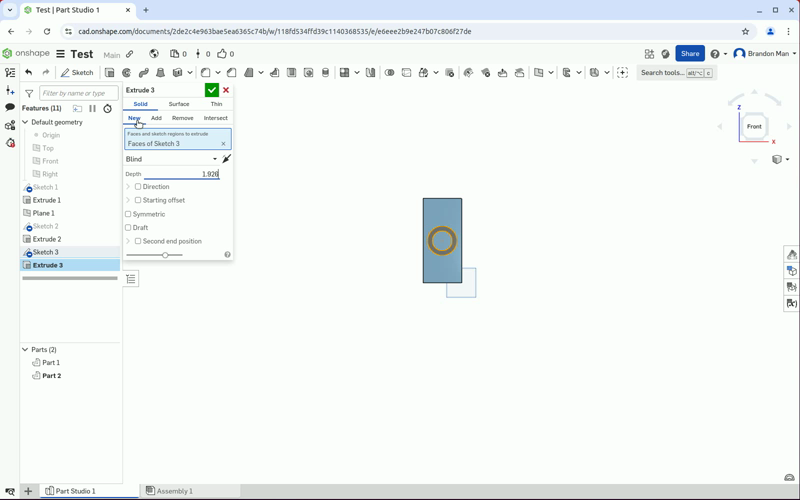
key(tab, 3)
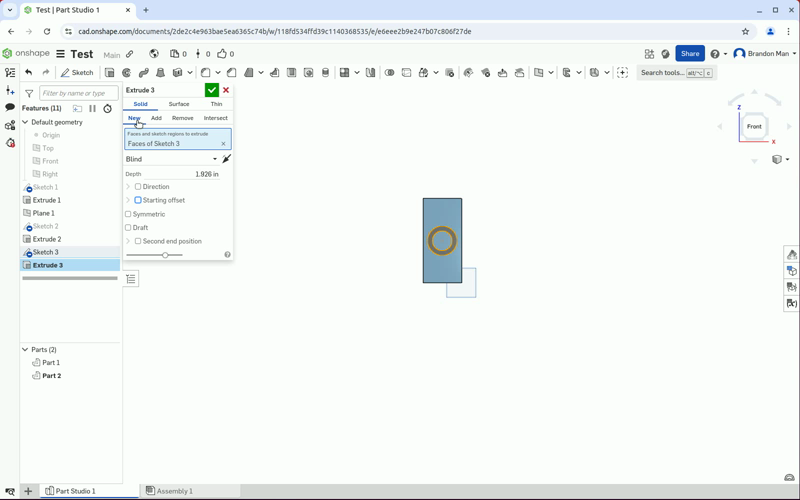
key(tab, 2)
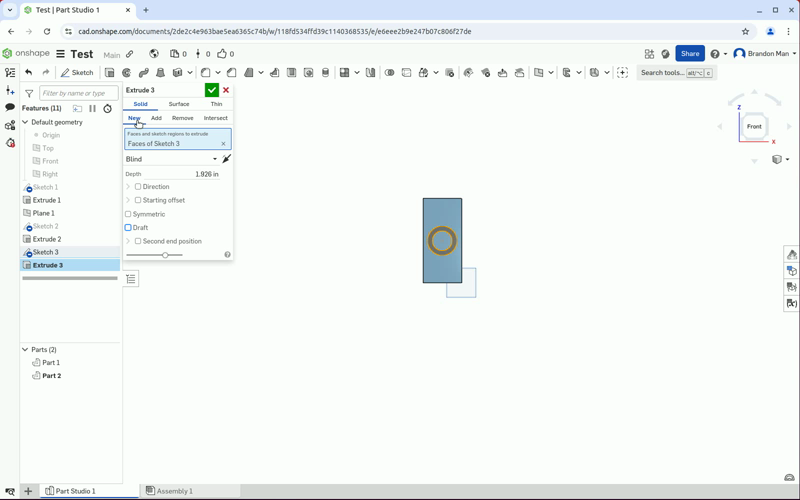
key(space)
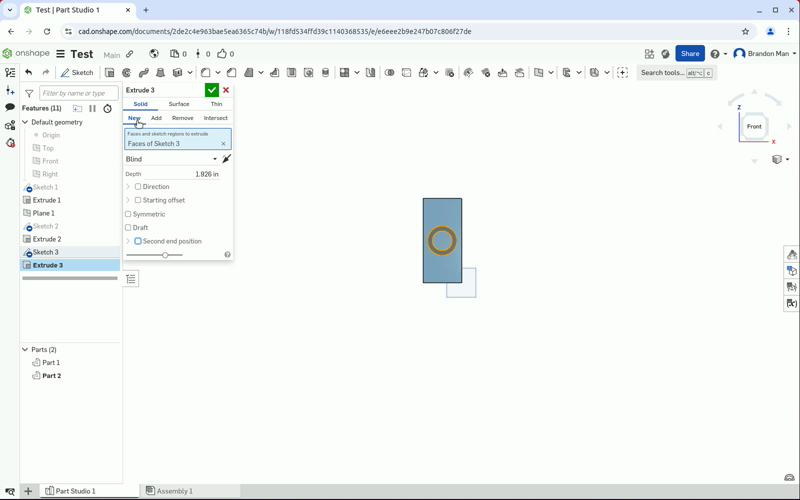
key(tab, 3)
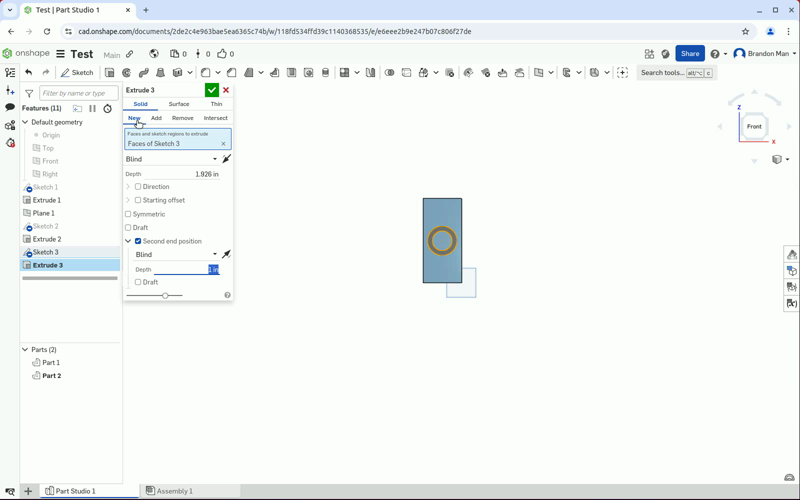
text(9.628)
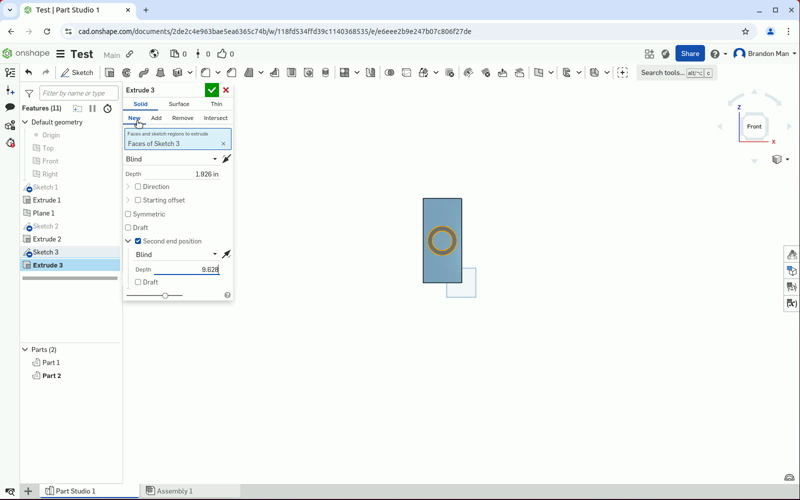
key(enter)
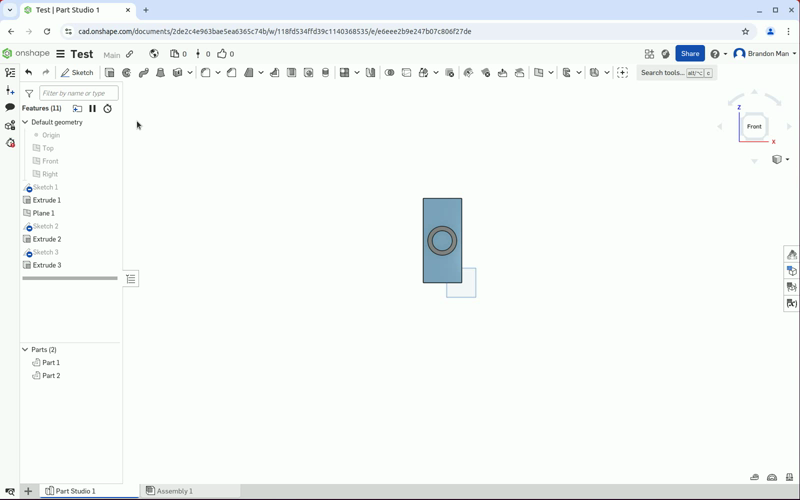
key(shift+h)
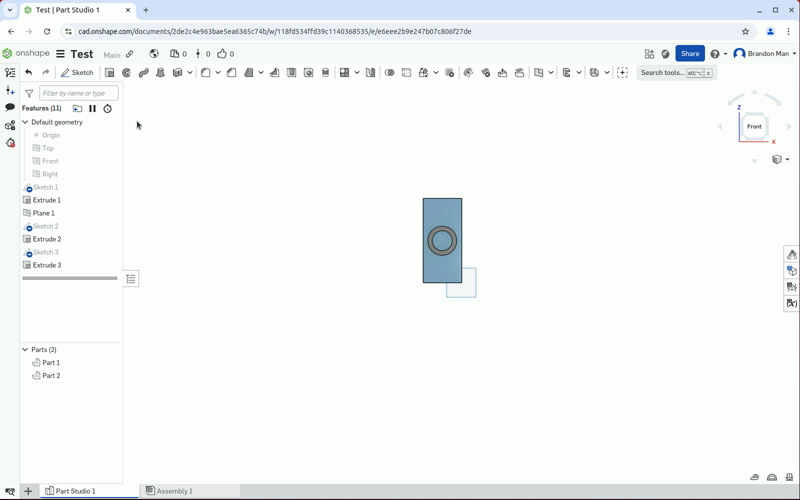
key(shift+h)
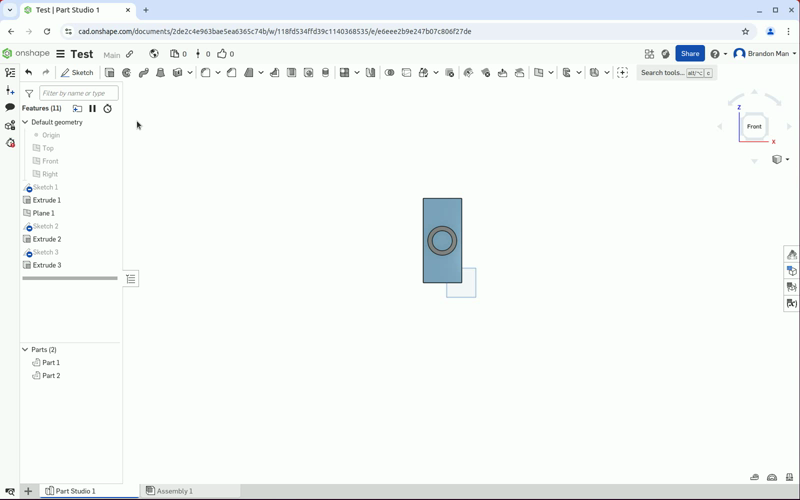
mouse_move(73, 189)
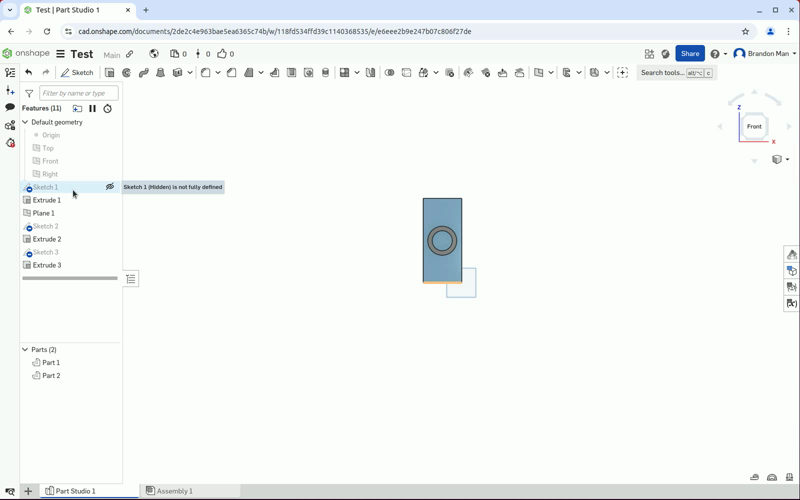
click(73, 189)
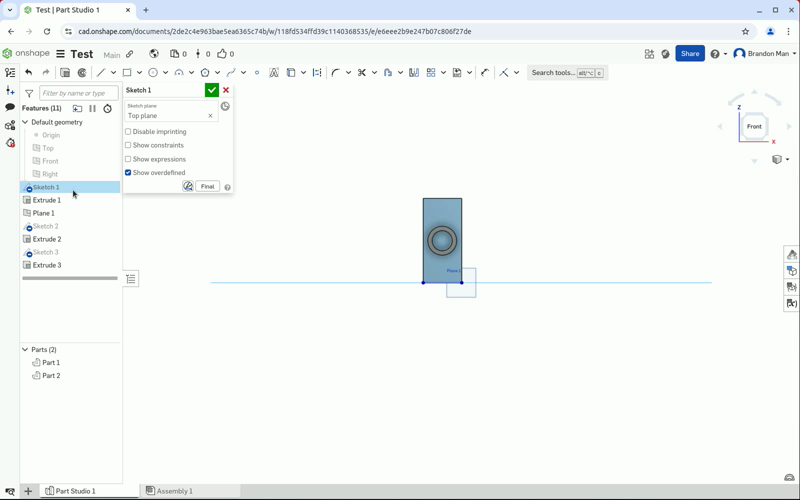
mouse_move(229, 92)
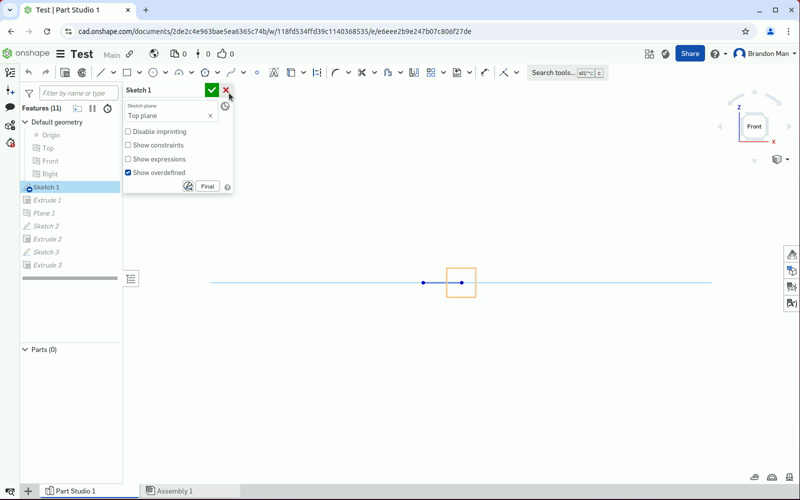
click(229, 92)
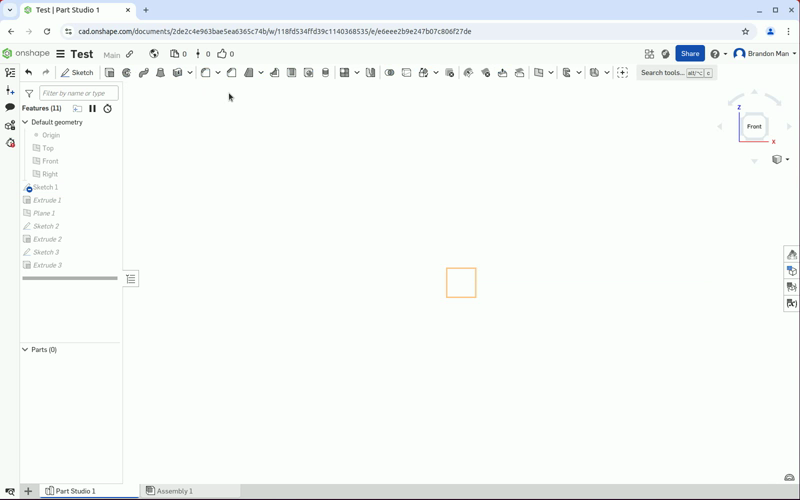
mouse_move(73, 352)
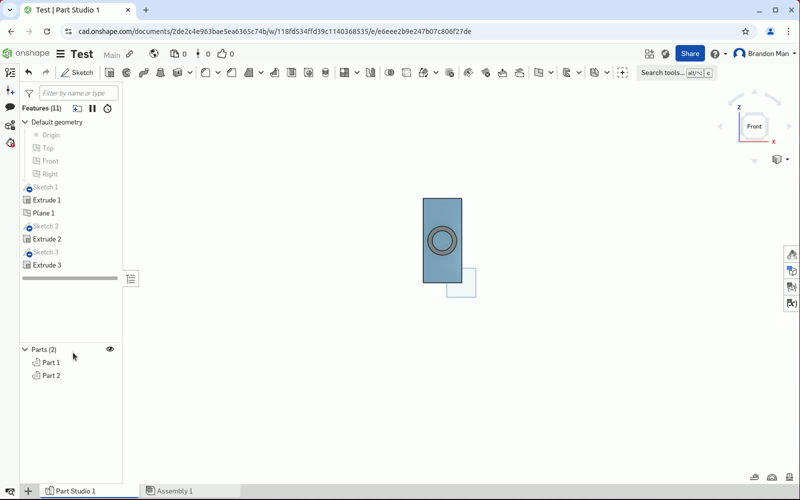
key(y)
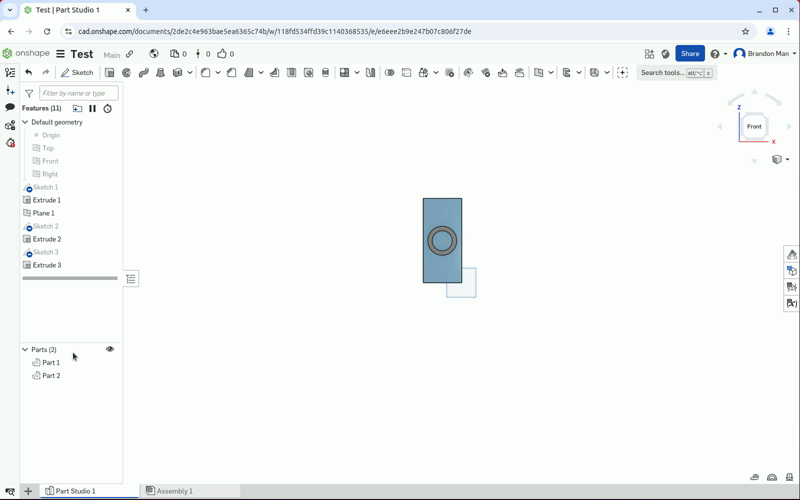
key(shift+p)
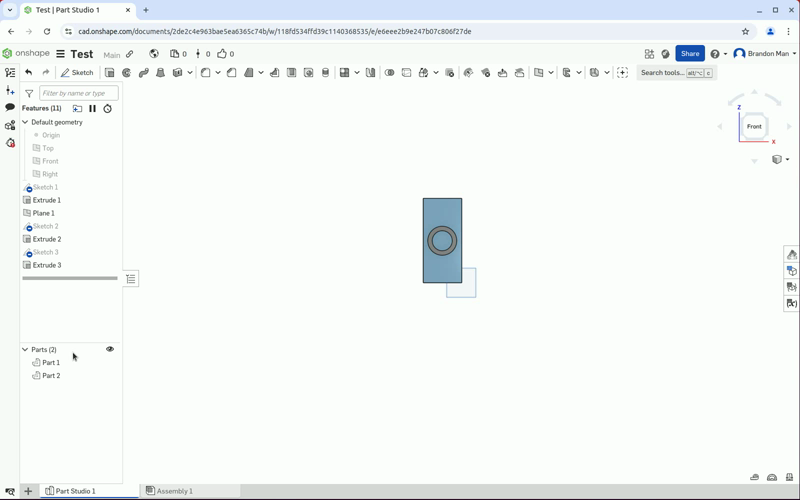
key(space)
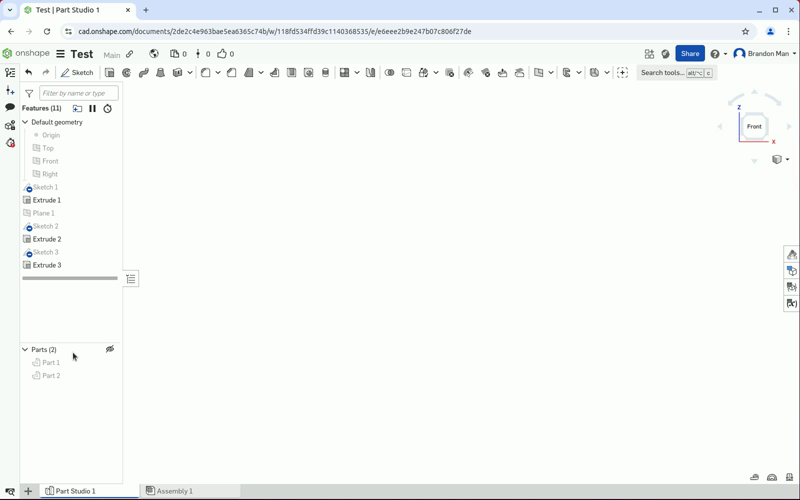
key_down(shift)
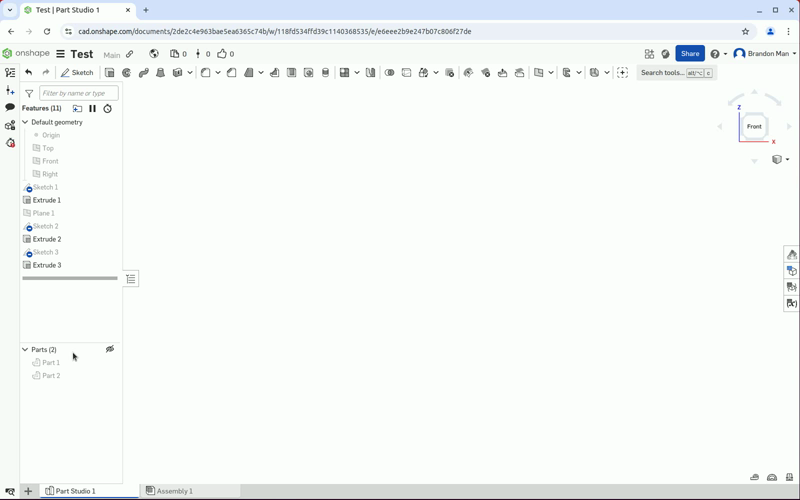
key(left)
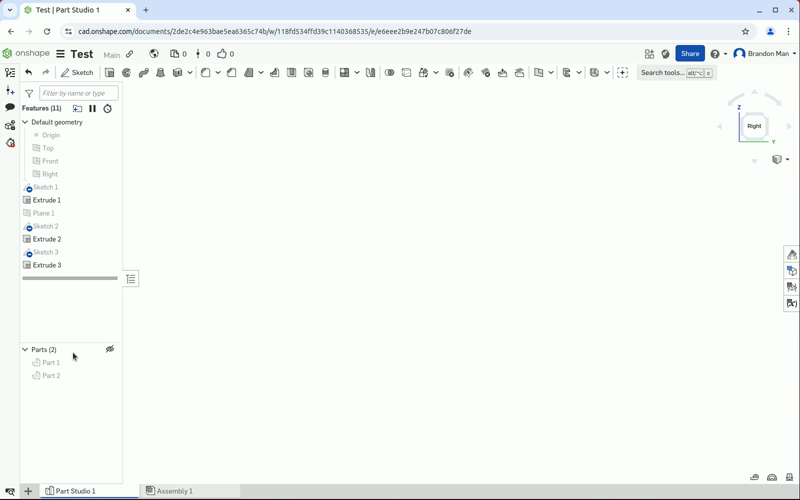
key_up(shift)
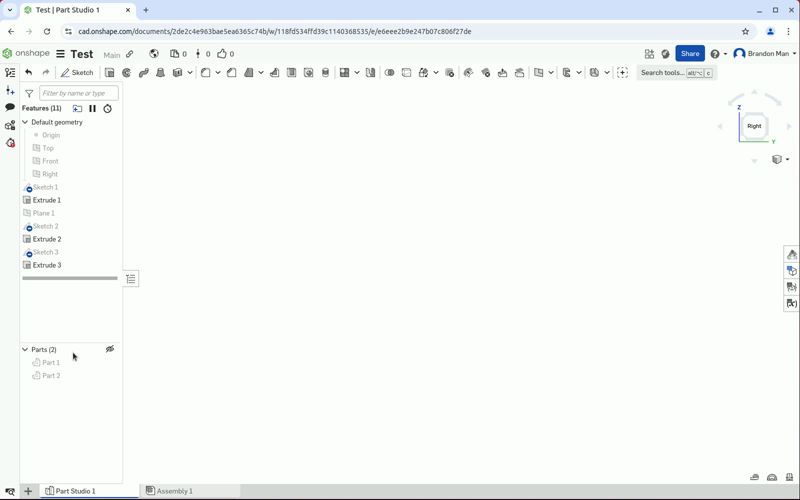
mouse_move(73, 352)
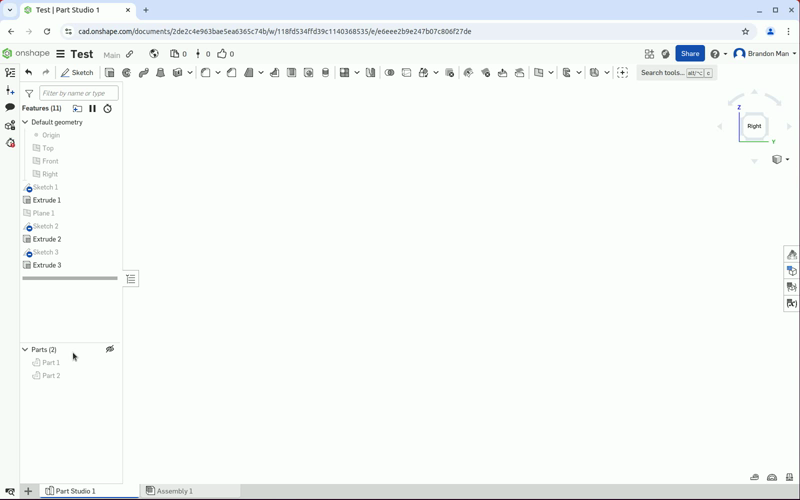
key(shift+y)
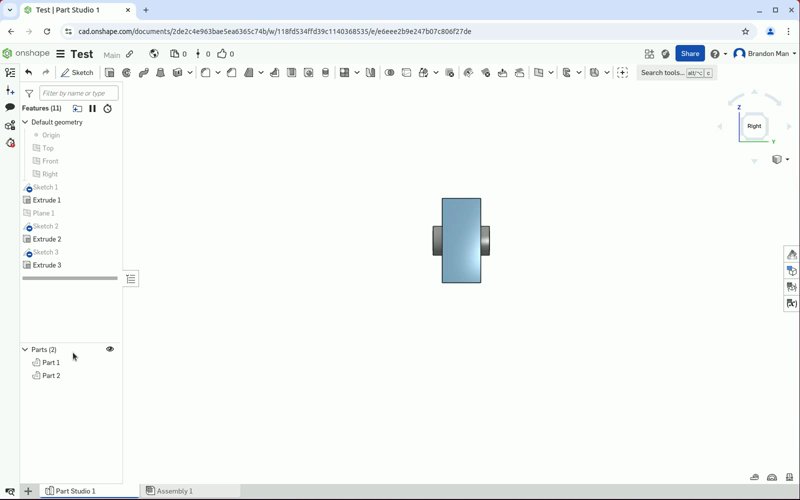
mouse_move(541, 75)
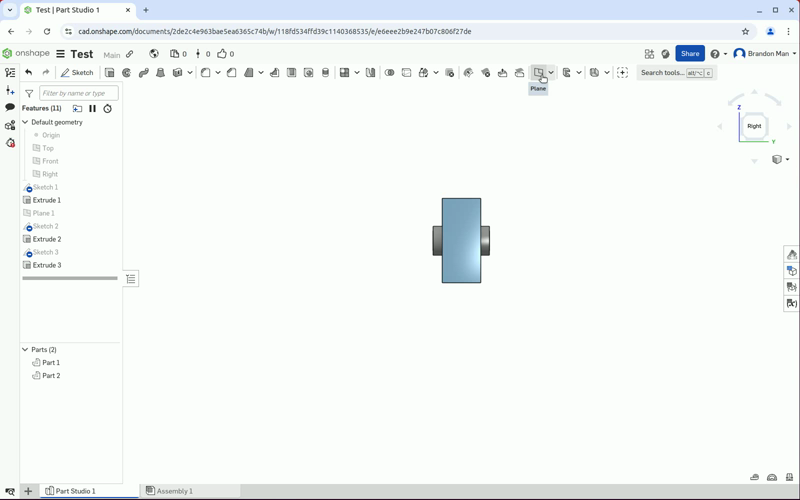
click(541, 75)
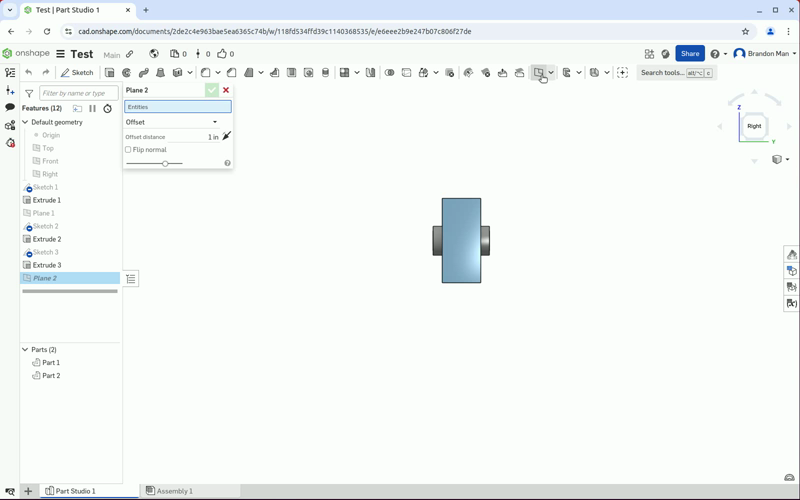
mouse_move(73, 176)
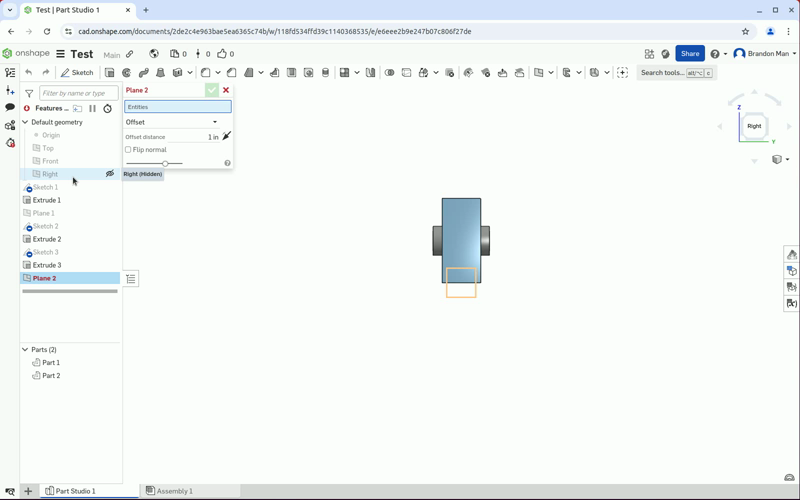
click(73, 176)
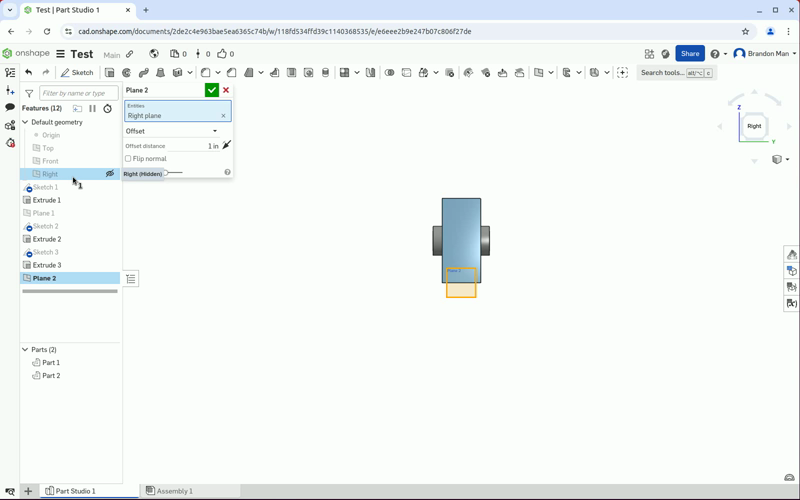
key(tab, 2)
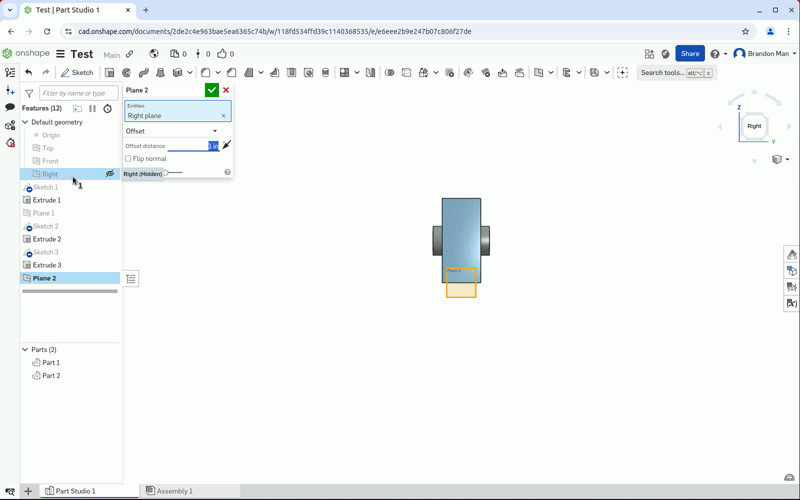
text(7.703)
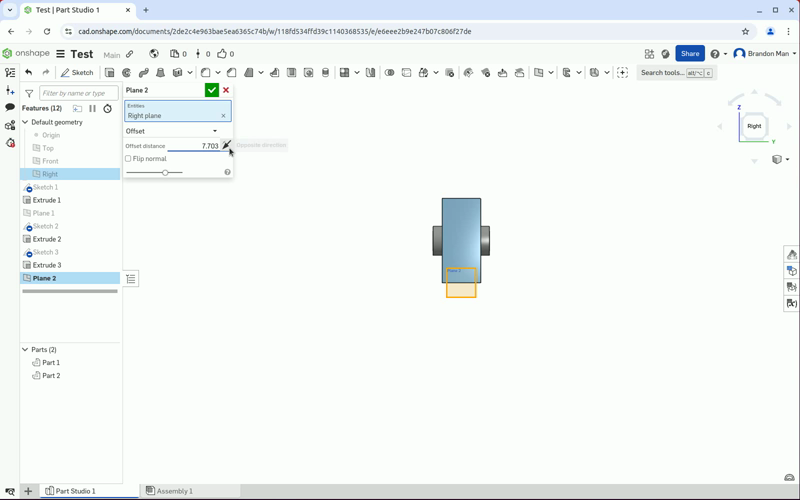
mouse_move(229, 147)
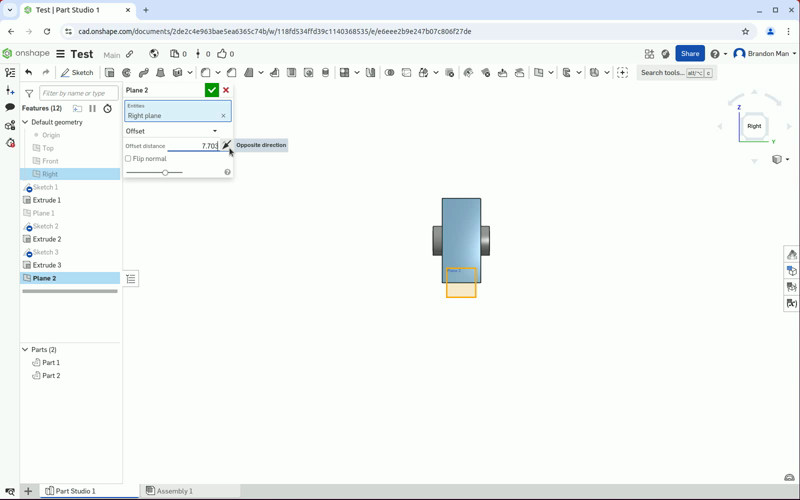
click(229, 147)
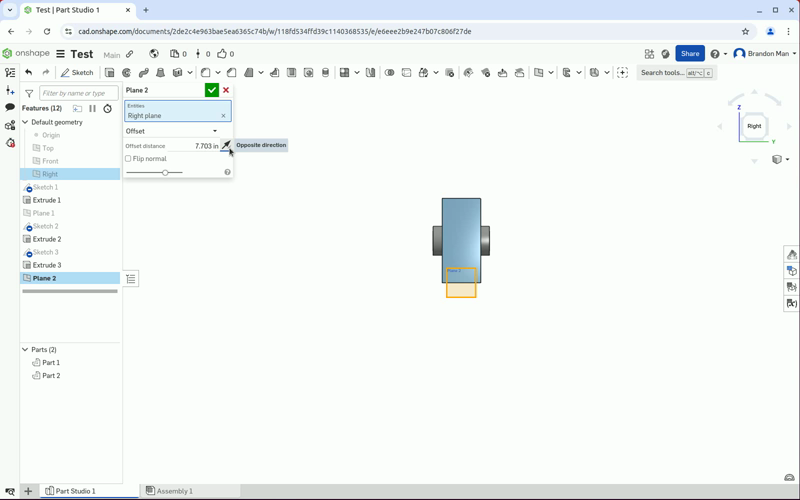
key(enter, 2)
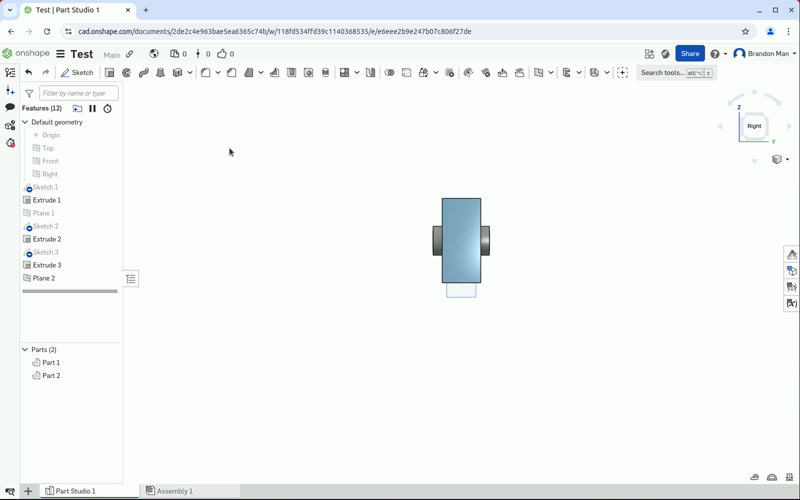
key(shift+s)
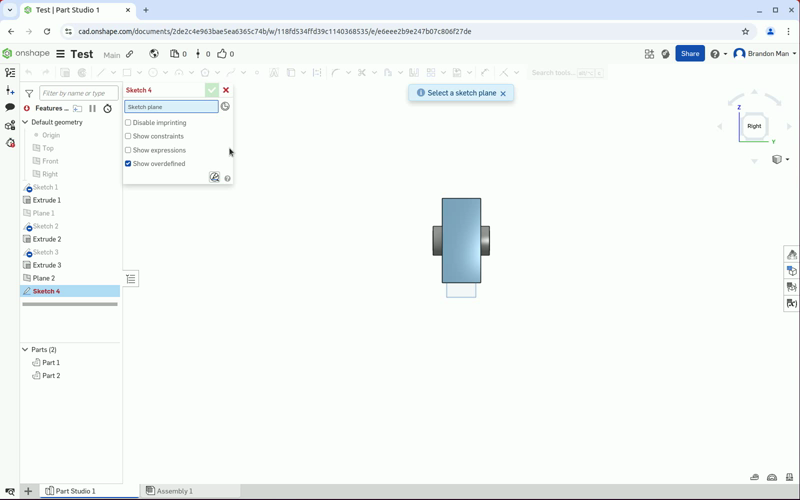
mouse_move(73, 280)
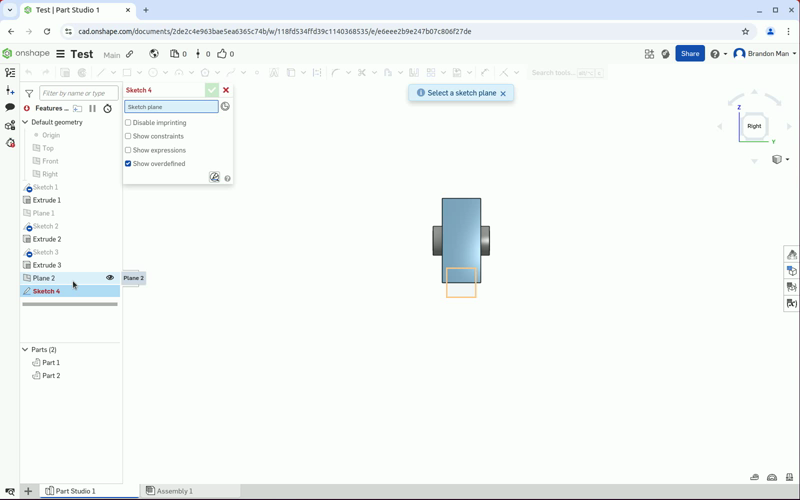
click(73, 280)
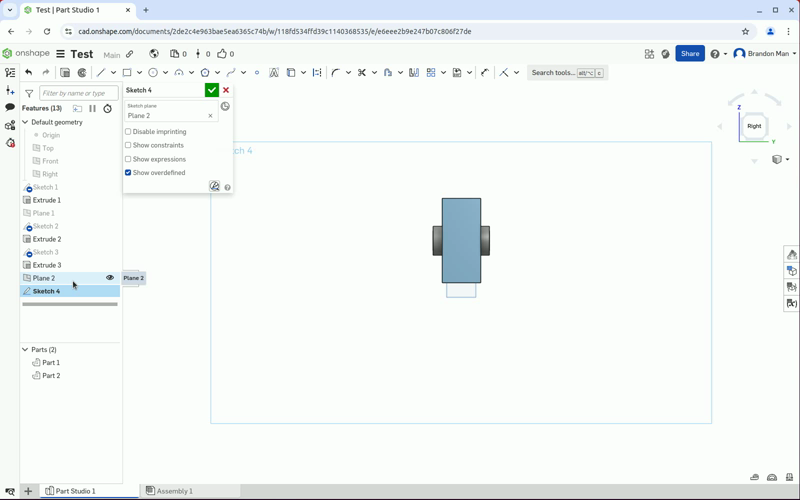
mouse_move(73, 352)
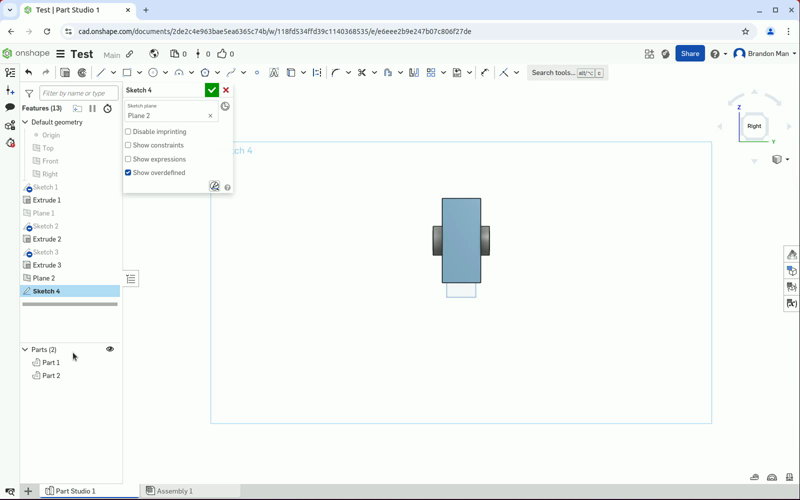
key(y)
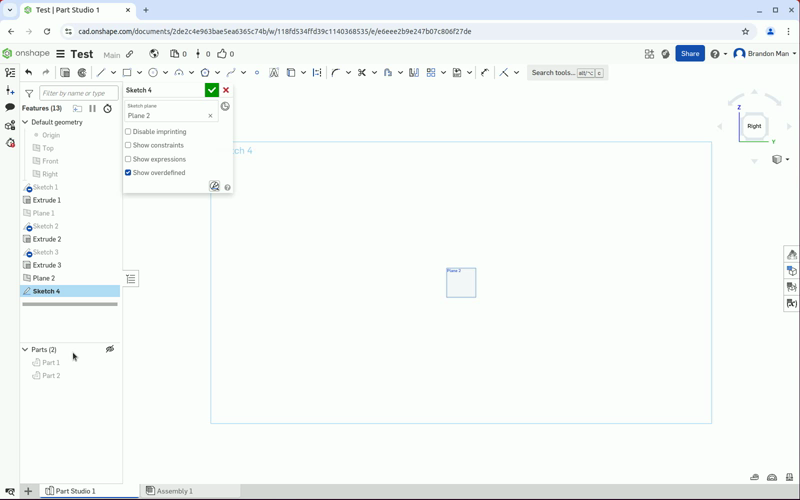
key(c)
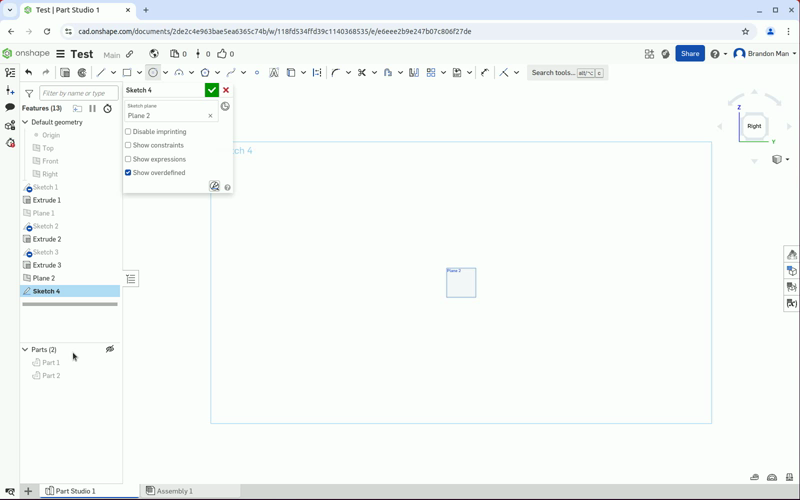
key_down(shift)
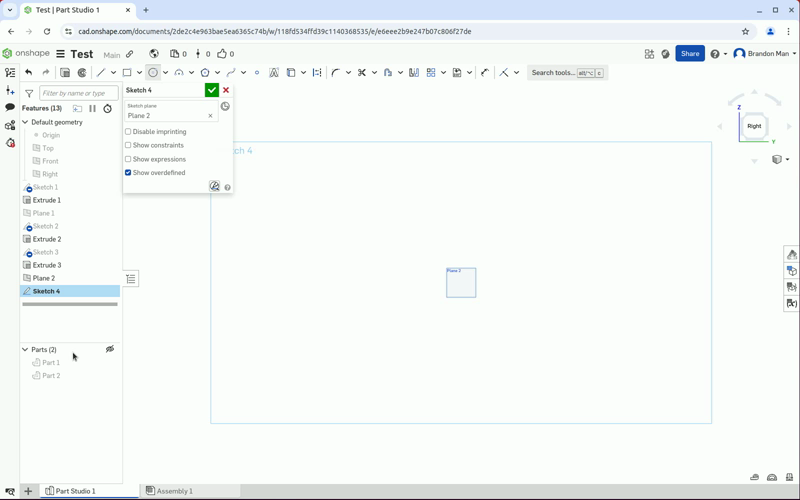
mouse_move(460, 240)
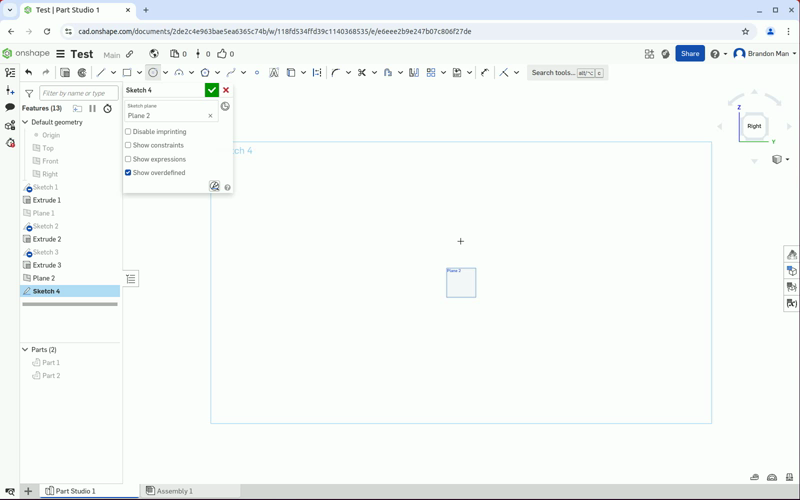
click(460, 240)
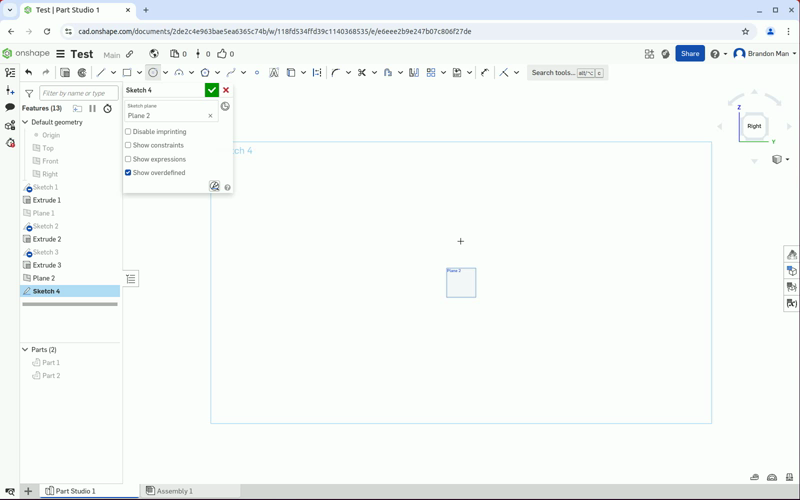
key_up(shift)
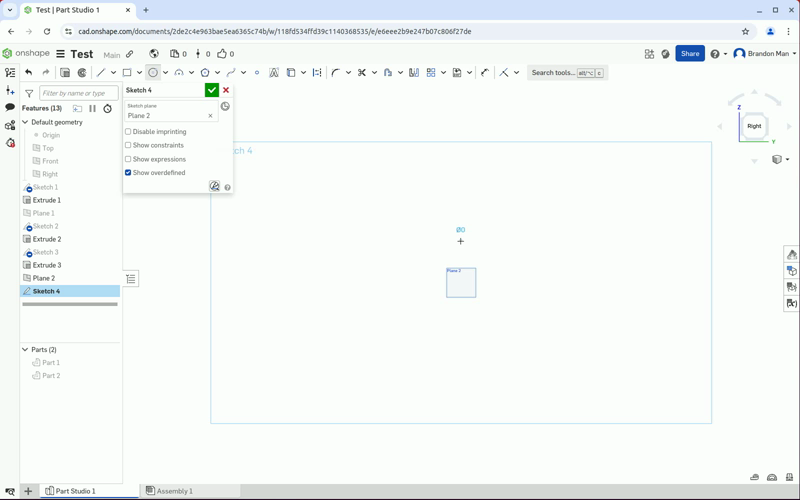
mouse_move(468, 240)
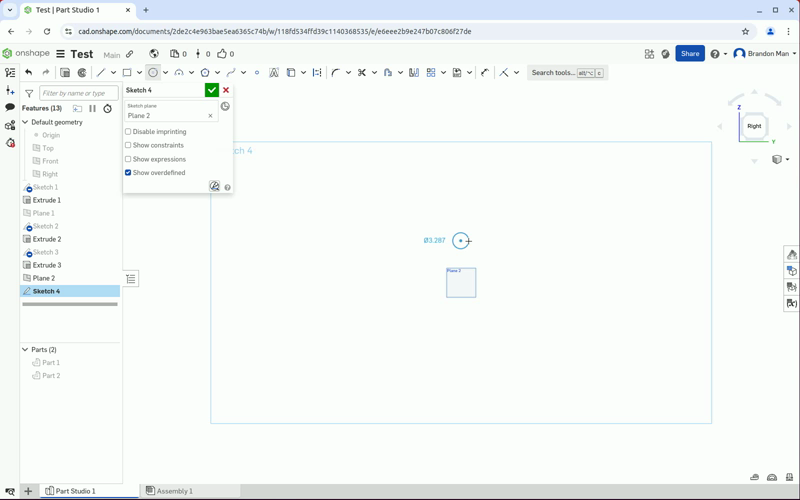
click(468, 240)
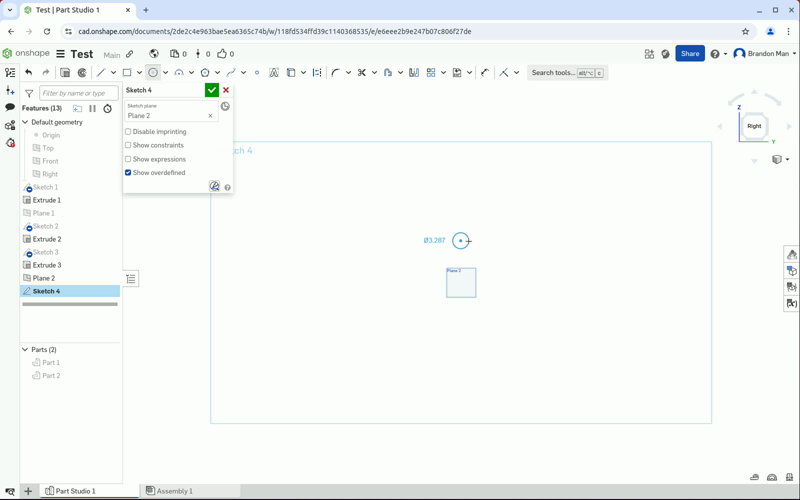
key(esc)
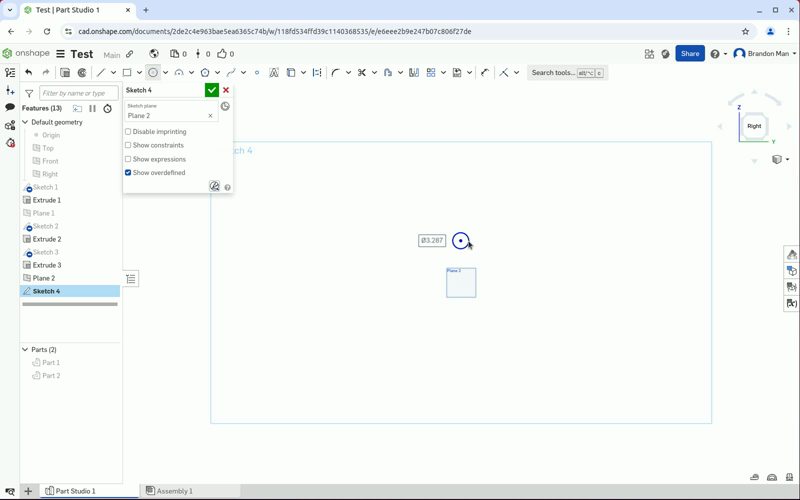
mouse_move(460, 232)
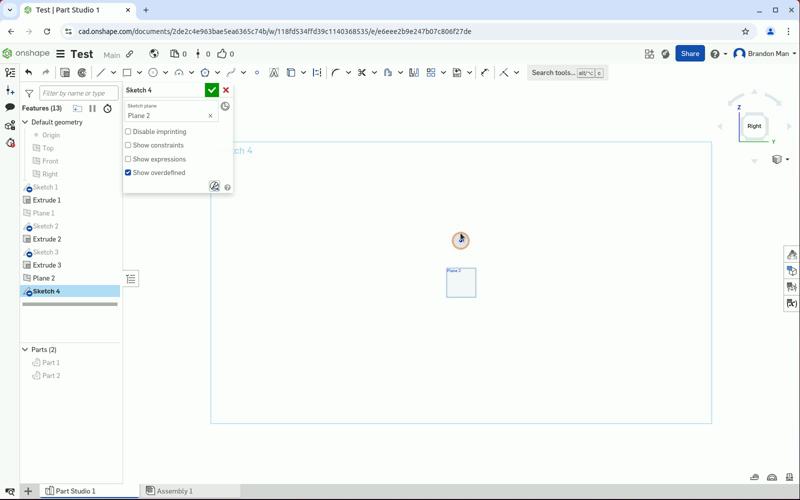
scroll(6)
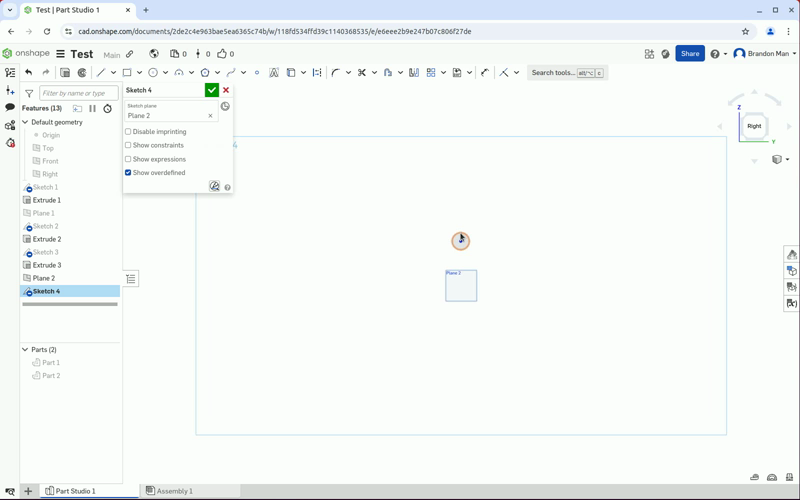
scroll(6)
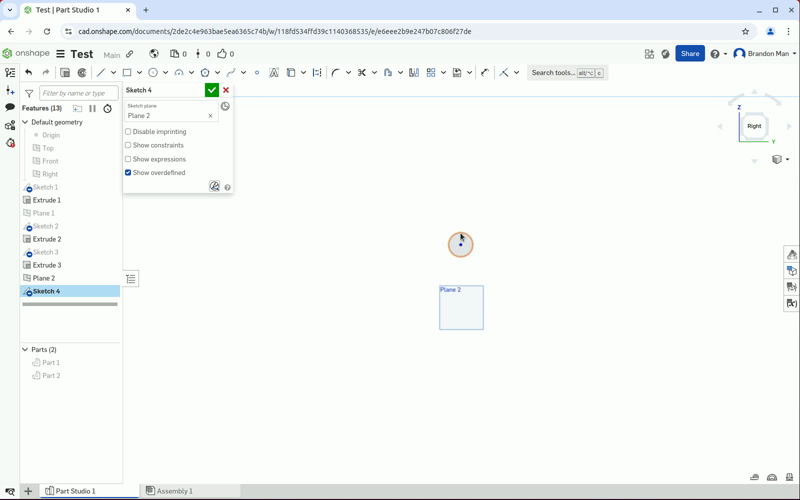
scroll(6)
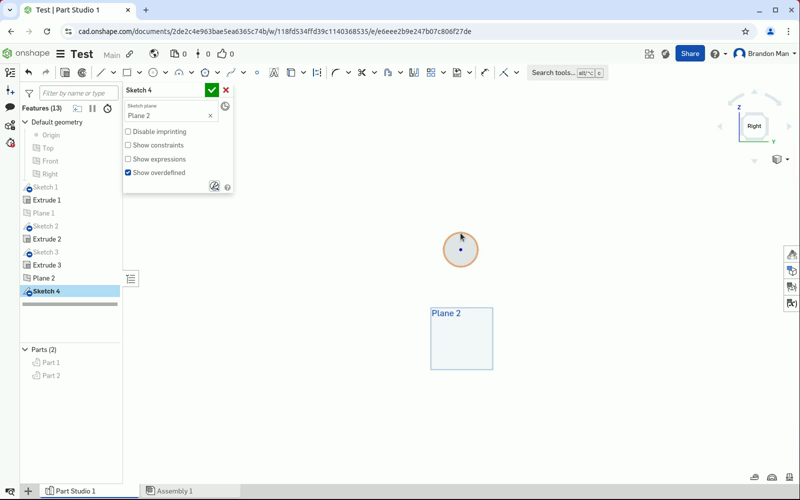
scroll(6)
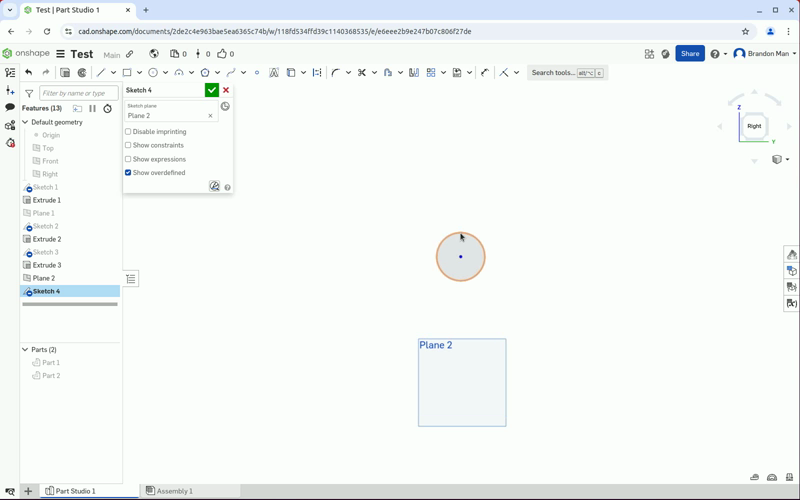
scroll(6)
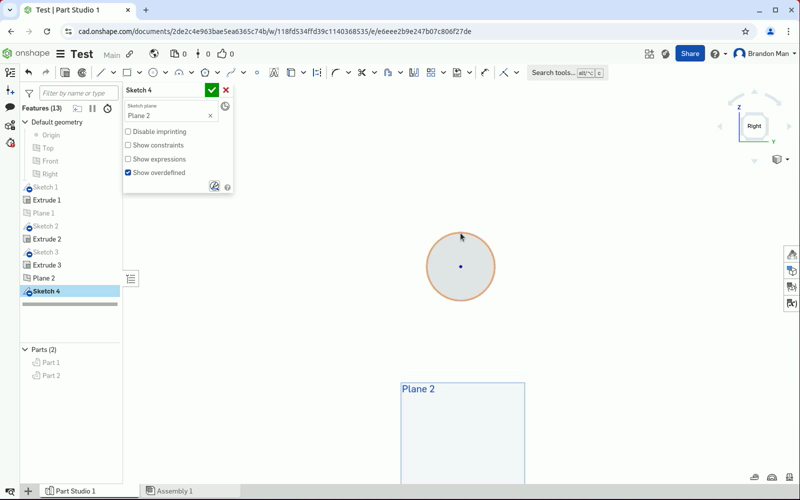
scroll(6)
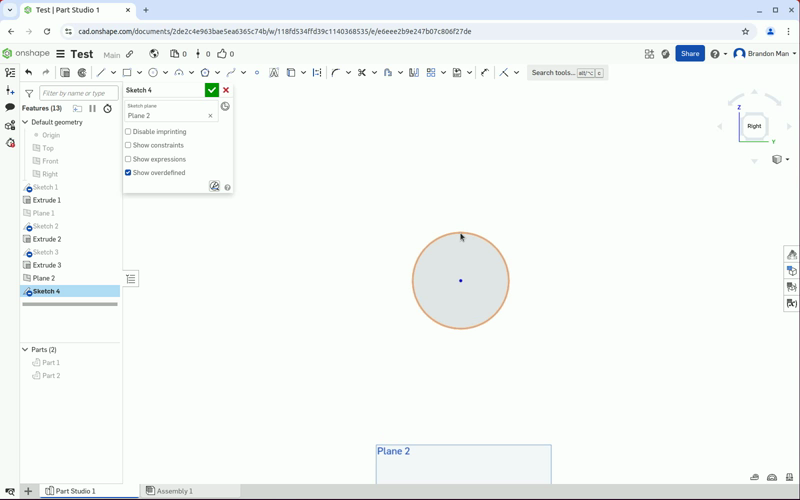
scroll(6)
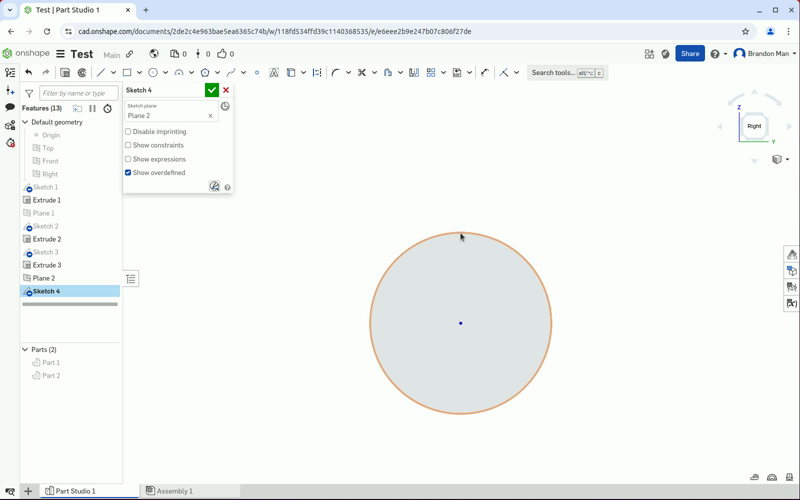
click(460, 232)
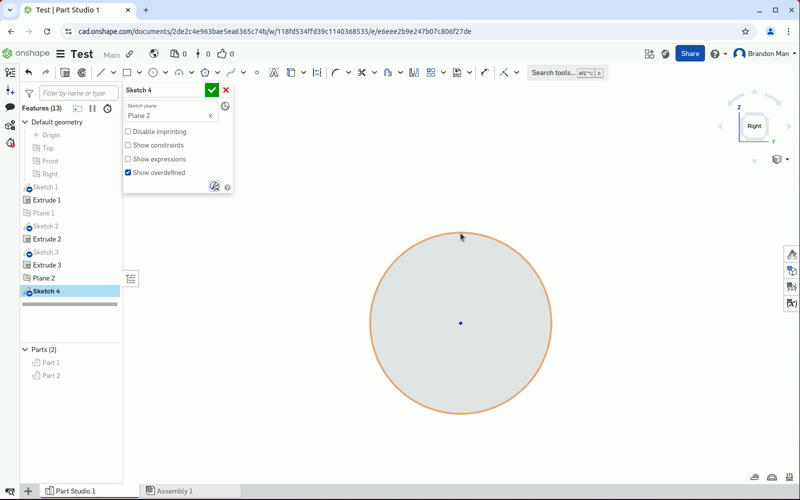
scroll(-6)
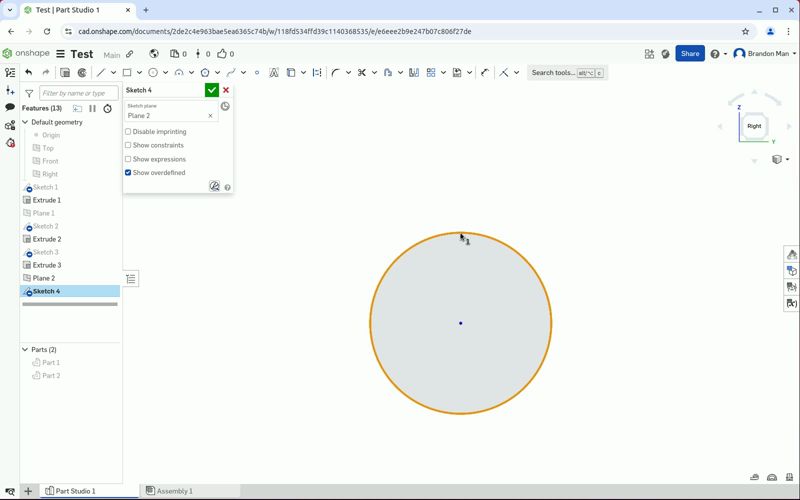
scroll(-6)
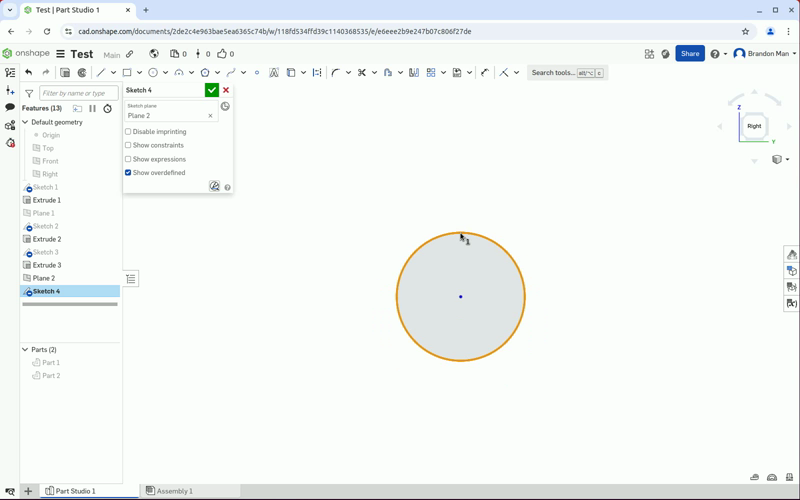
scroll(-6)
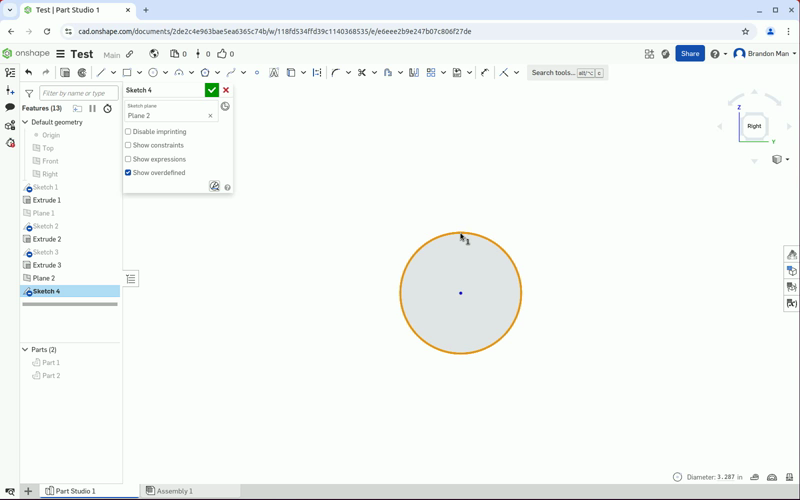
scroll(-6)
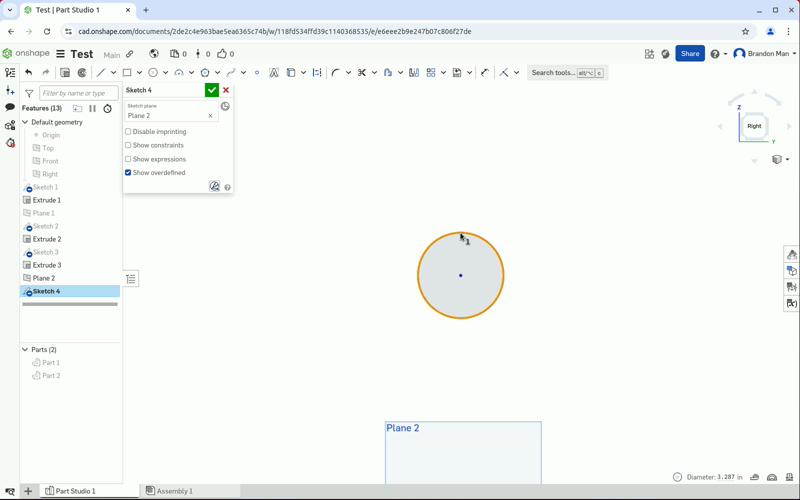
scroll(-6)
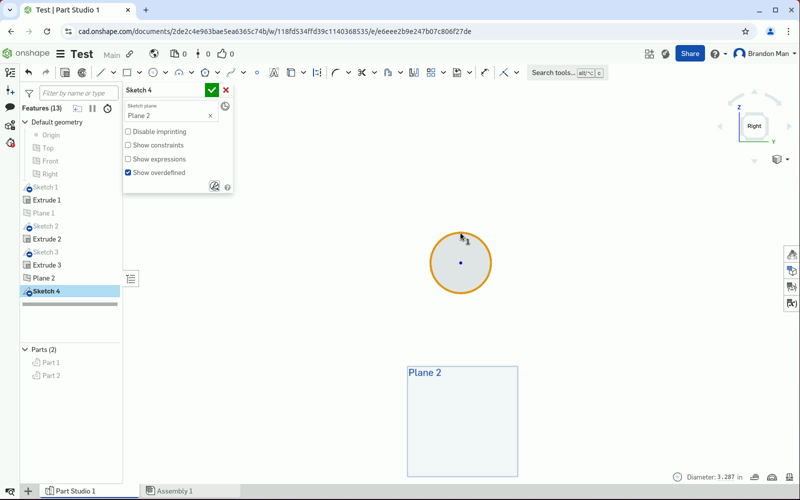
scroll(-6)
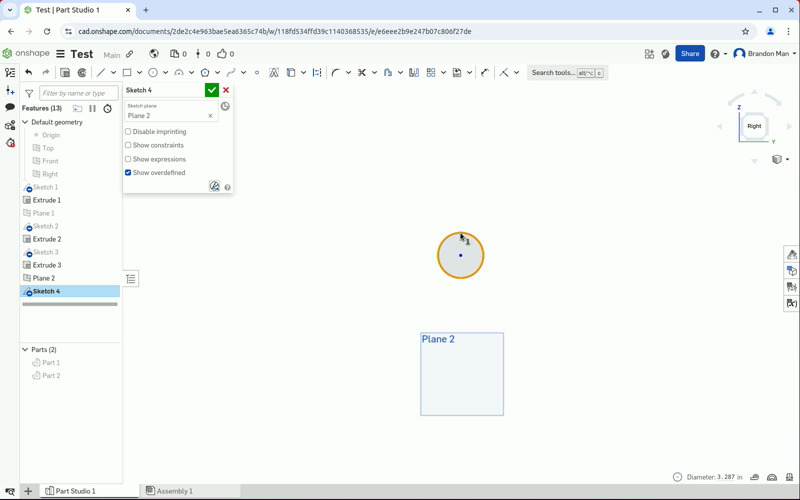
scroll(-6)
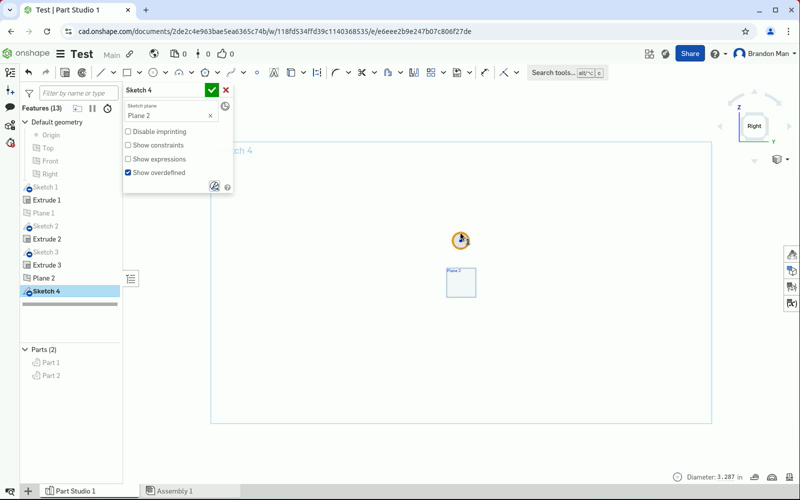
mouse_move(73, 352)
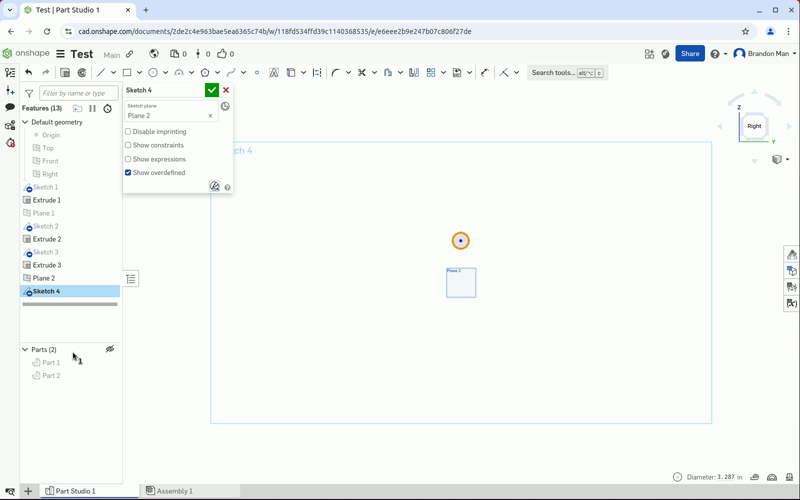
key(shift+y)
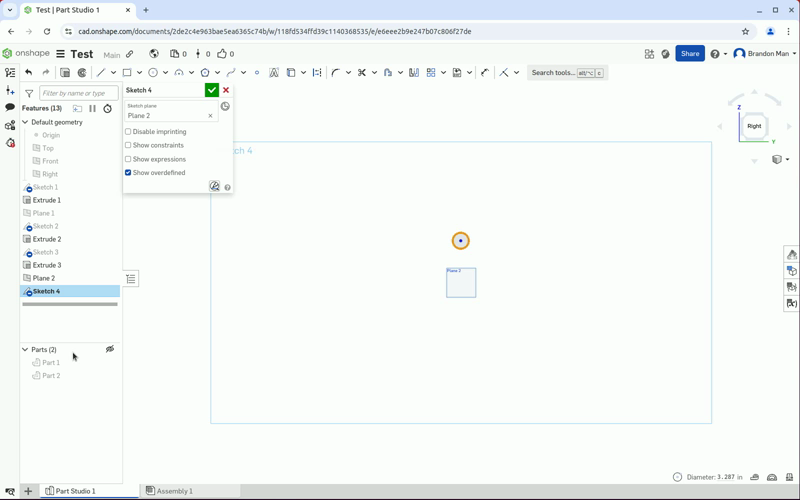
key(shift+e)
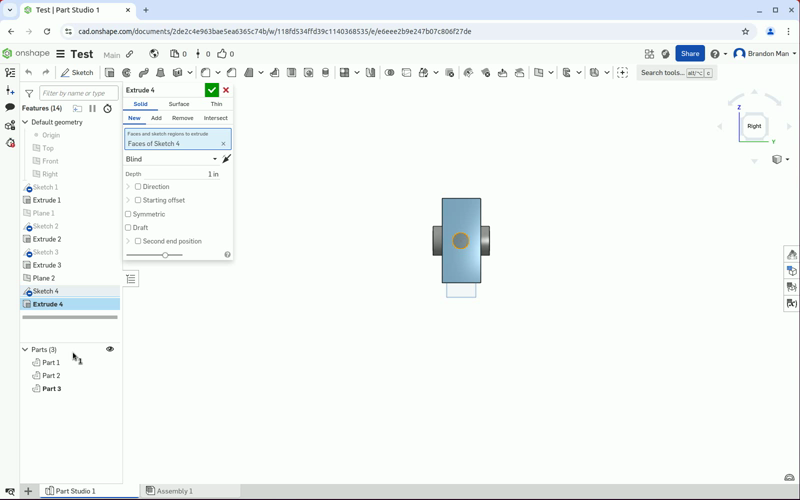
mouse_move(143, 106)
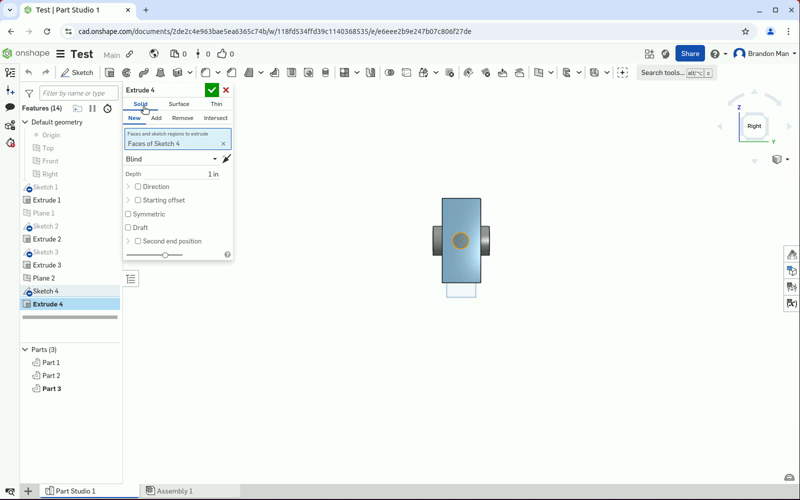
click(143, 106)
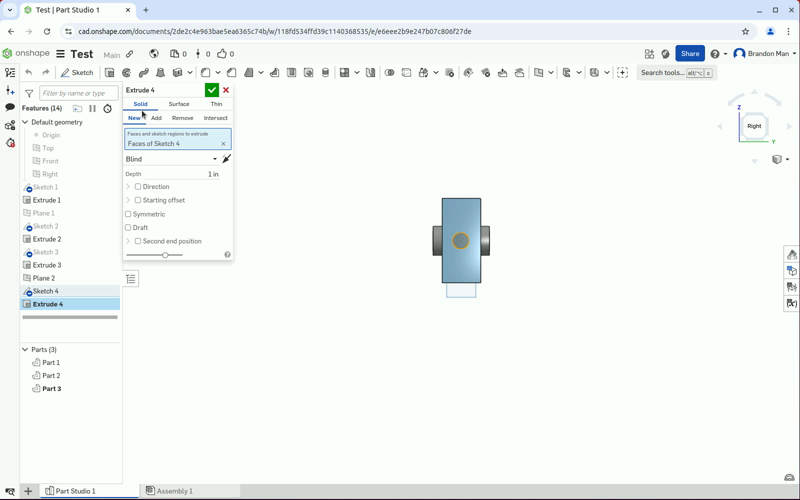
mouse_move(137, 120)
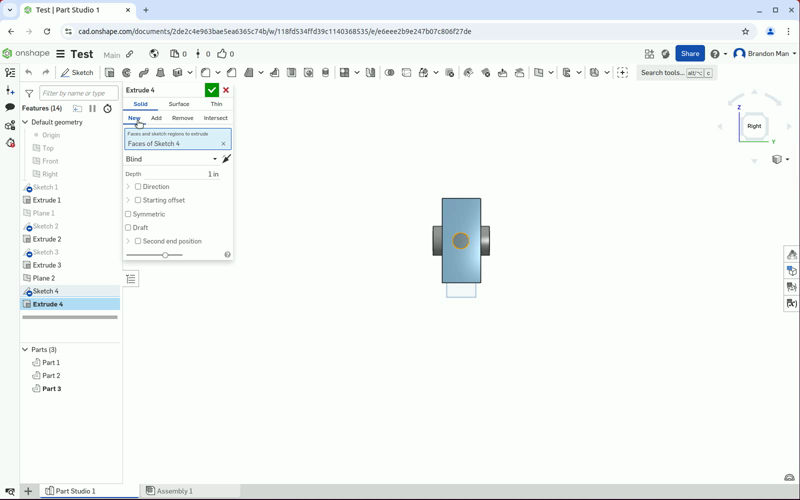
click(137, 120)
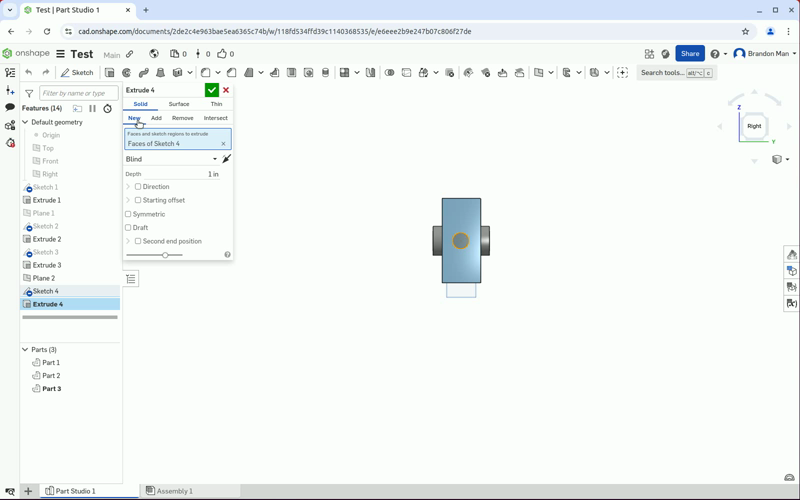
key(tab, 4)
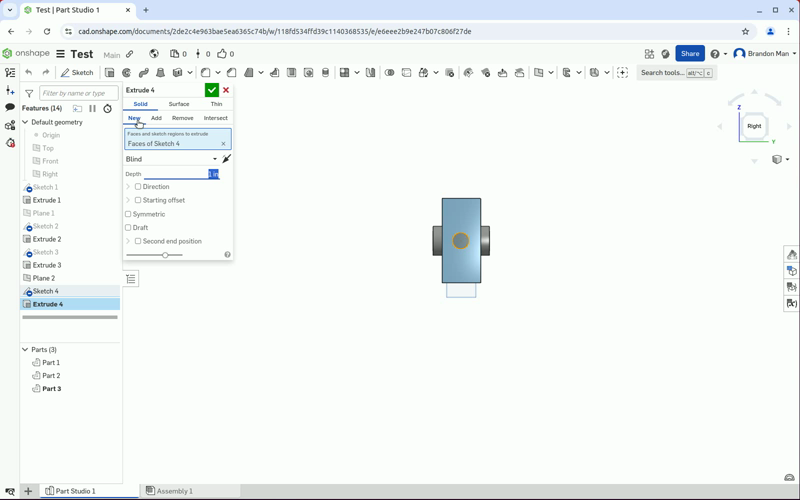
text(15.405)
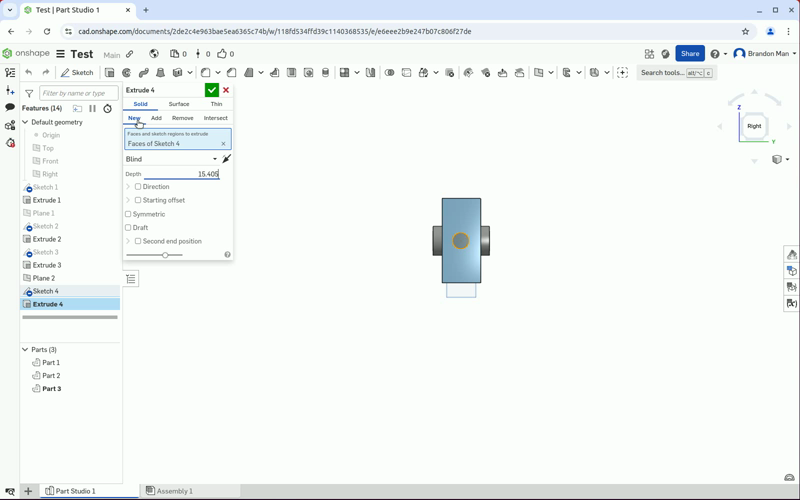
key(enter)
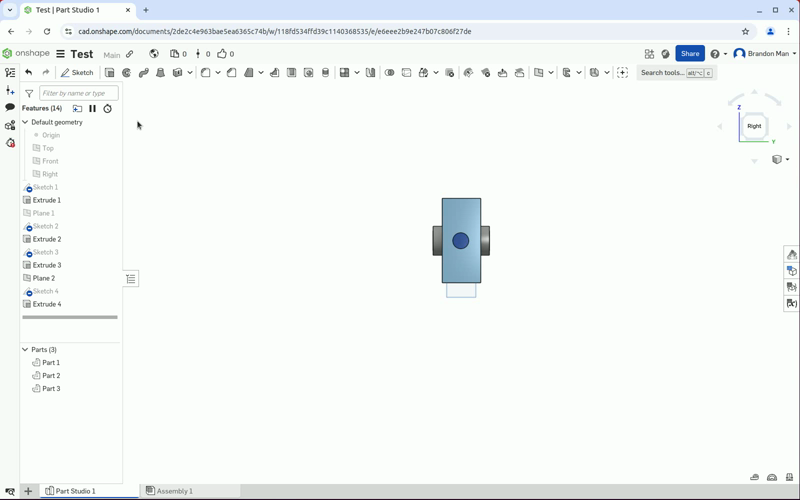
key(shift+h)
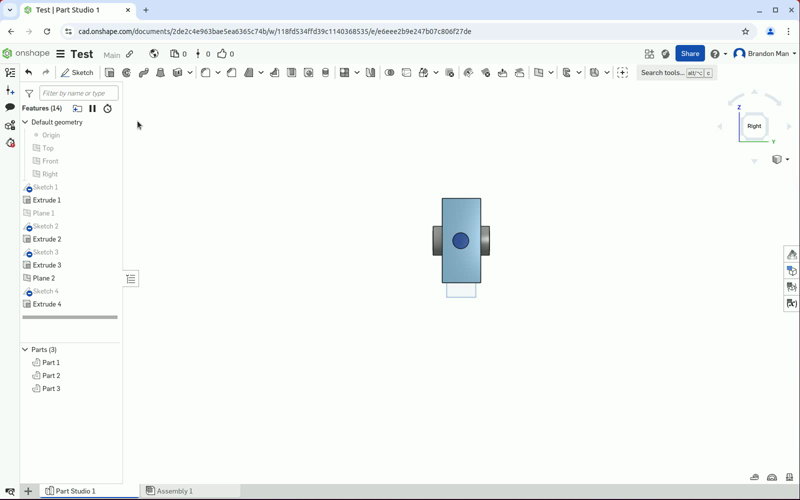
key(shift+h)
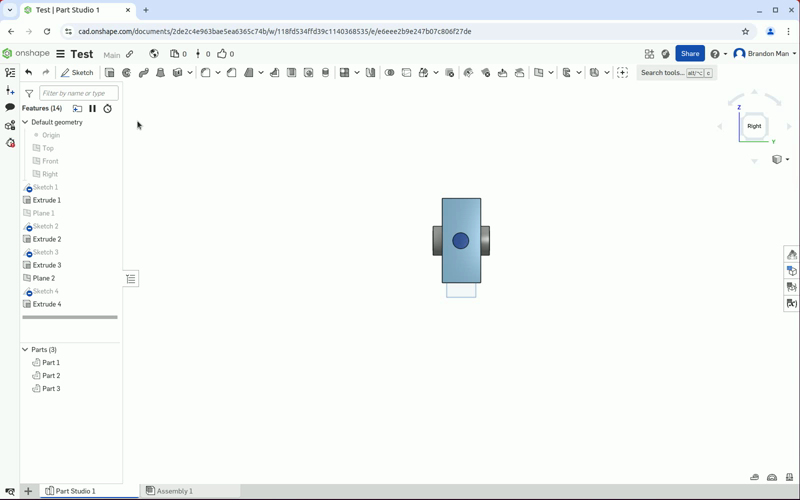
mouse_move(73, 189)
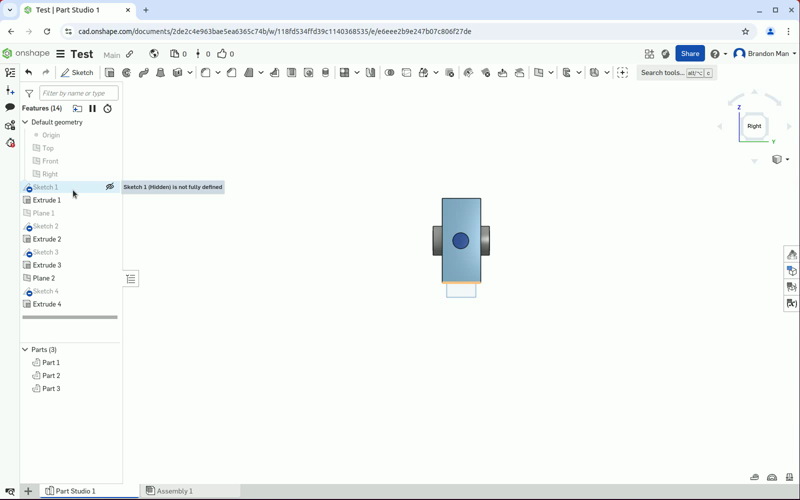
click(73, 189)
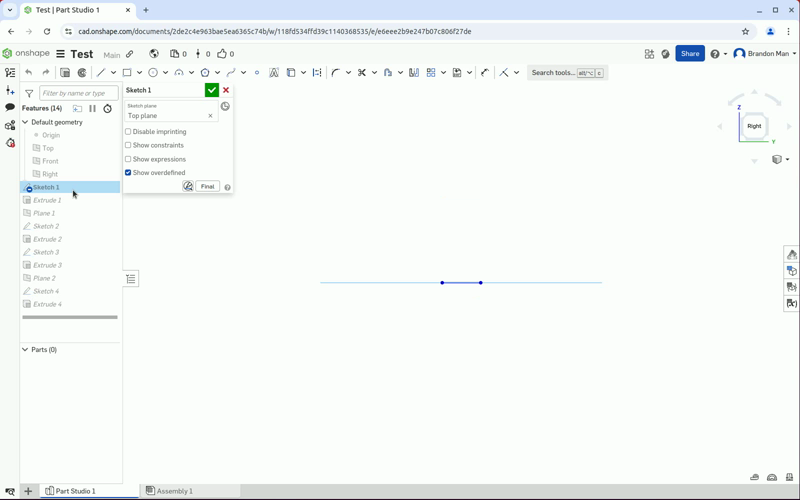
mouse_move(229, 92)
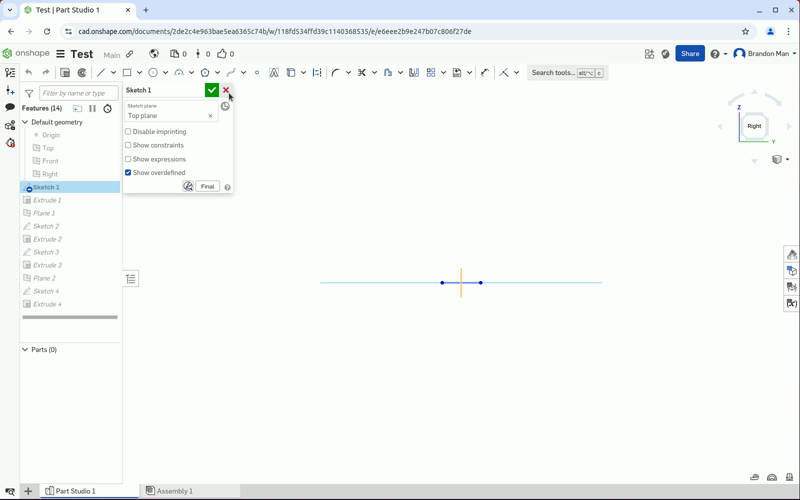
click(229, 92)
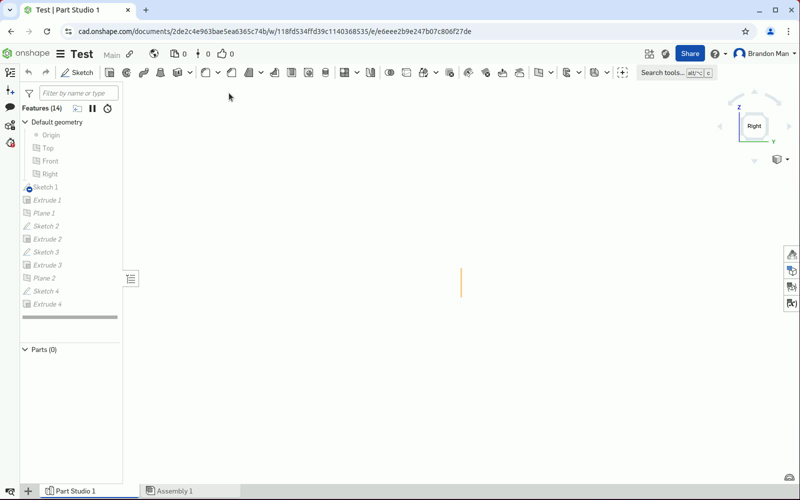
key(shift+s)
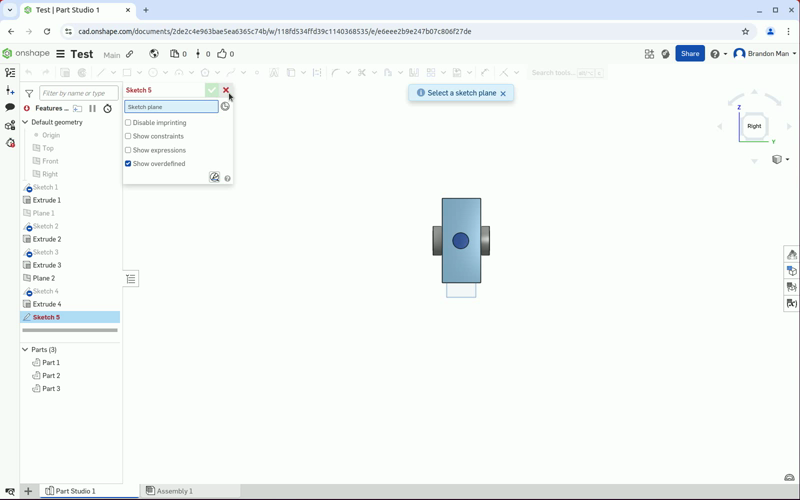
mouse_move(73, 280)
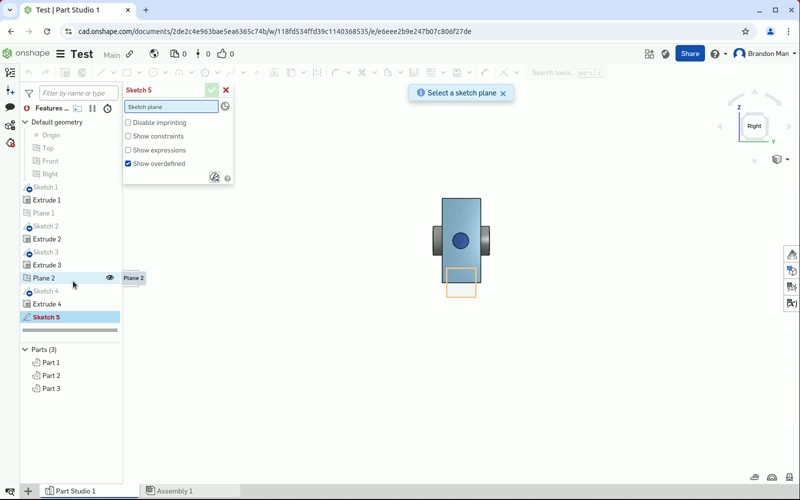
click(73, 280)
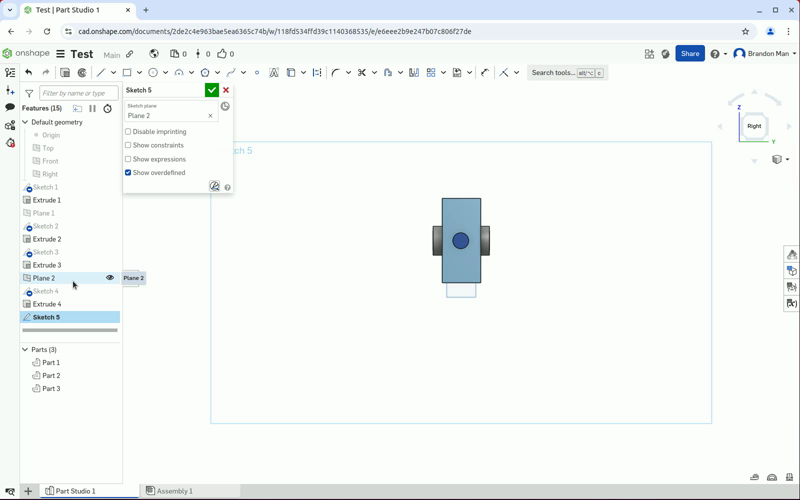
mouse_move(73, 352)
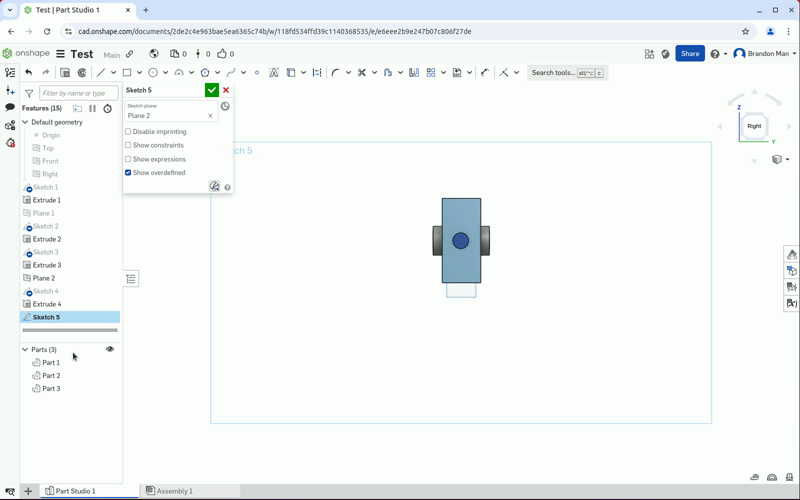
key(y)
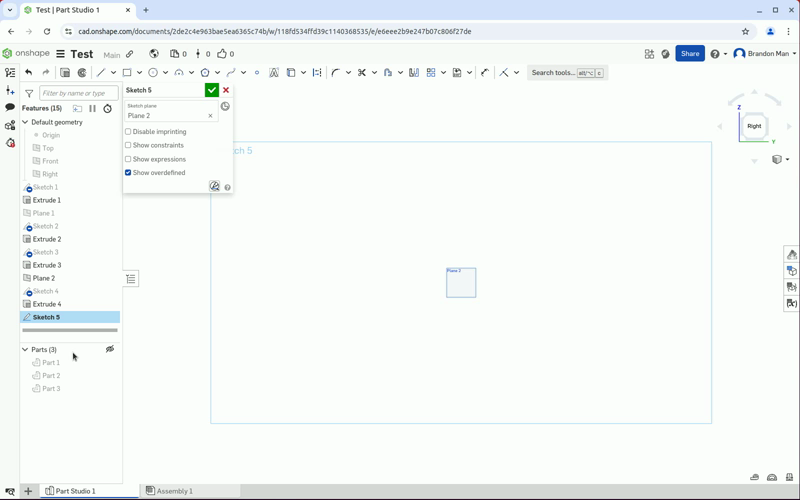
key(l)
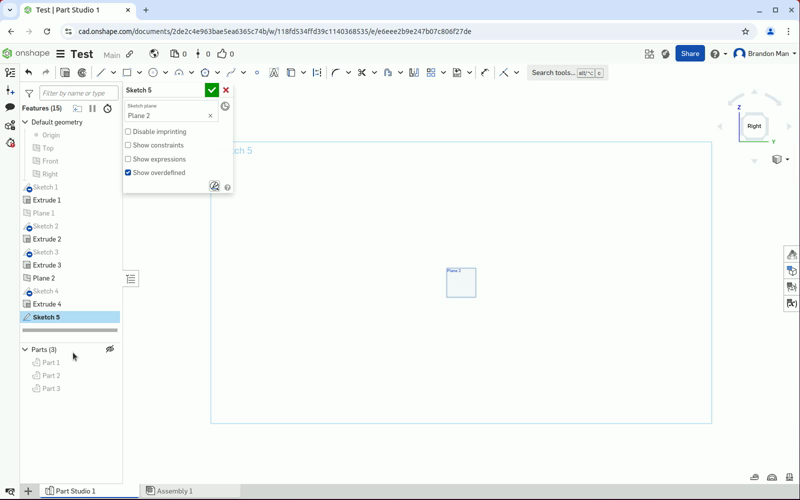
key_down(shift)
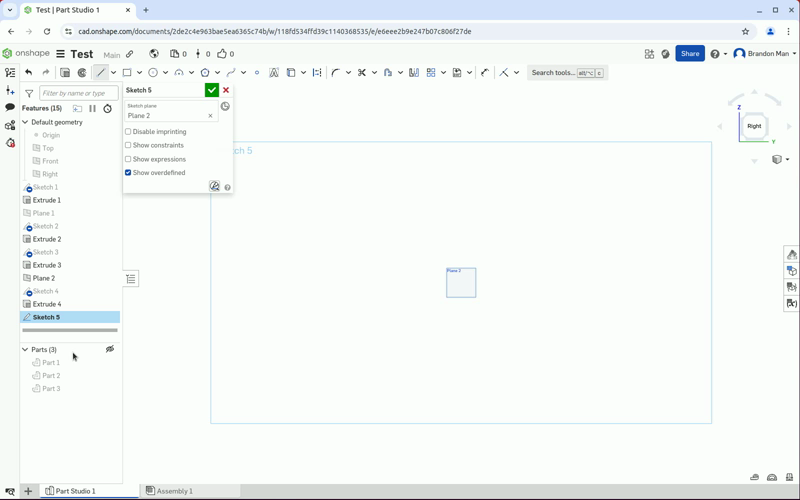
mouse_move(441, 259)
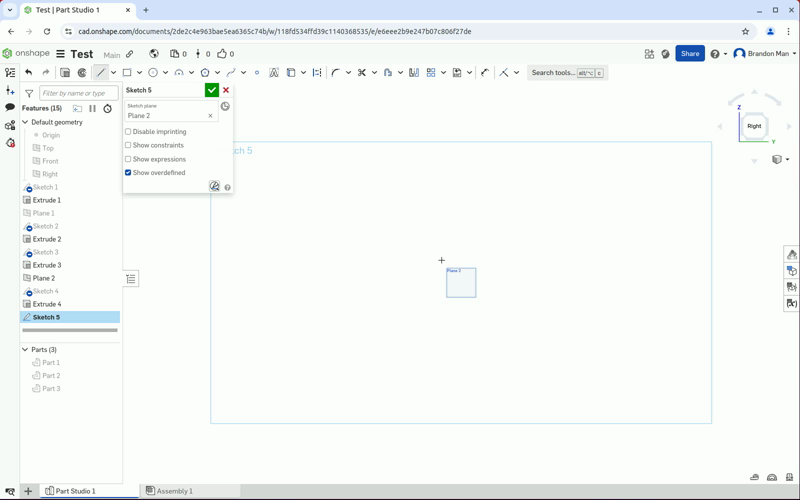
click(441, 259)
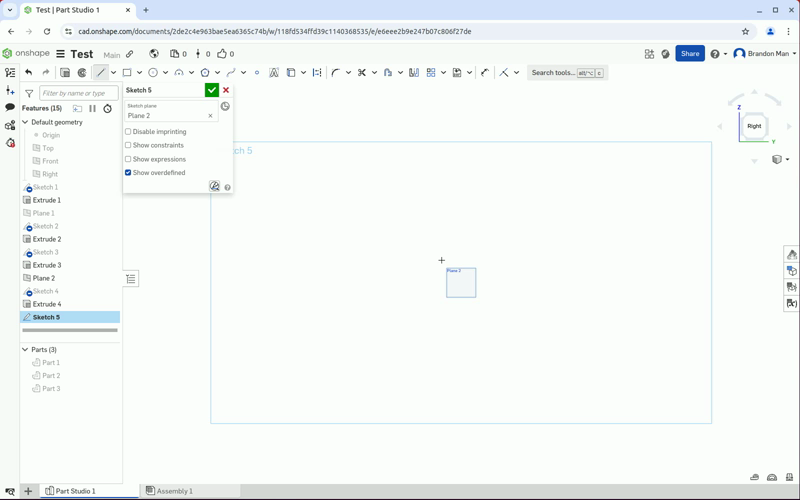
key_up(shift)
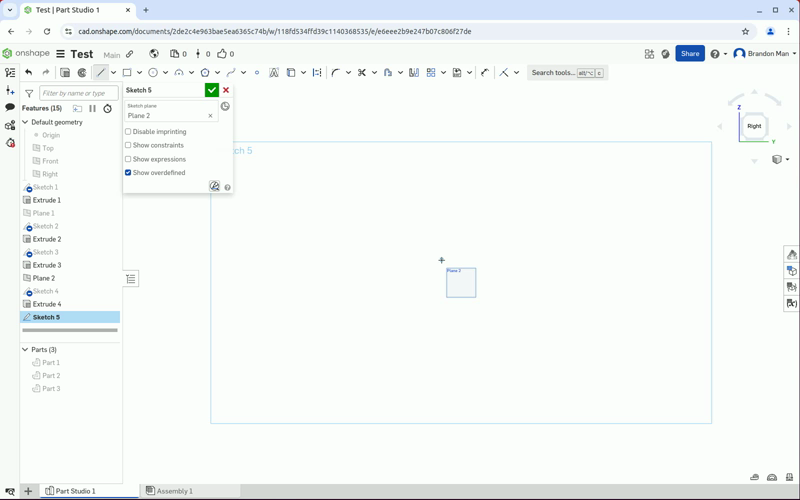
key_down(shift)
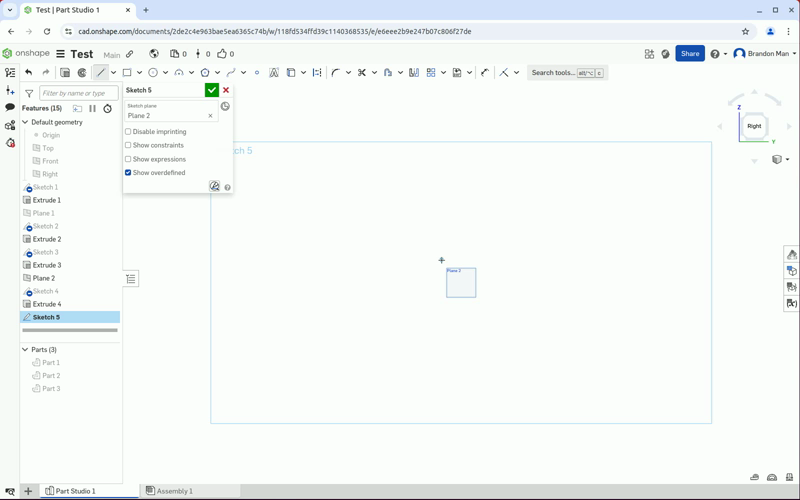
mouse_move(471, 259)
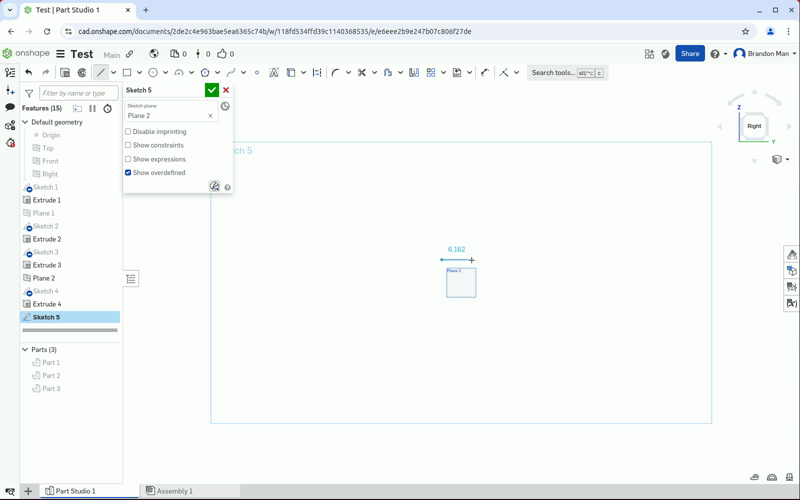
mouse_move(480, 259)
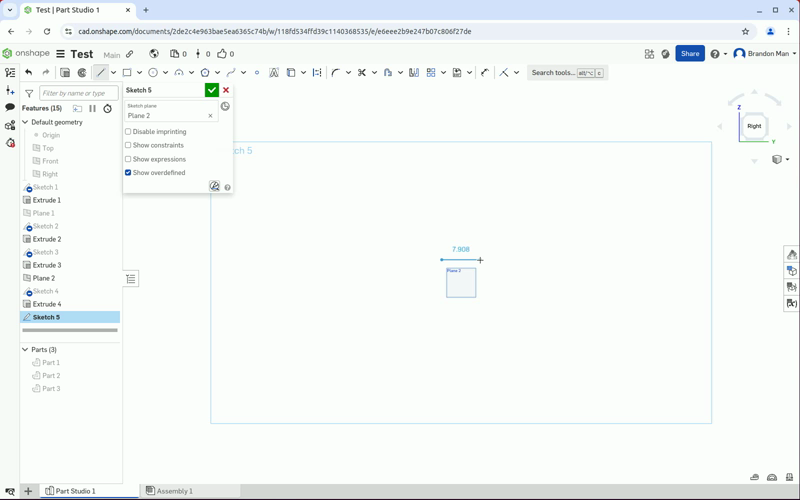
click(480, 259)
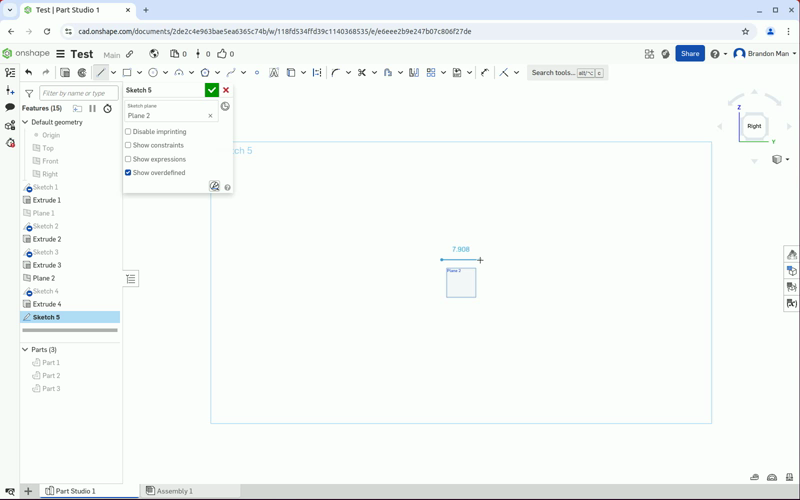
key_up(shift)
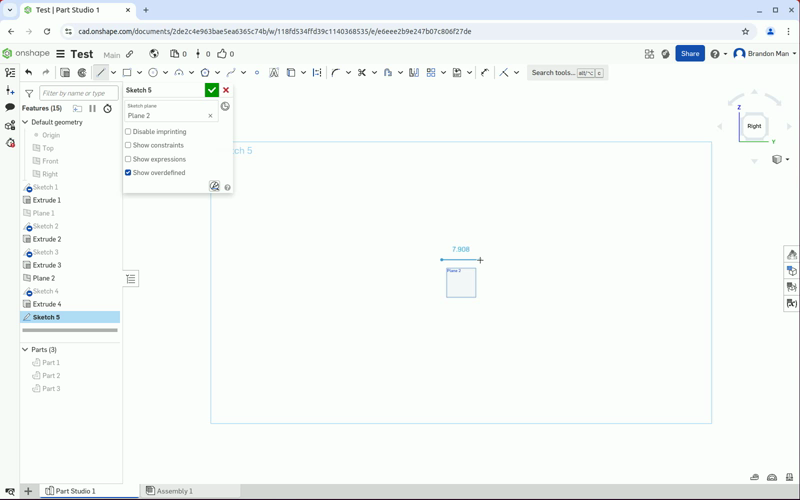
key_down(shift)
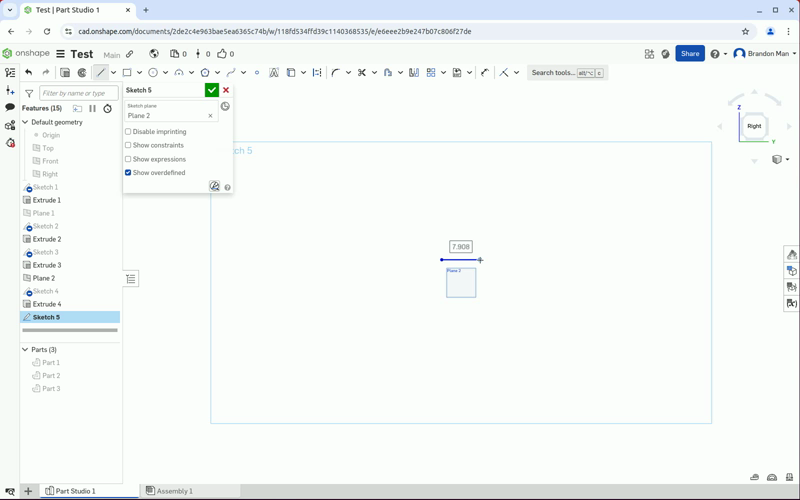
mouse_move(510, 259)
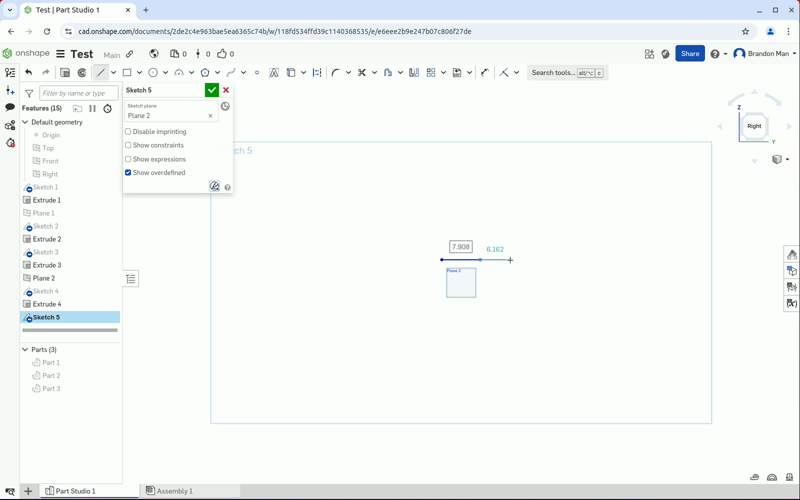
mouse_move(480, 221)
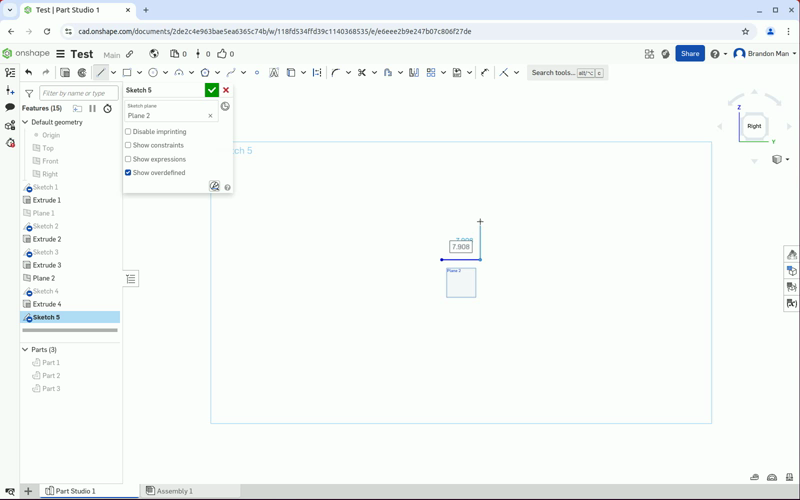
click(480, 221)
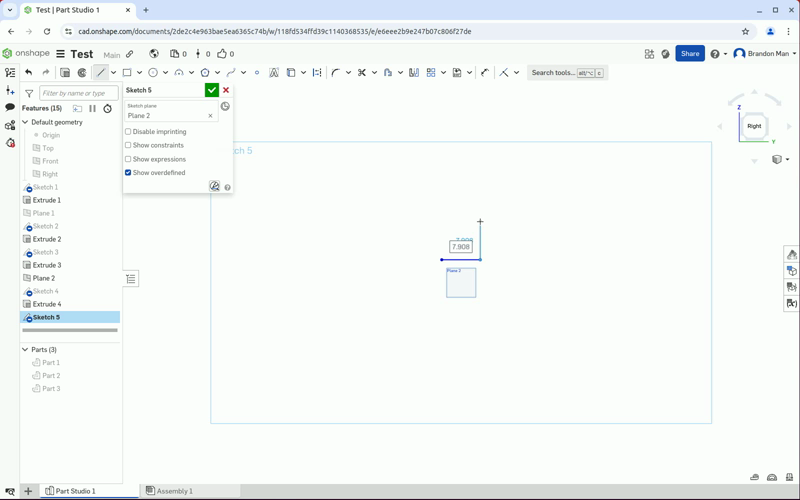
key_up(shift)
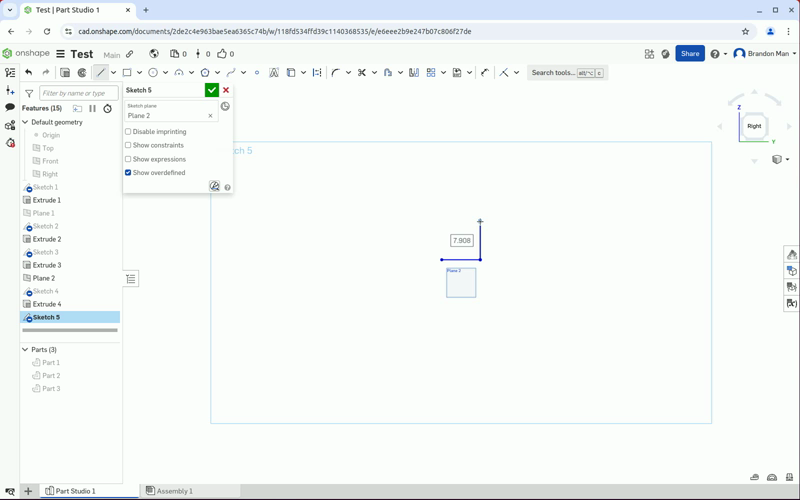
key_down(shift)
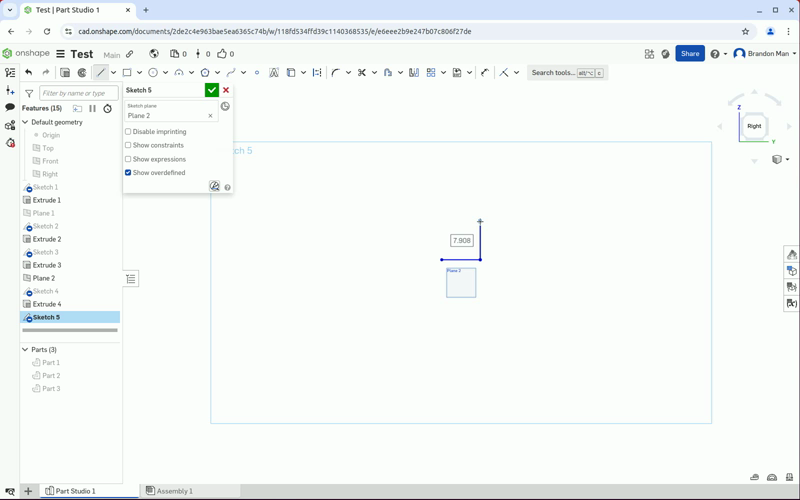
mouse_move(510, 221)
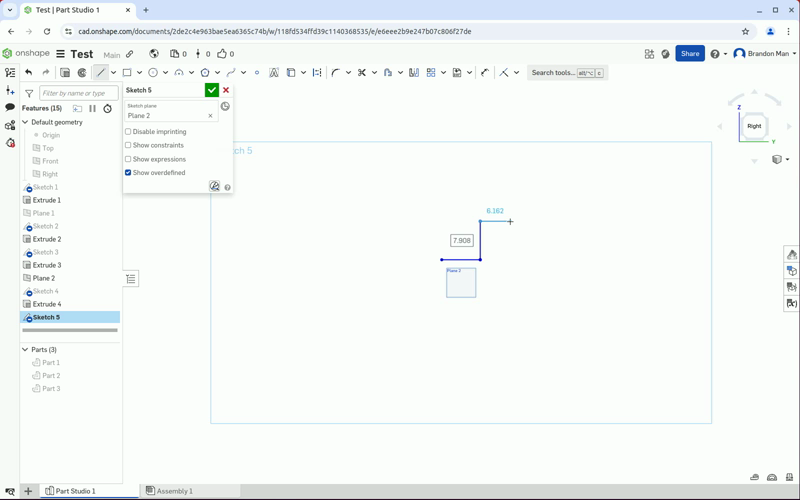
mouse_move(441, 221)
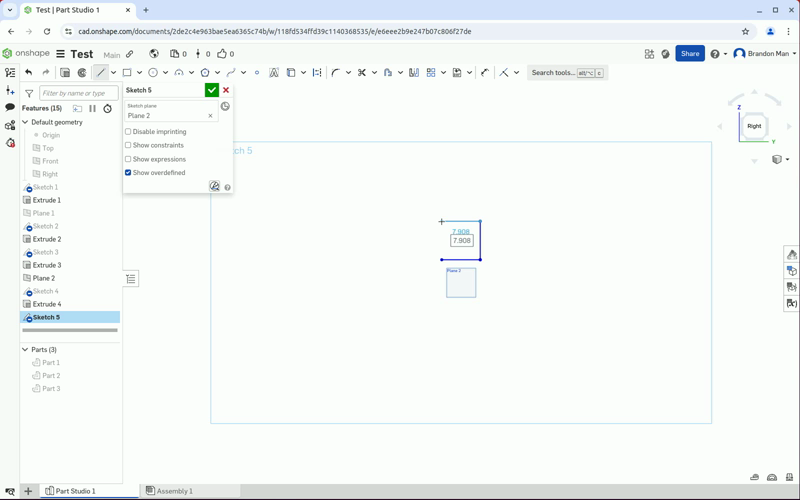
click(441, 221)
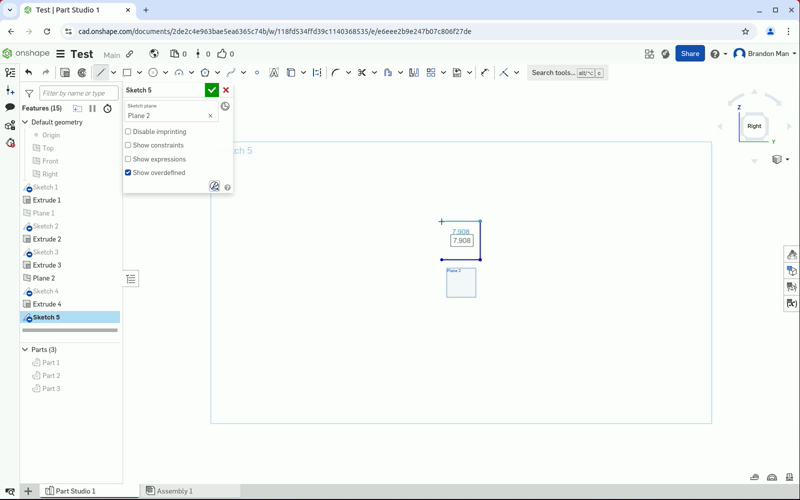
key_up(shift)
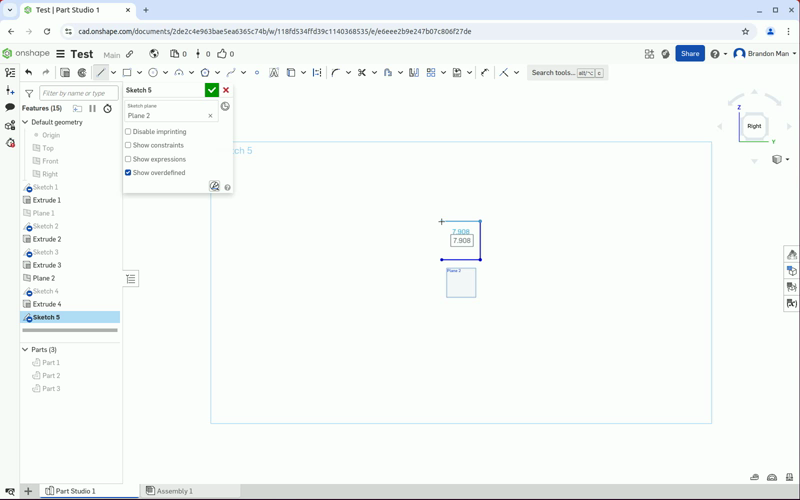
mouse_move(471, 221)
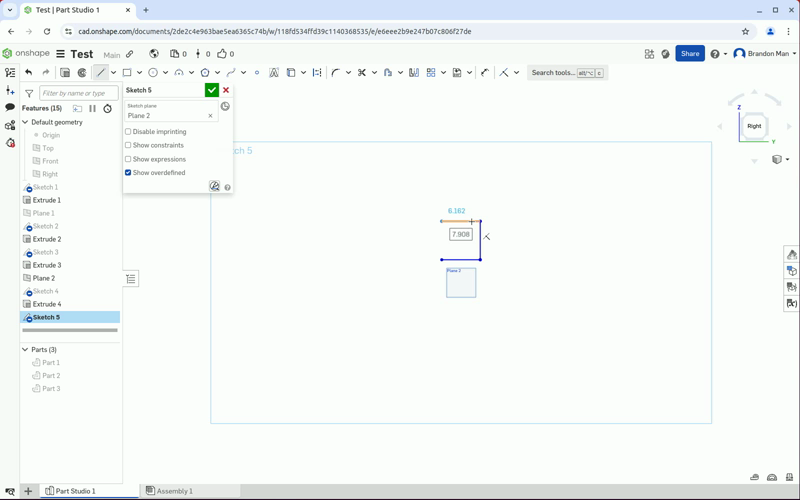
key_down(shift)
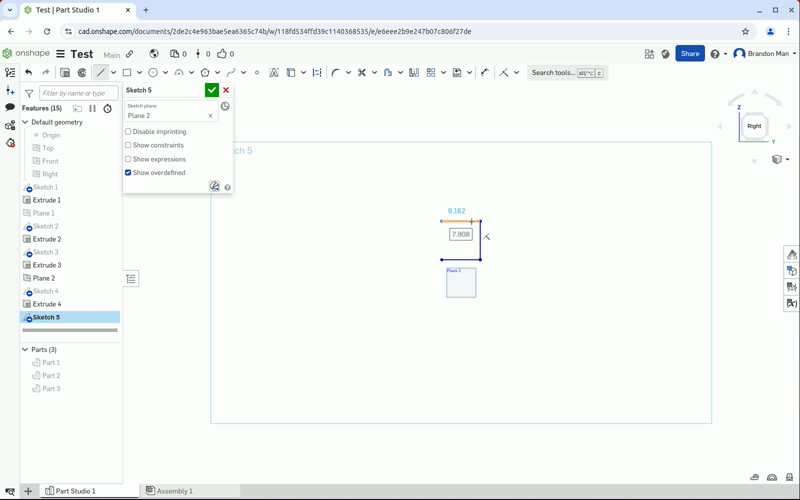
mouse_move(441, 259)
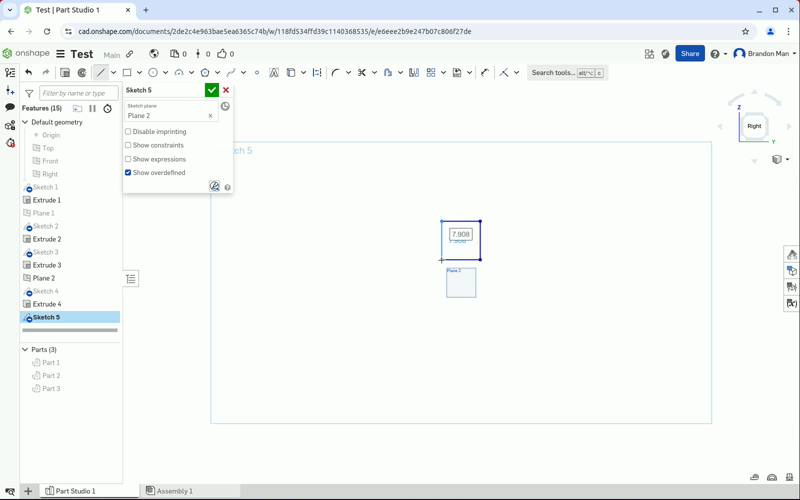
key_up(shift)
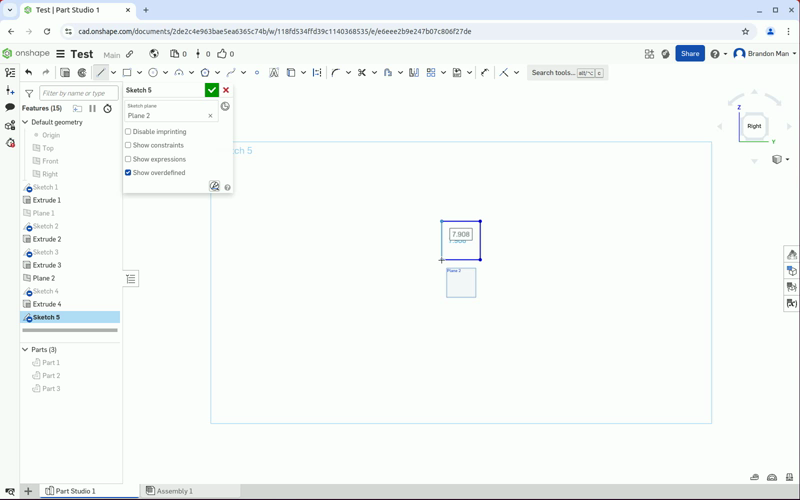
click(441, 259)
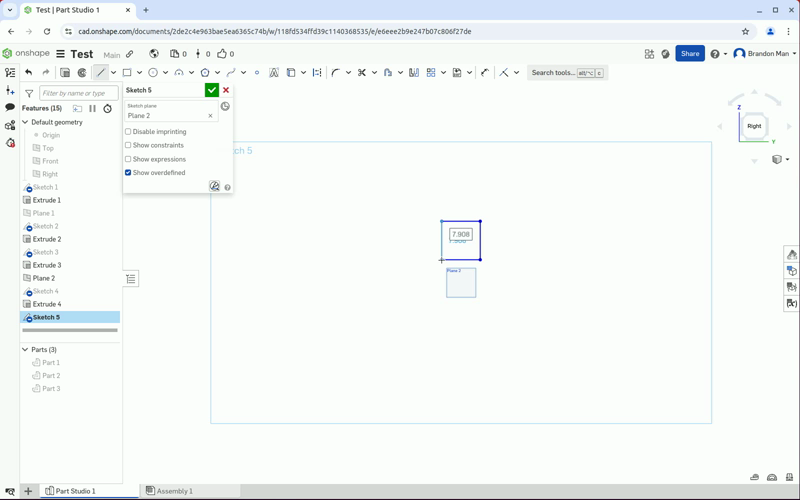
key(esc)
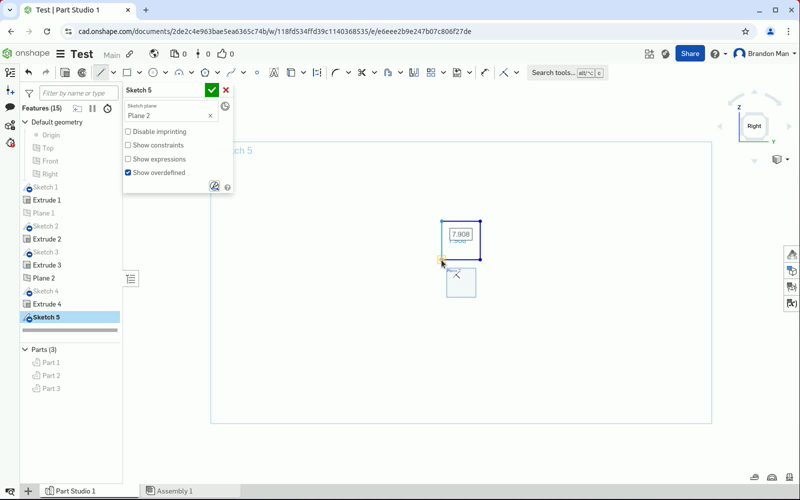
key(c)
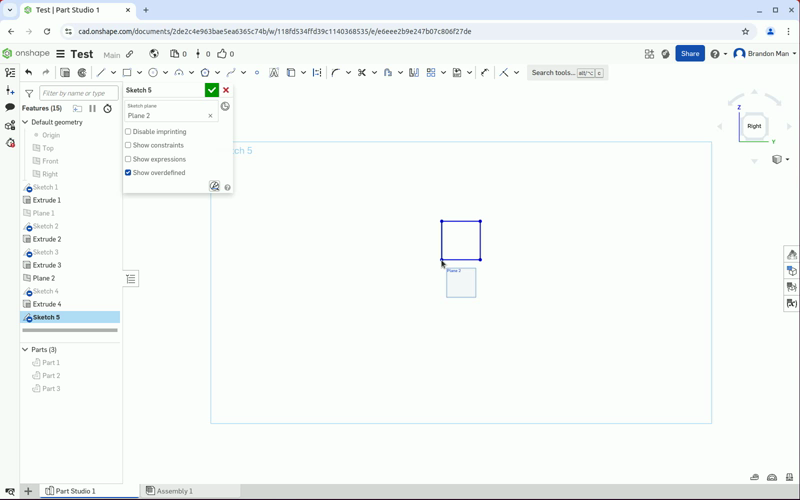
key_down(shift)
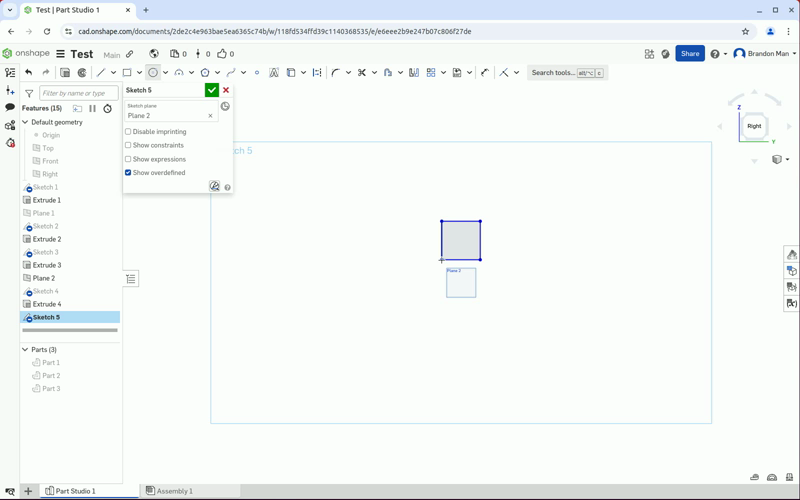
mouse_move(461, 240)
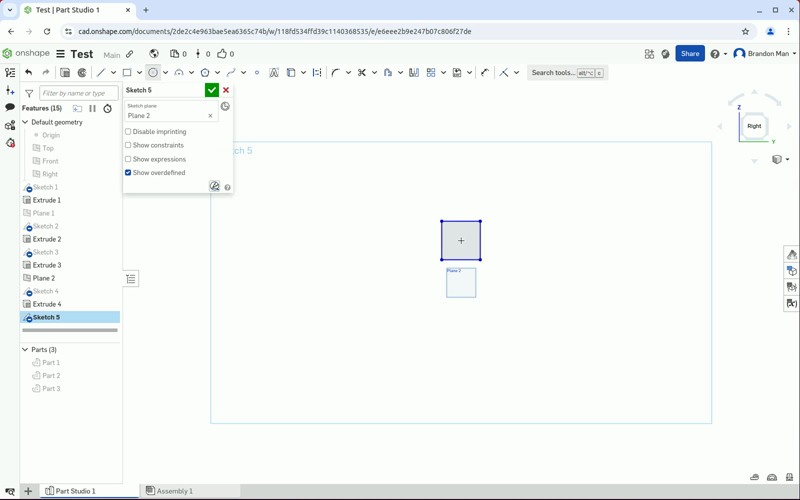
click(461, 240)
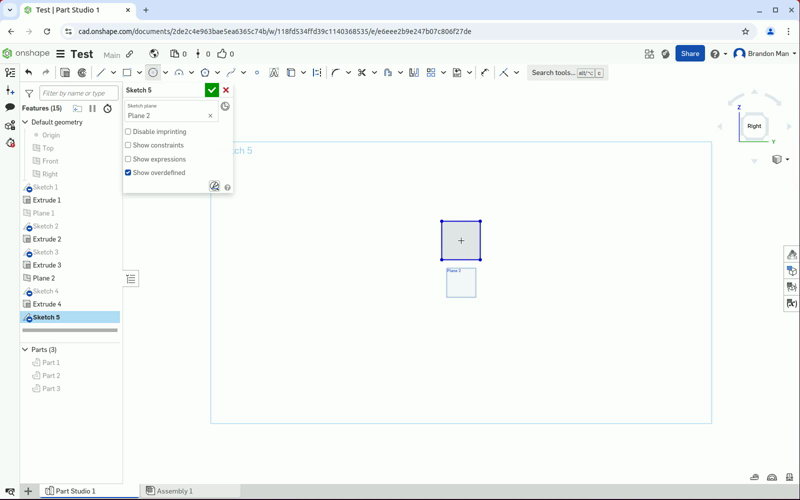
key_up(shift)
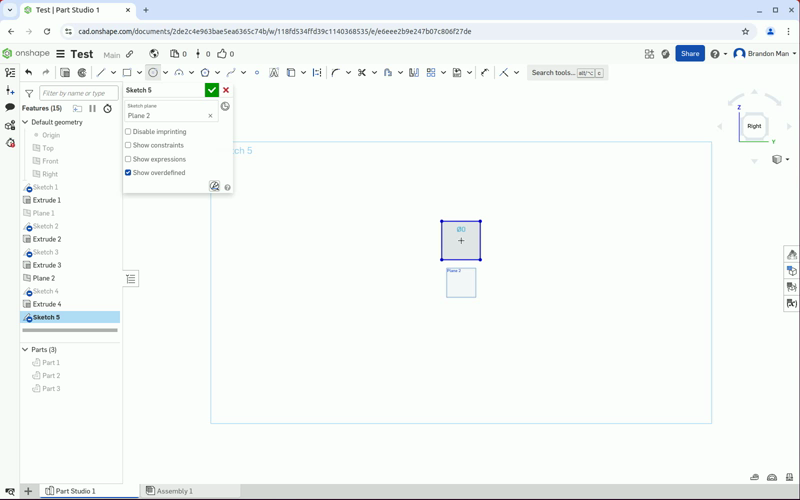
mouse_move(469, 240)
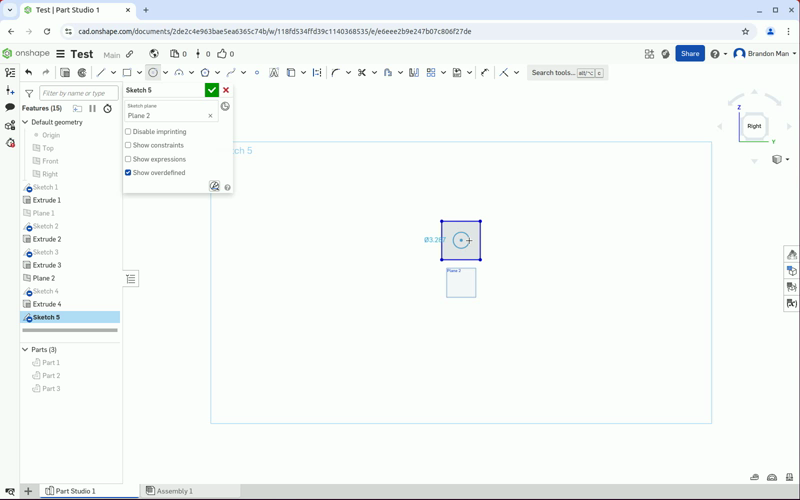
click(469, 240)
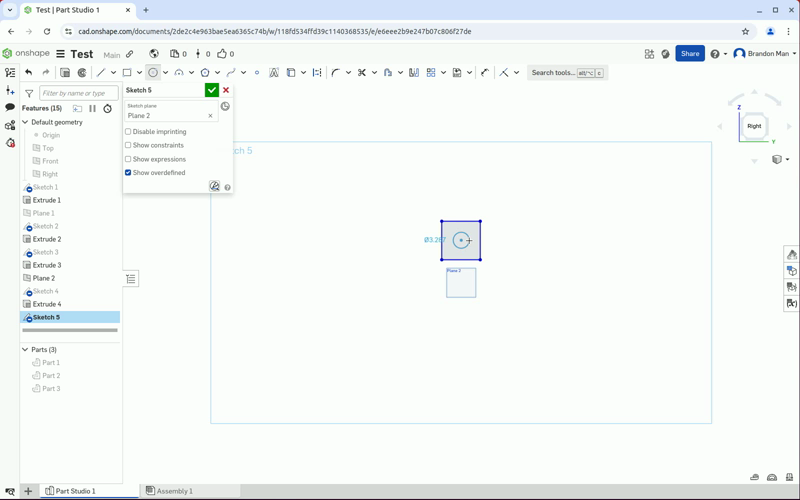
key(esc)
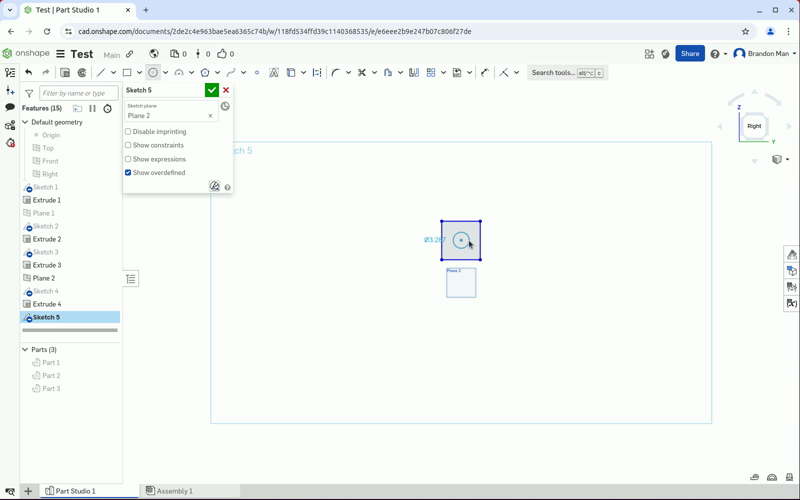
mouse_move(444, 241)
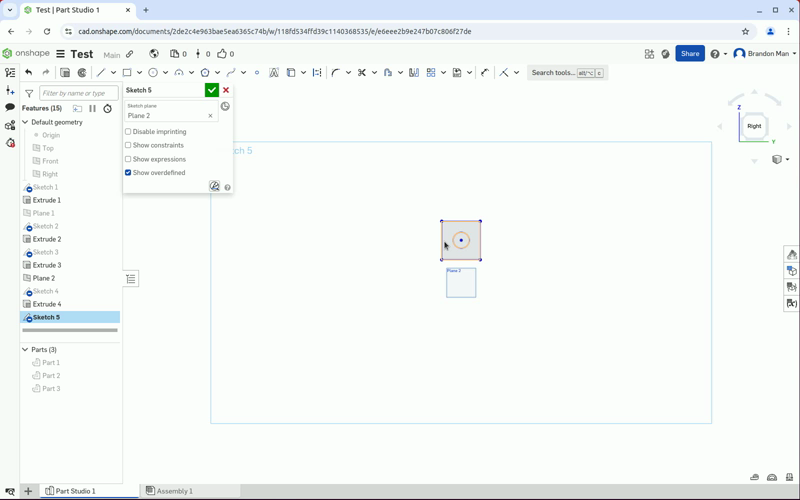
scroll(6)
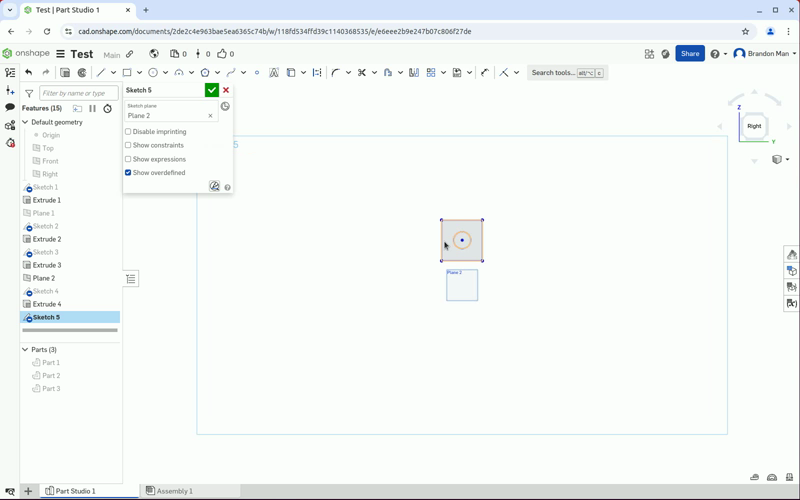
scroll(6)
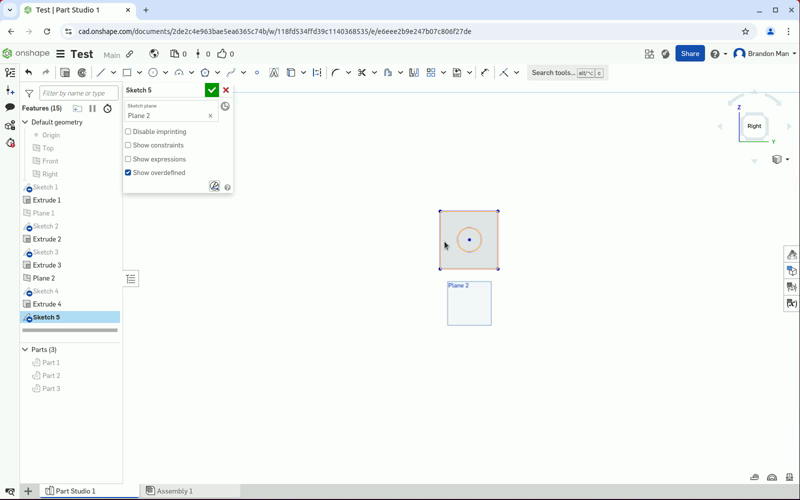
scroll(6)
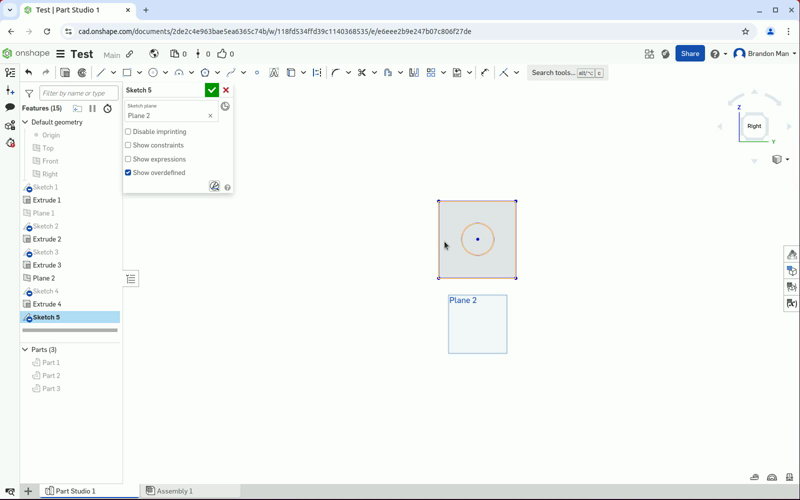
scroll(6)
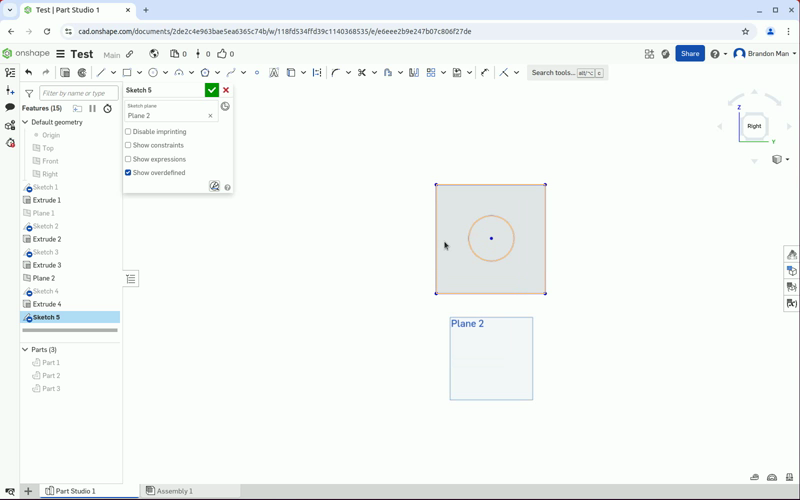
scroll(6)
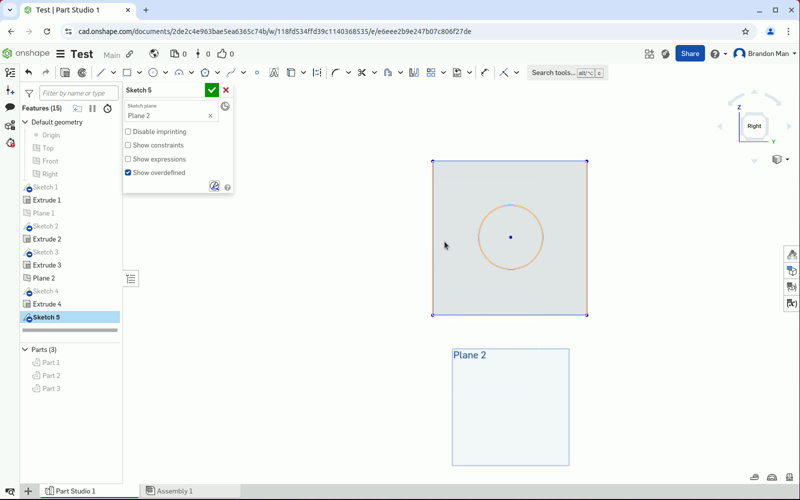
scroll(6)
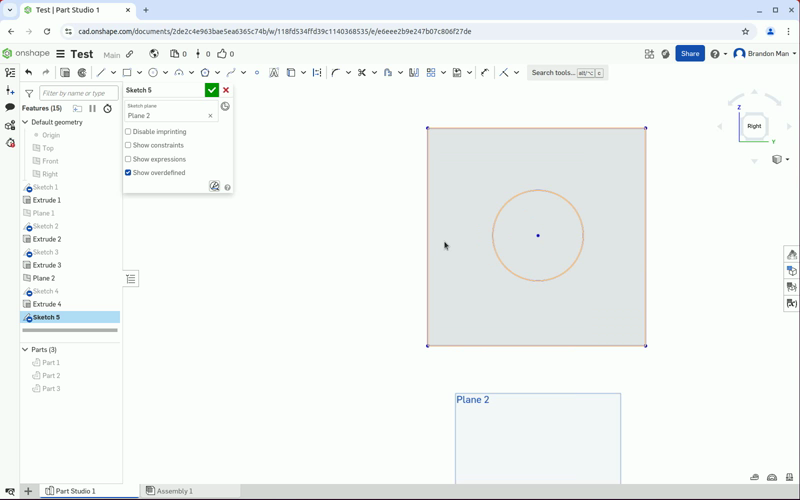
scroll(6)
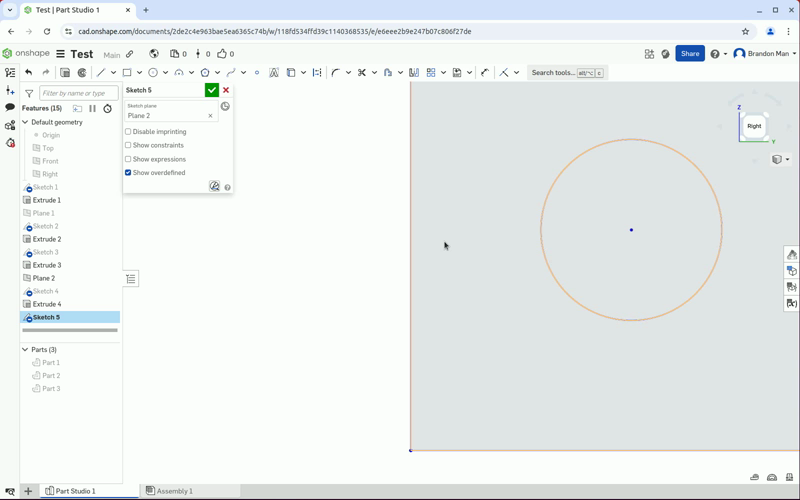
click(444, 241)
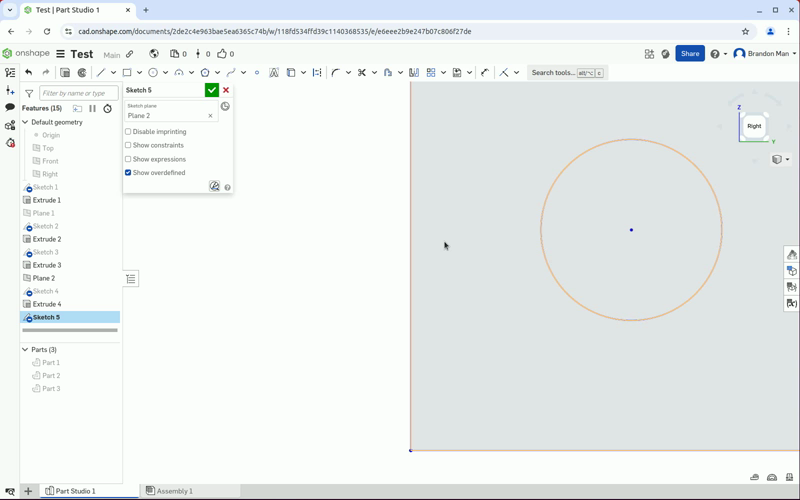
scroll(-6)
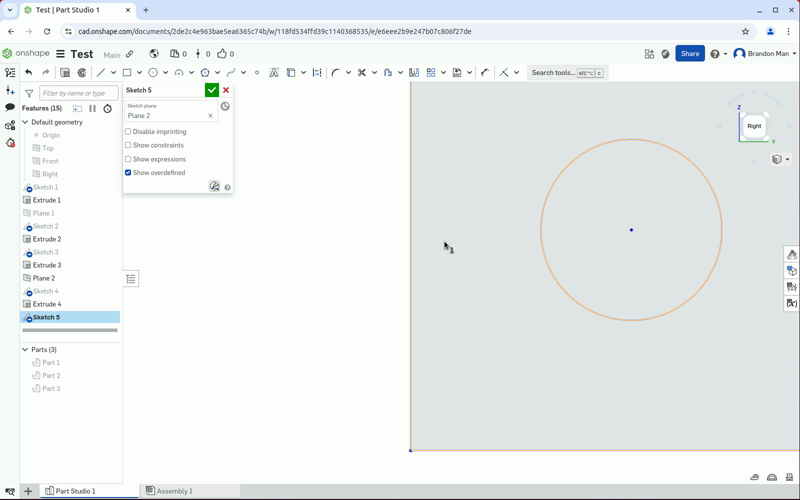
scroll(-6)
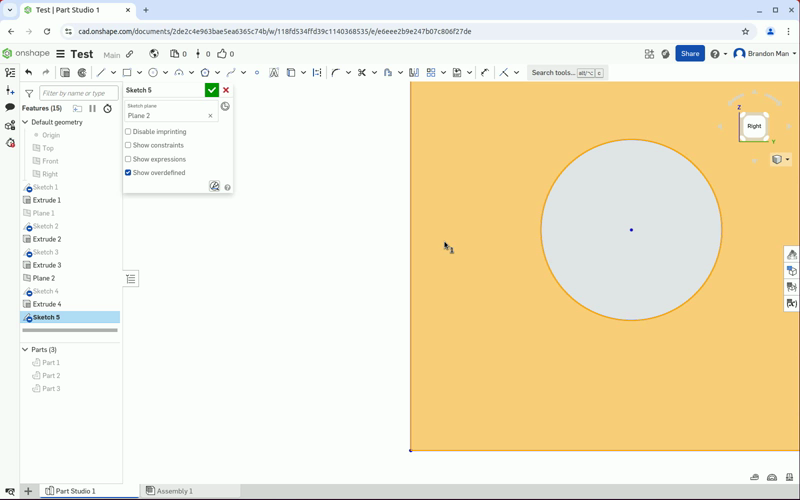
scroll(-6)
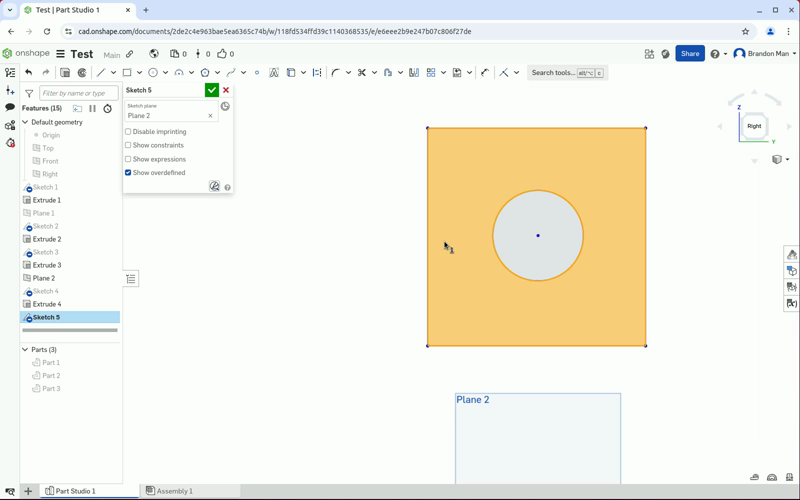
scroll(-6)
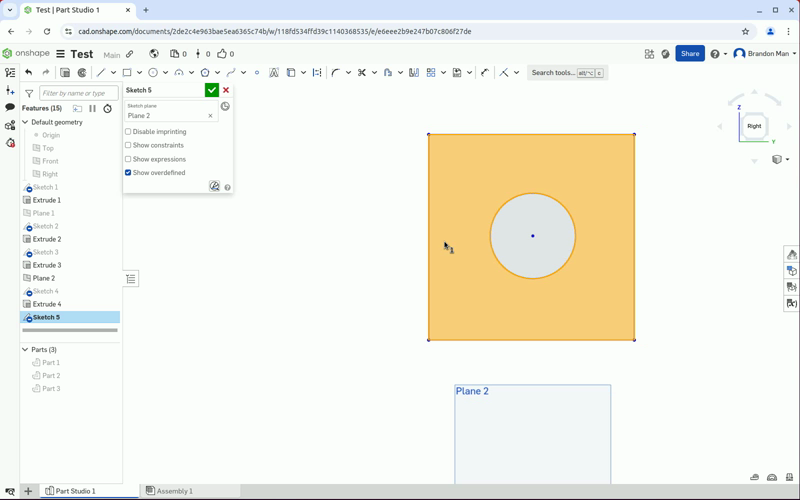
scroll(-6)
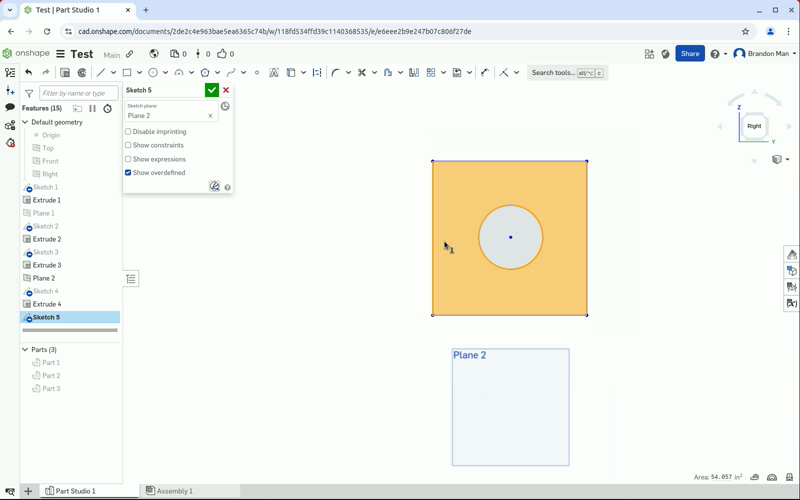
scroll(-6)
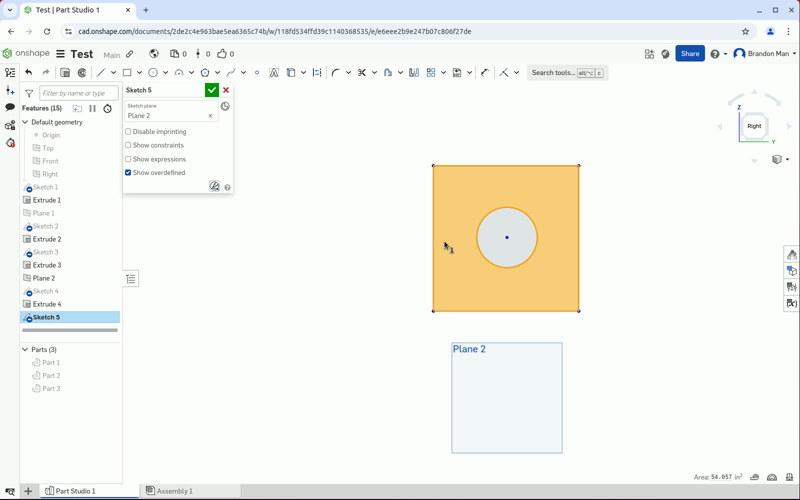
scroll(-6)
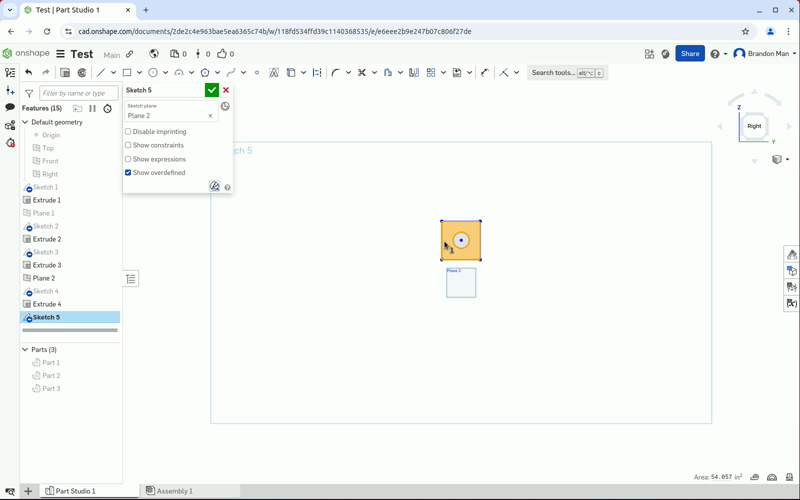
mouse_move(73, 352)
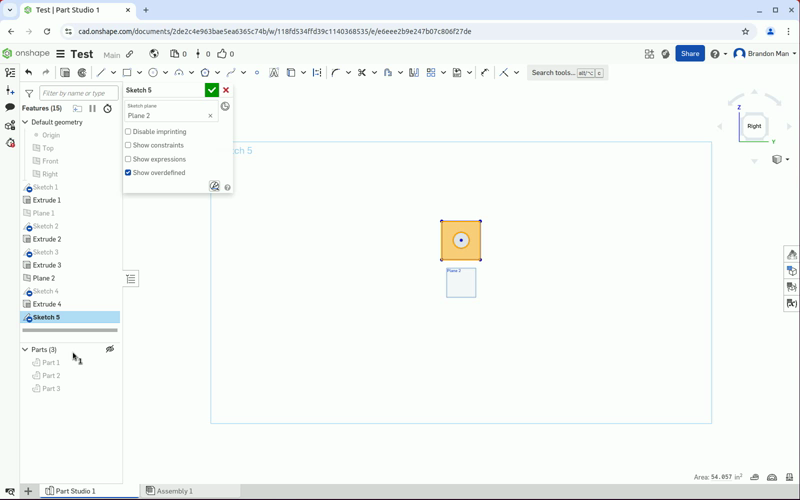
key(shift+y)
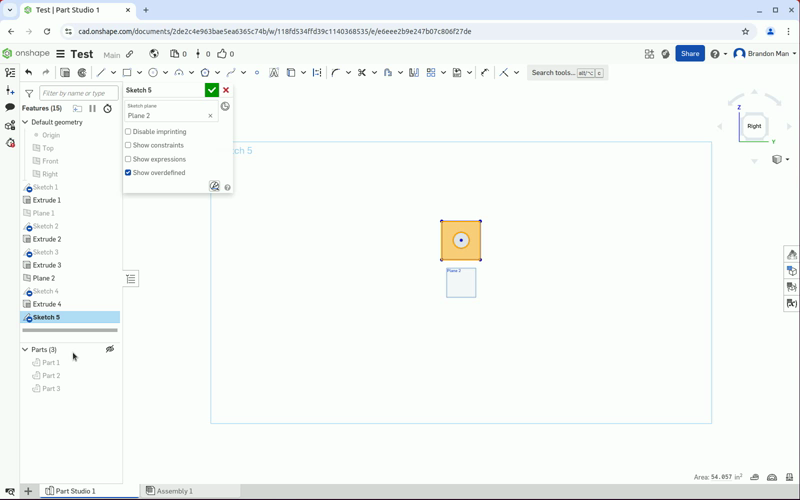
key(shift+e)
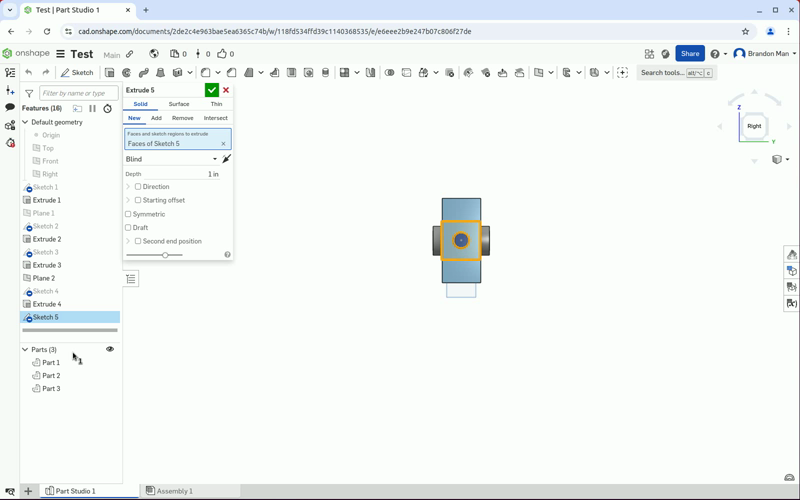
mouse_move(143, 106)
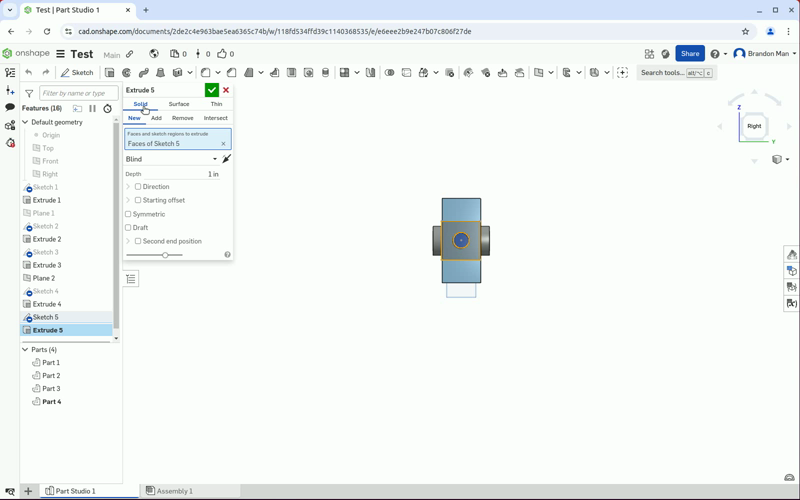
click(143, 106)
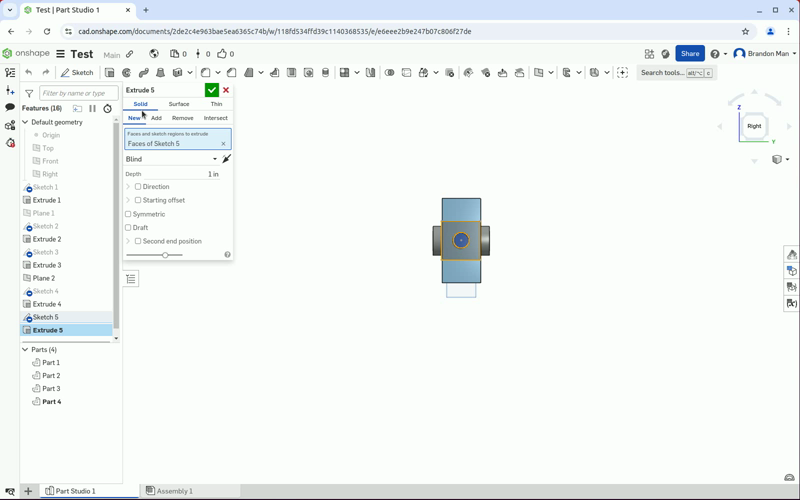
mouse_move(137, 120)
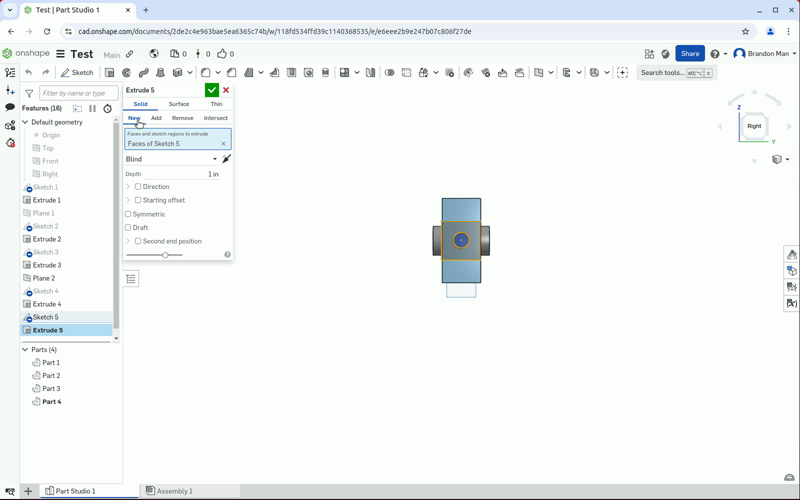
click(137, 120)
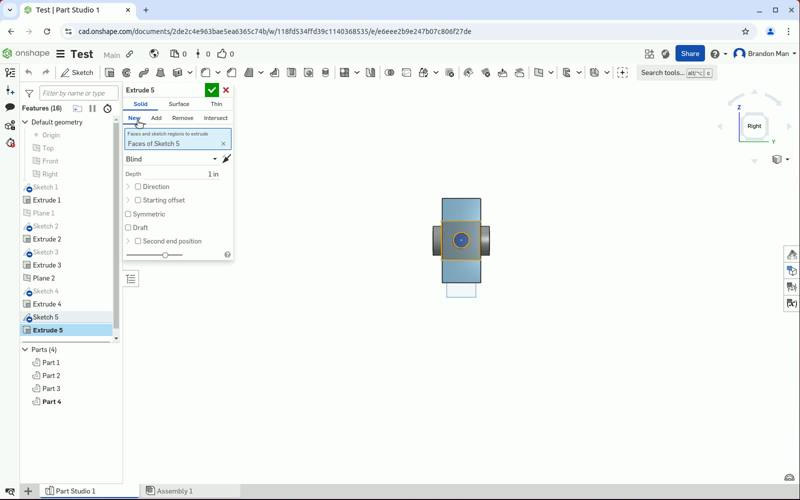
key(tab, 4)
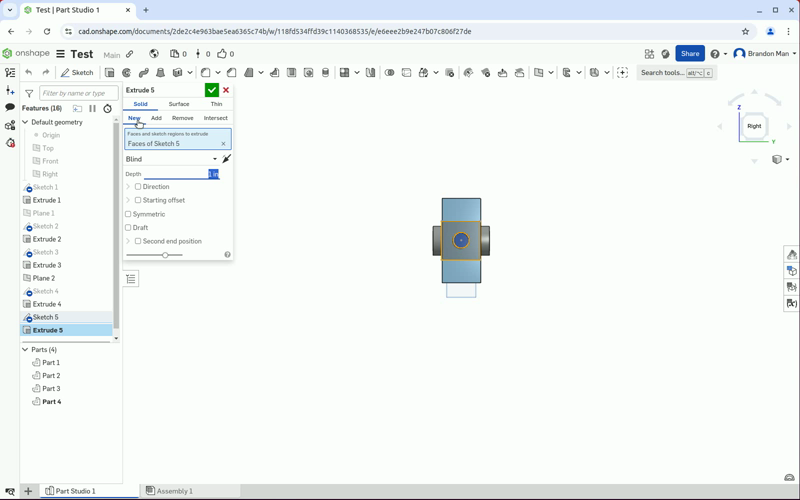
text(3.851)
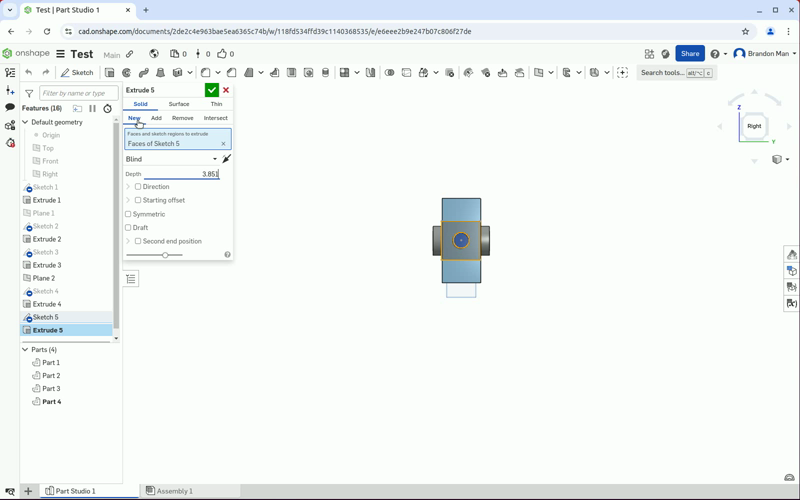
key(enter)
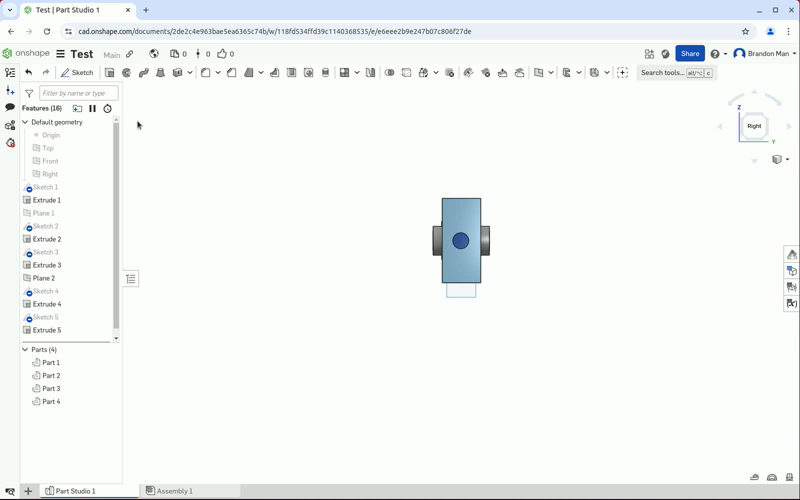
key(shift+h)
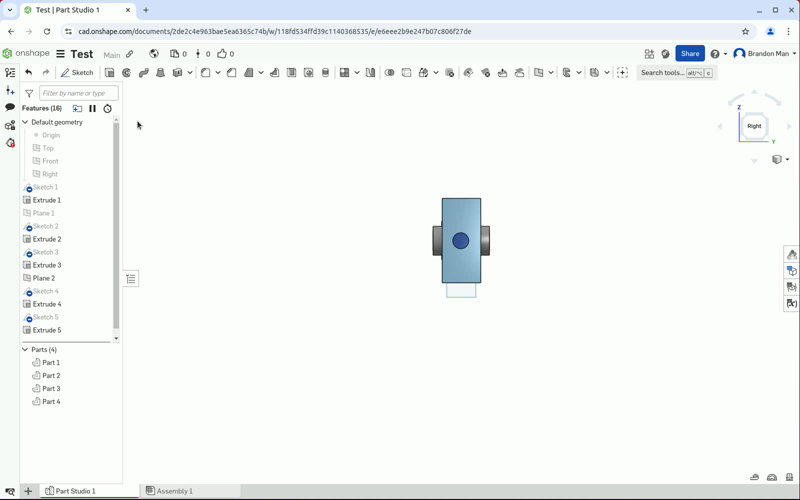
key(shift+h)
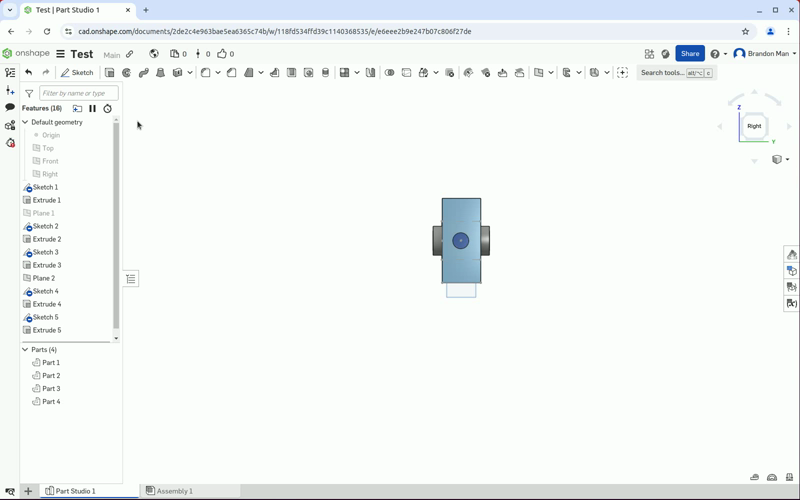
key(shift+7)
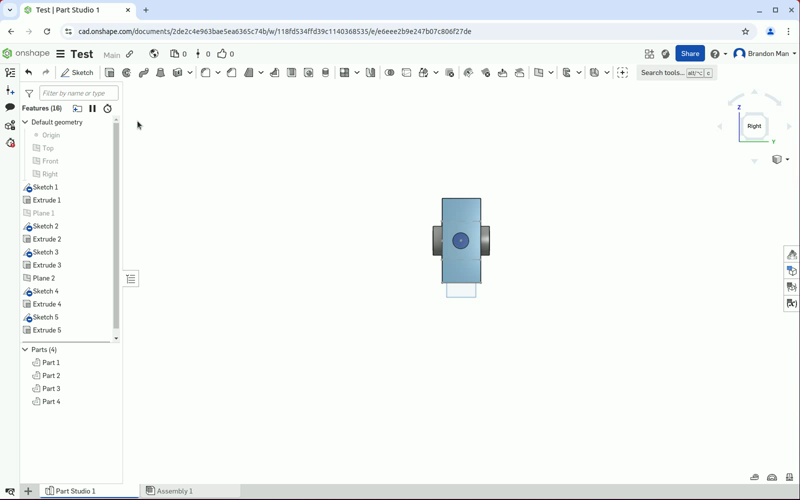
key(right, 2)
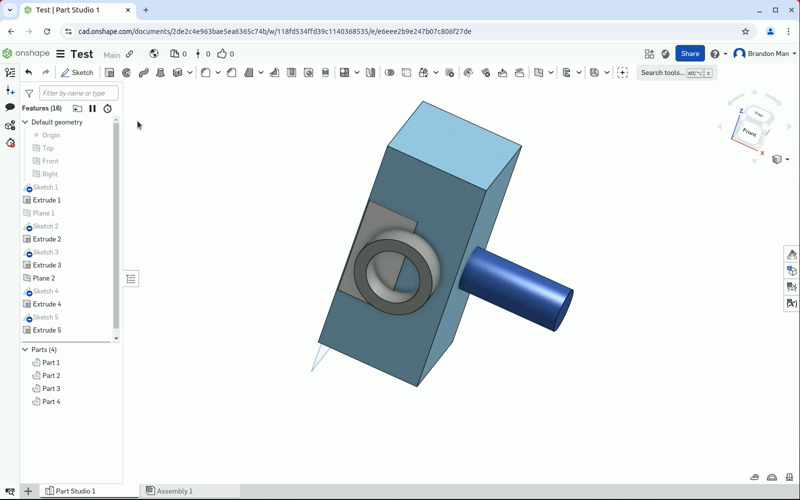
key(down, 2)
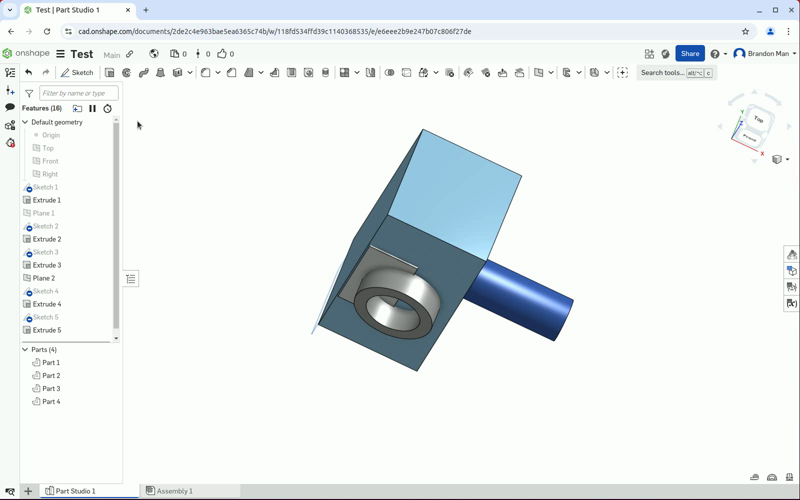
key(up, 2)
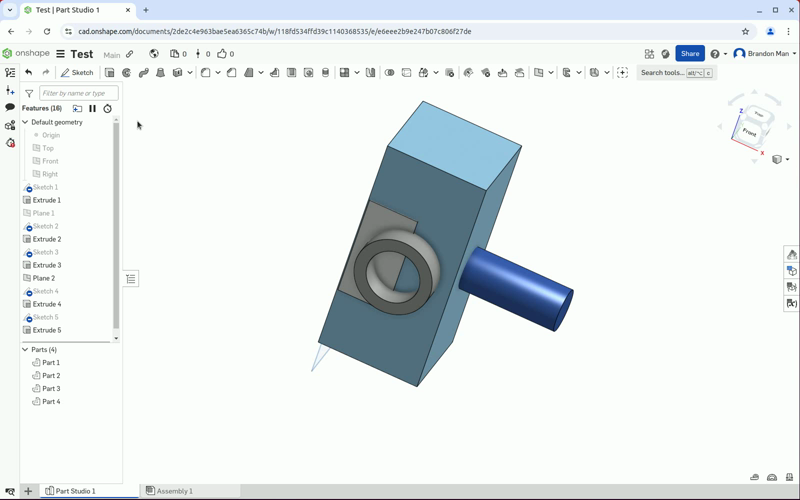
key(left, 2)
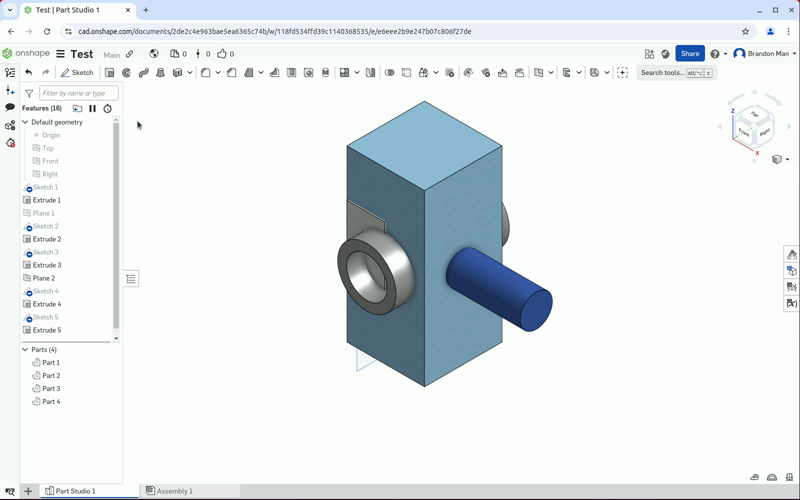
mouse_move(69, 189)
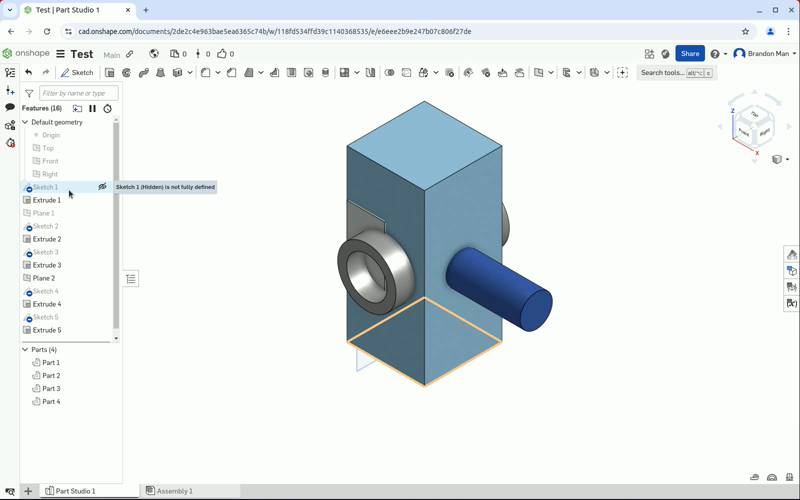
click(69, 189)